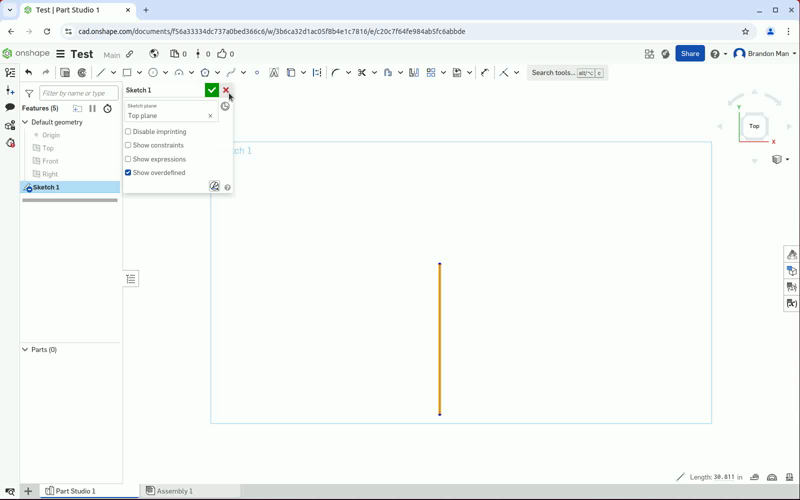
key(shift+h)
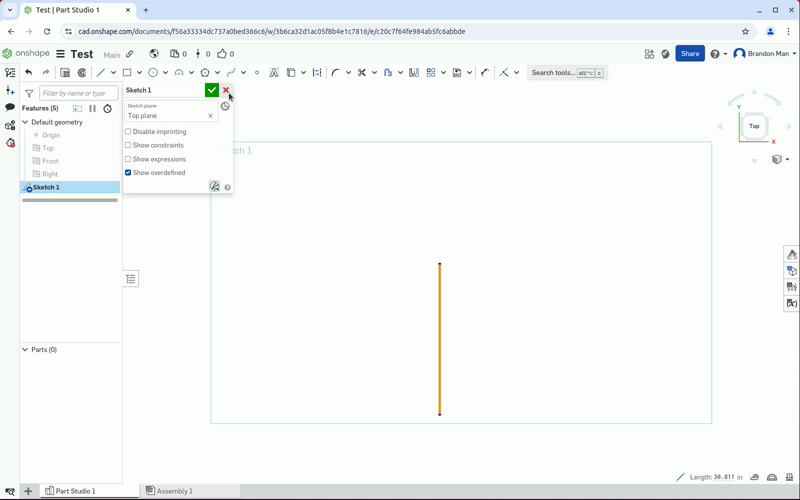
key(shift+s)
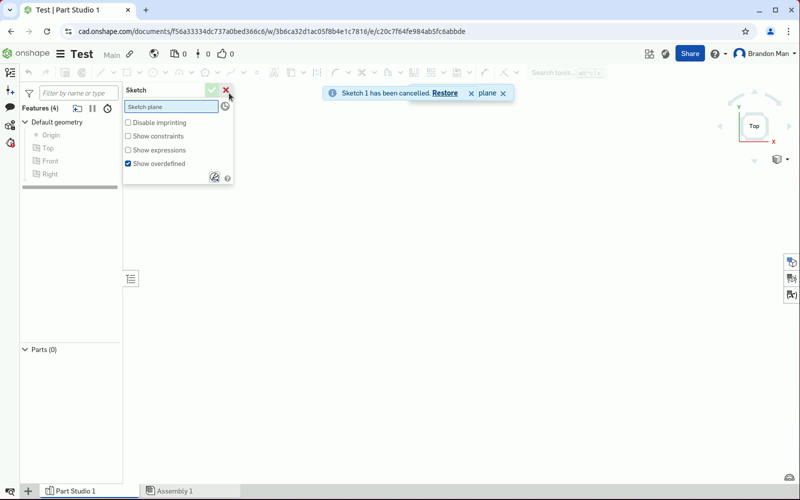
mouse_move(73, 150)
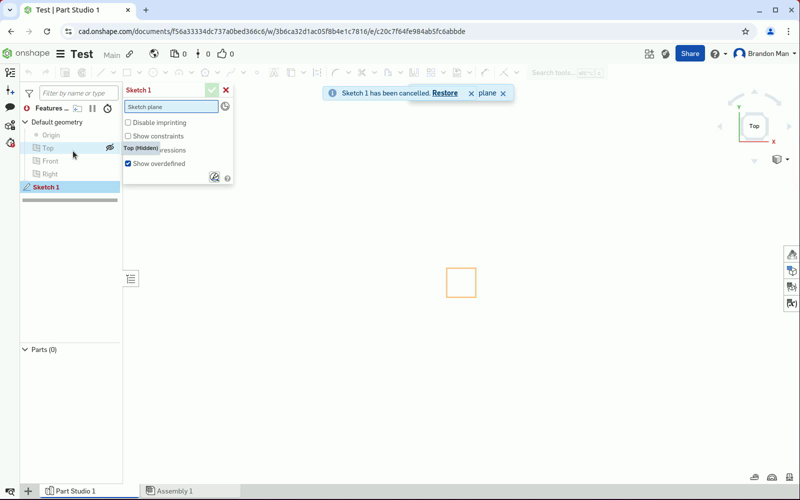
click(73, 150)
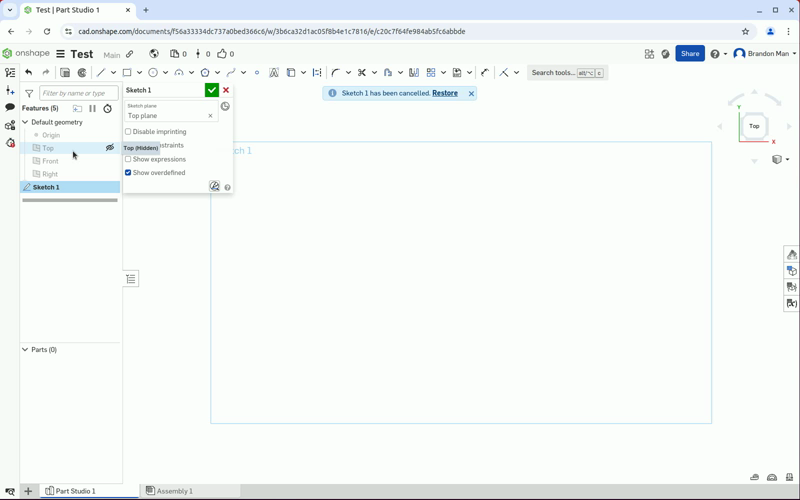
mouse_move(73, 352)
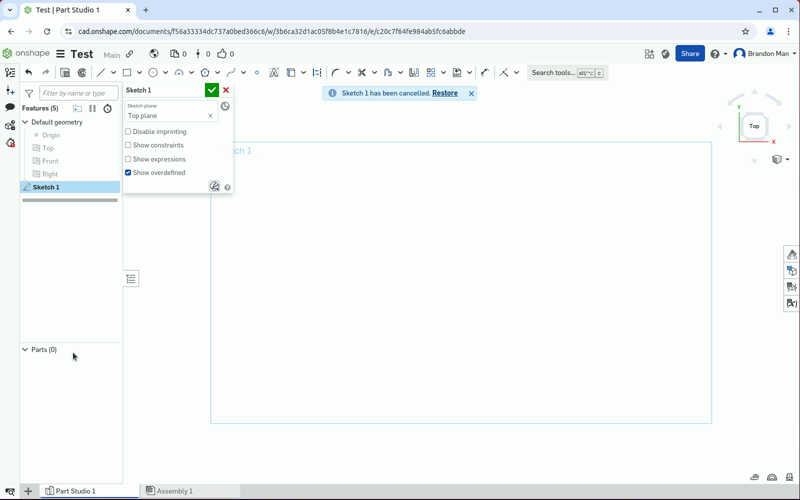
key(y)
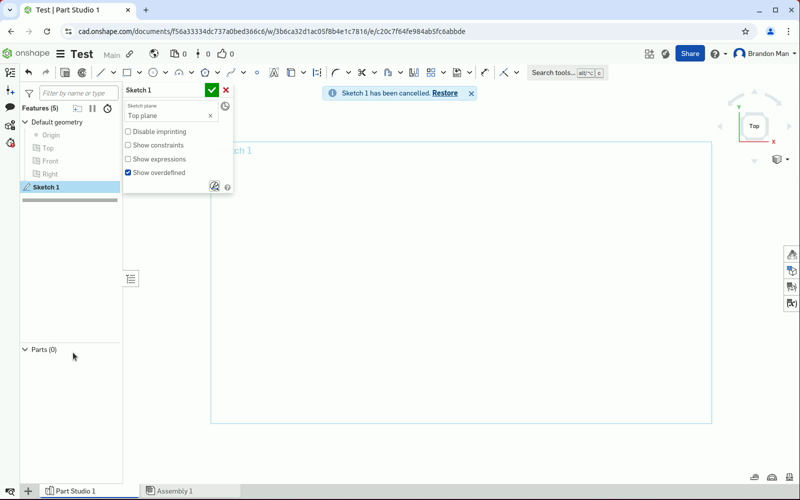
key(a)
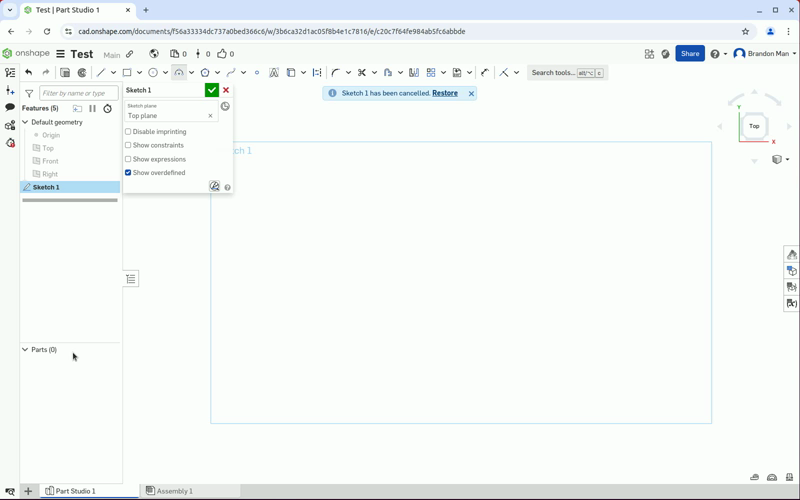
key_down(shift)
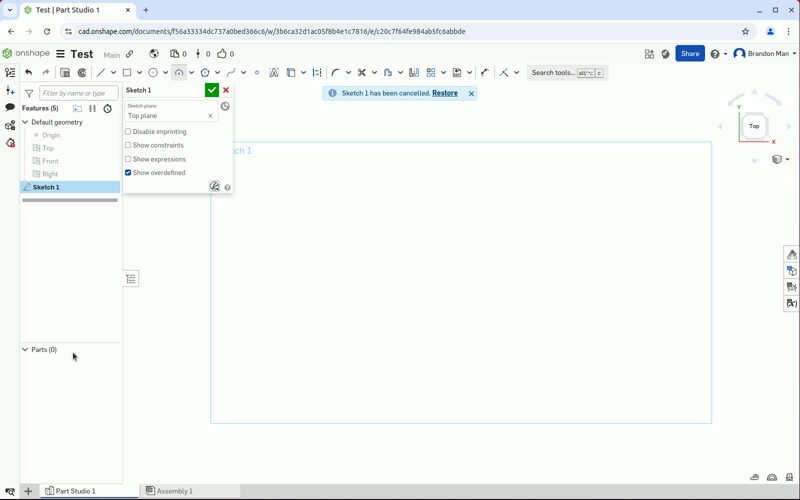
mouse_move(460, 324)
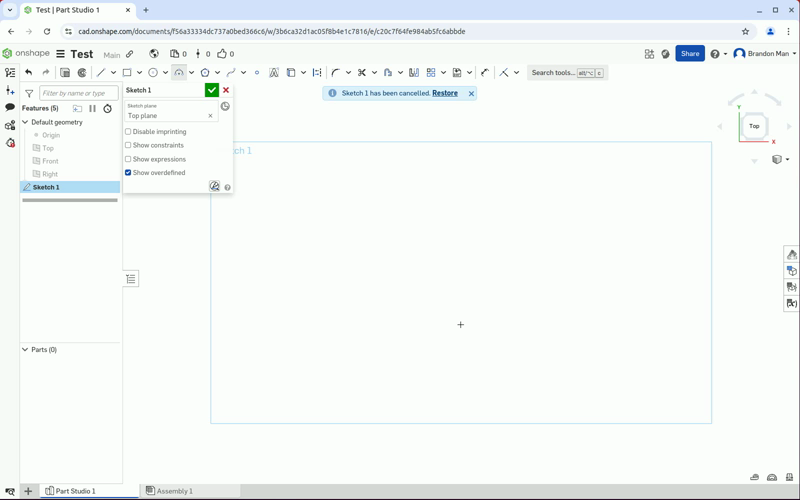
click(460, 324)
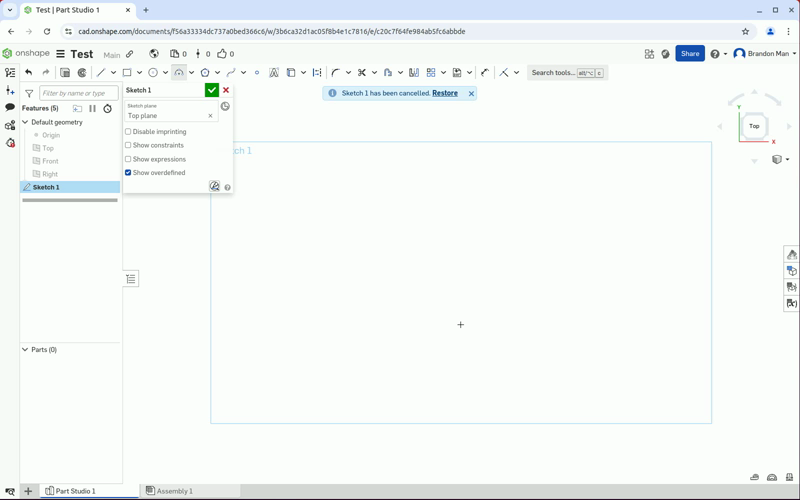
key_up(shift)
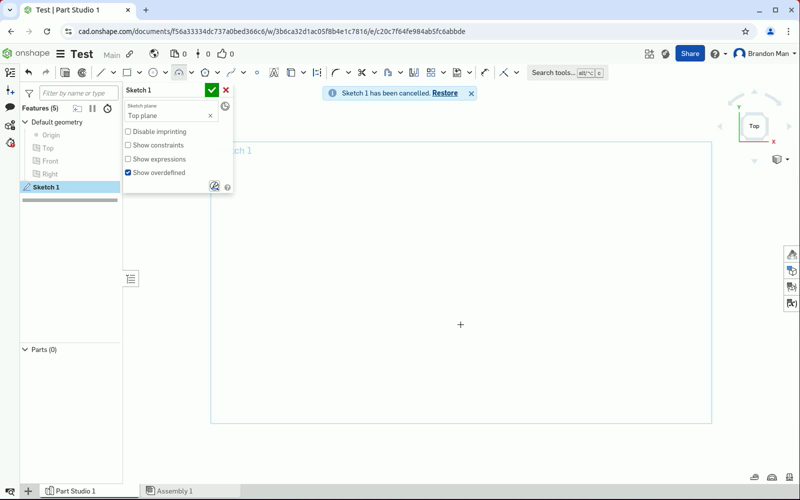
key_down(shift)
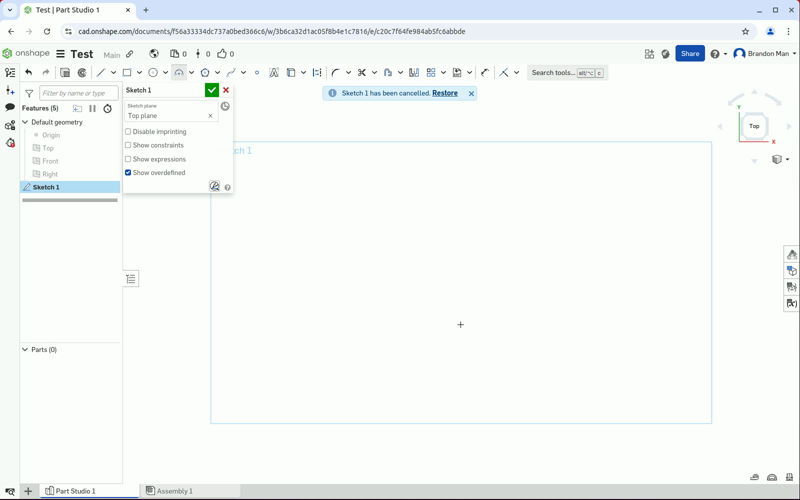
mouse_move(460, 242)
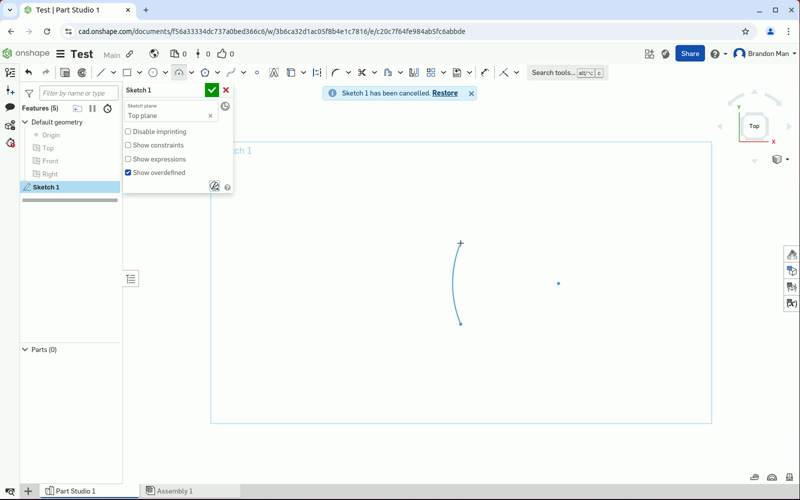
click(460, 242)
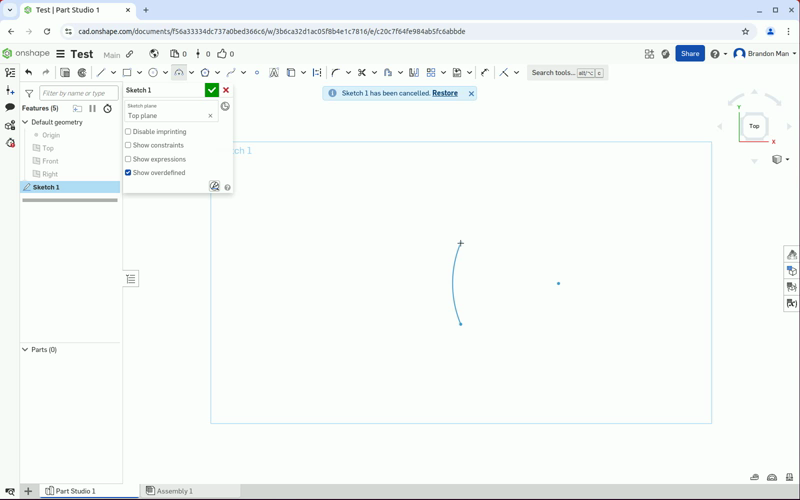
mouse_move(501, 283)
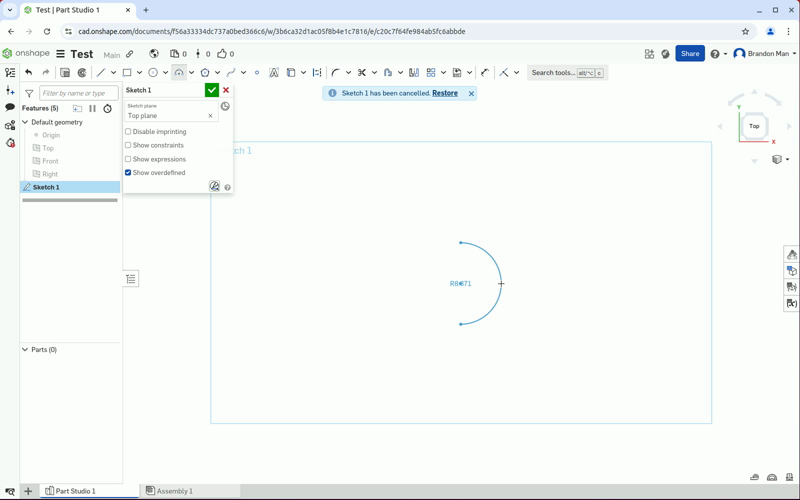
click(501, 283)
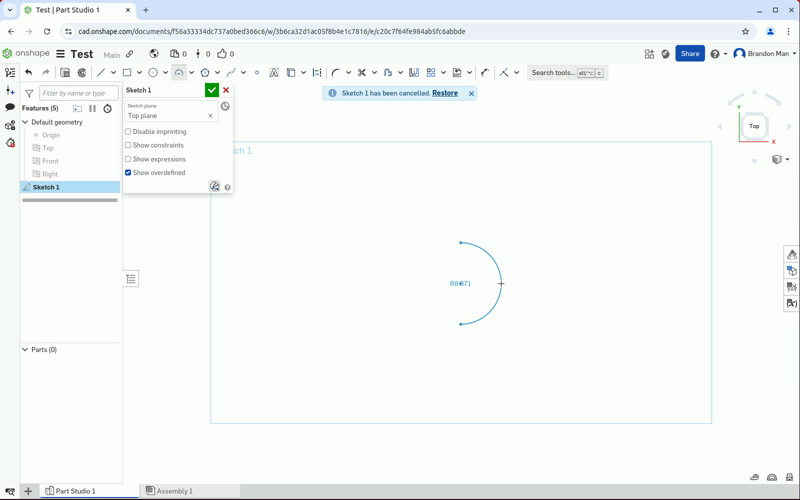
key_up(shift)
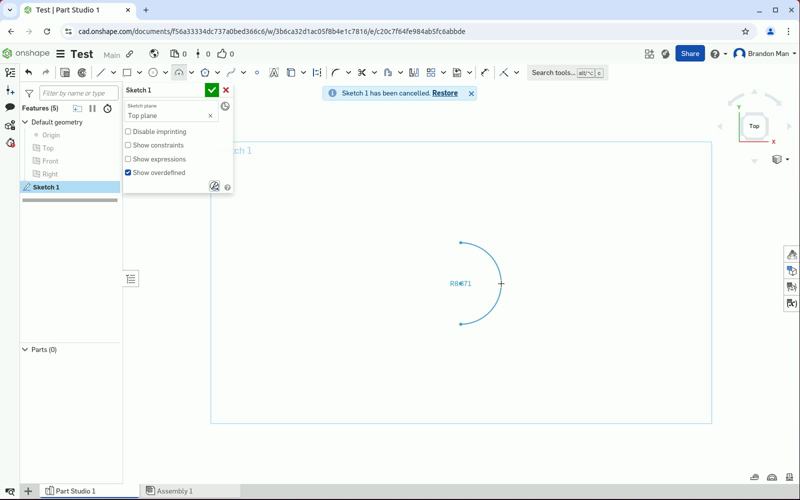
key(esc)
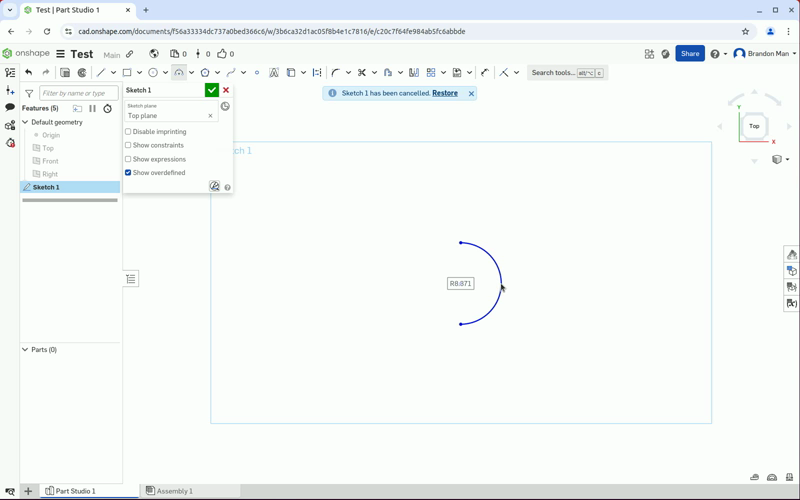
key(l)
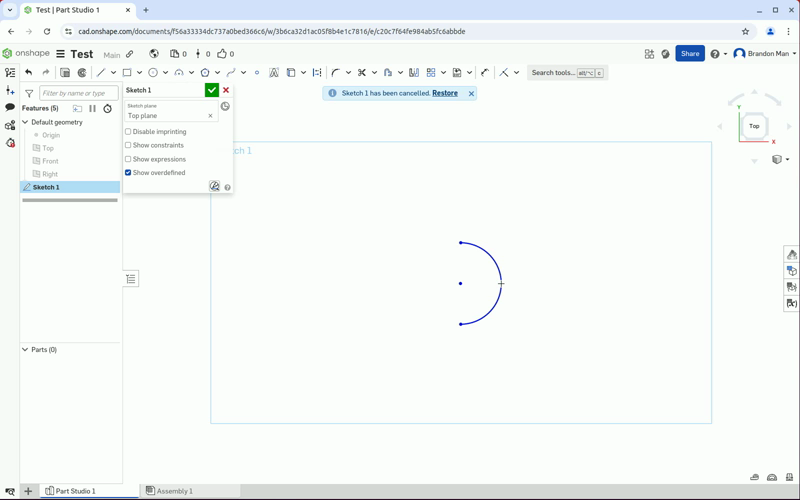
mouse_move(460, 242)
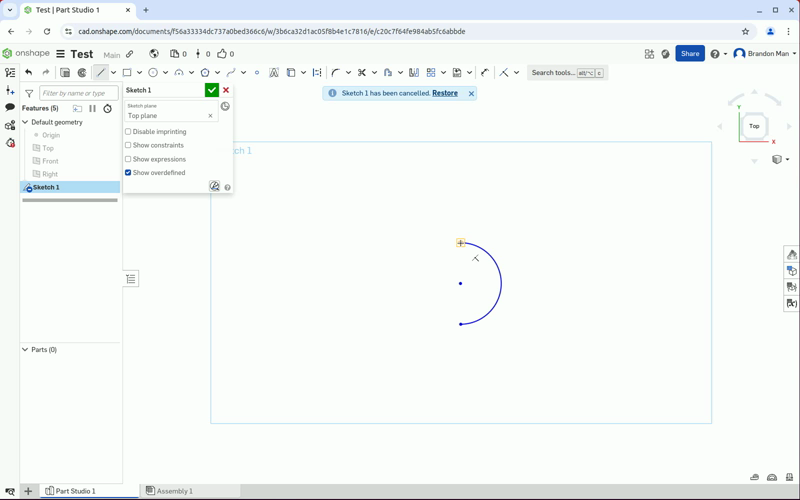
click(460, 242)
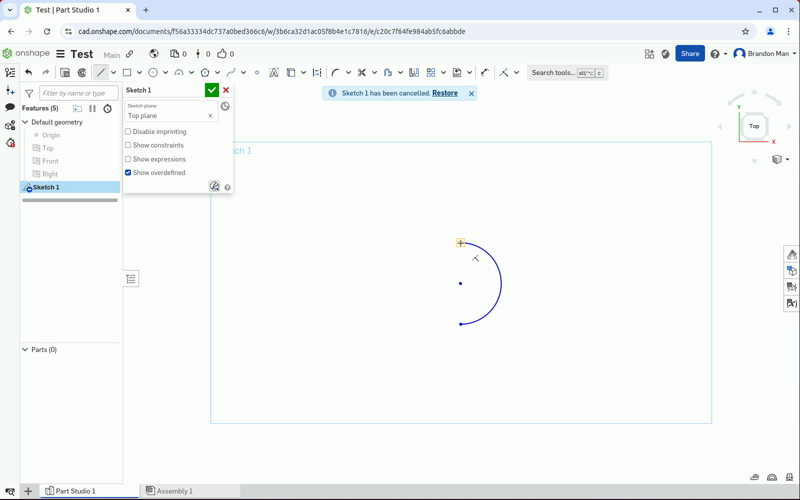
key_down(shift)
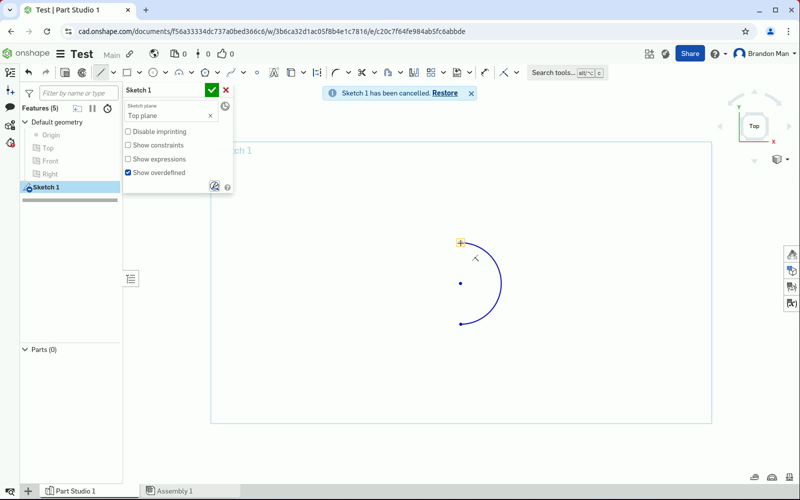
mouse_move(490, 242)
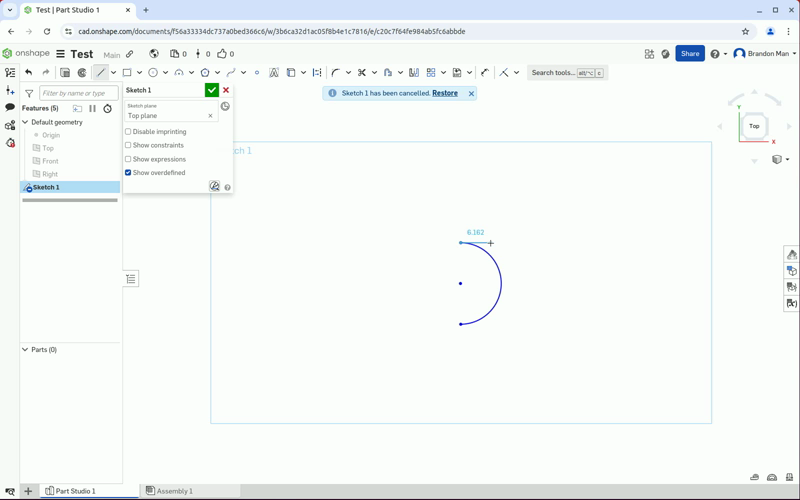
mouse_move(460, 264)
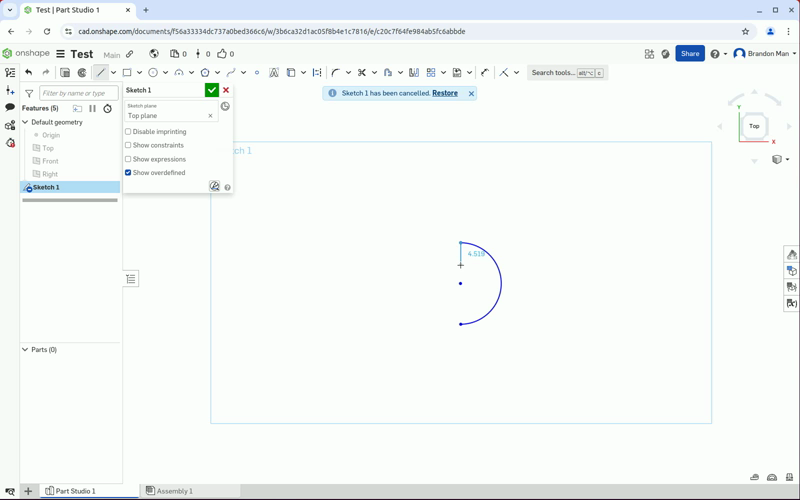
click(460, 264)
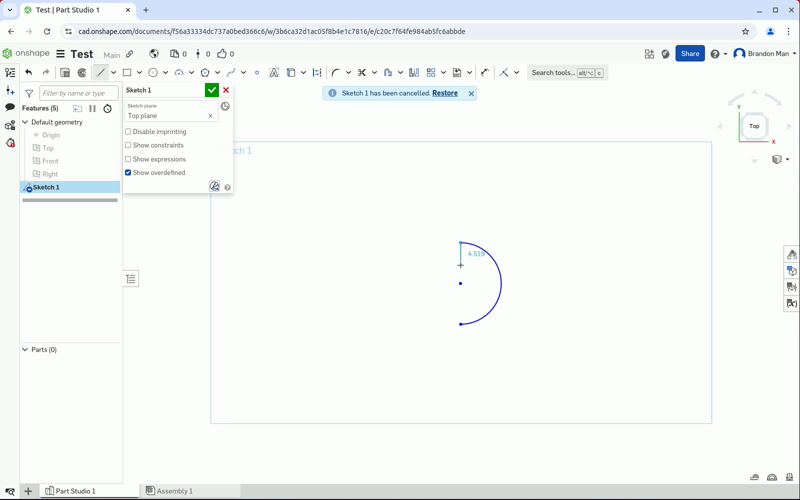
key_up(shift)
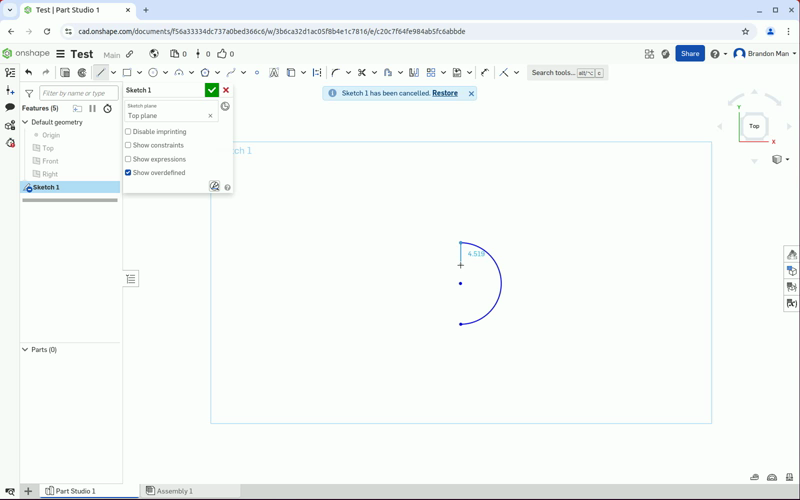
key(esc)
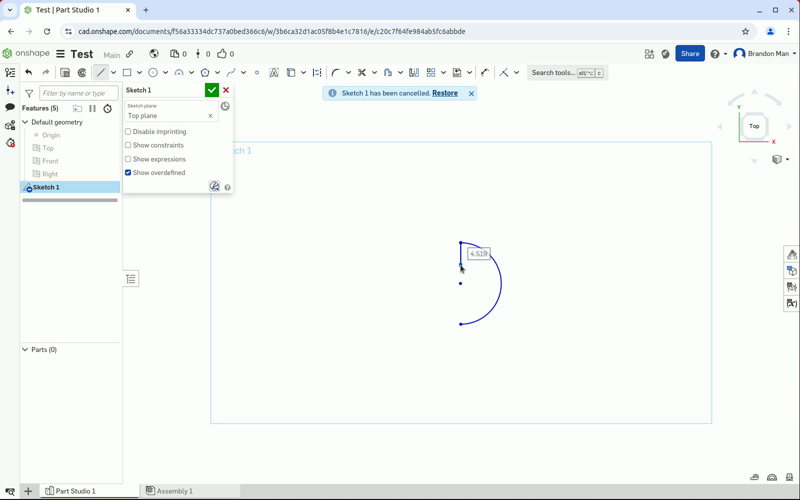
key(a)
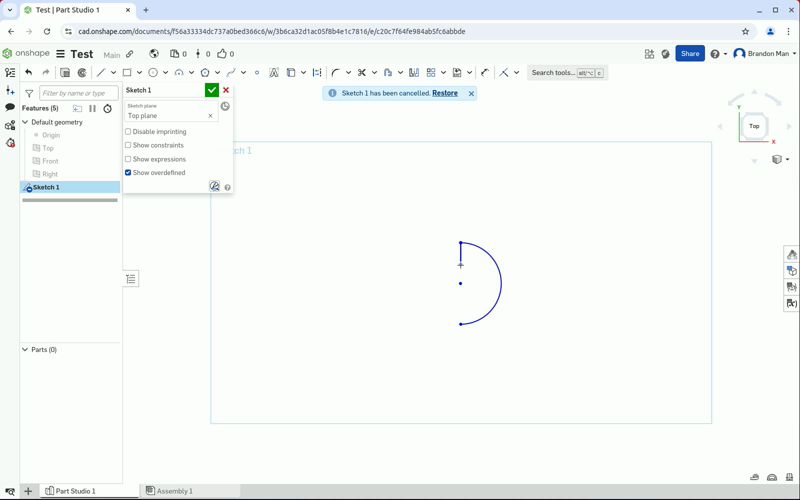
mouse_move(460, 264)
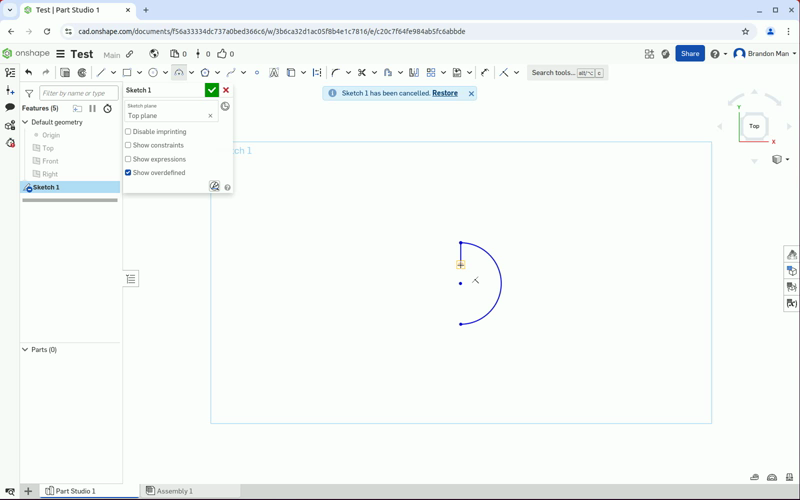
click(460, 264)
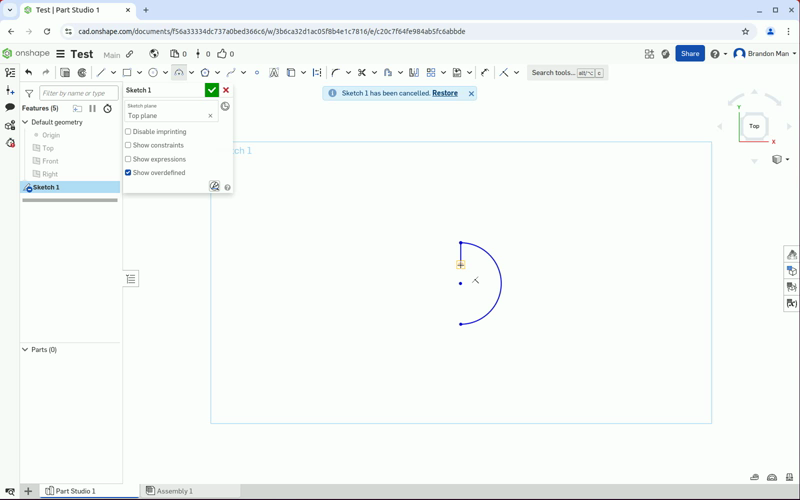
key_down(shift)
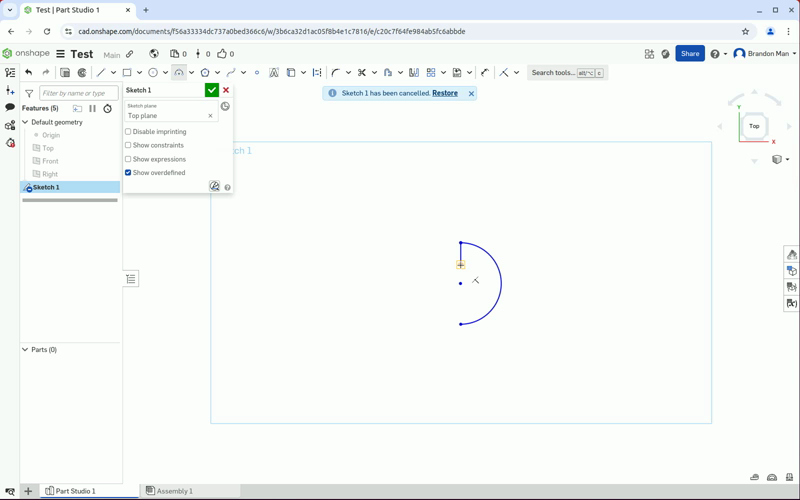
mouse_move(460, 301)
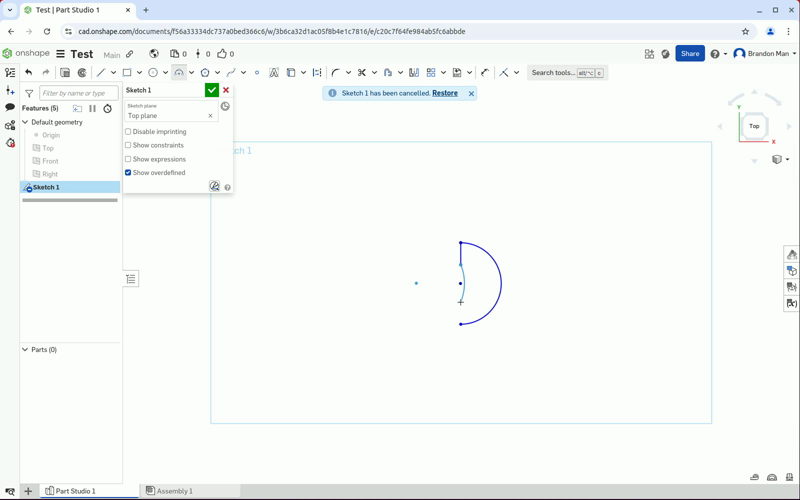
click(460, 301)
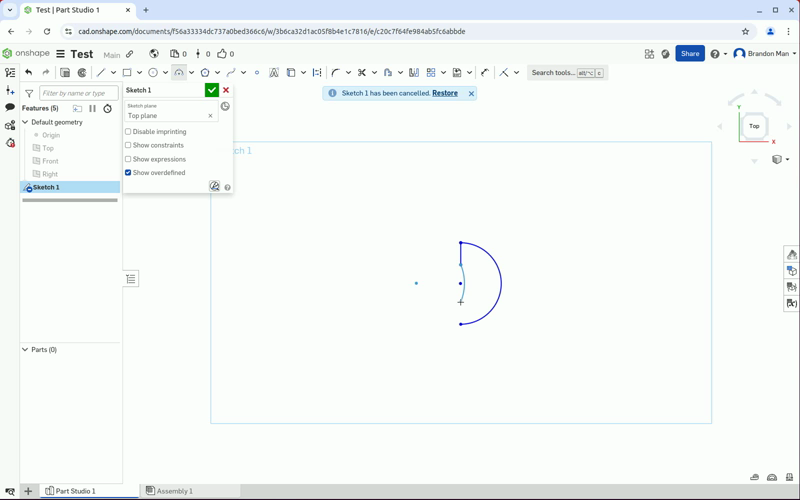
mouse_move(479, 283)
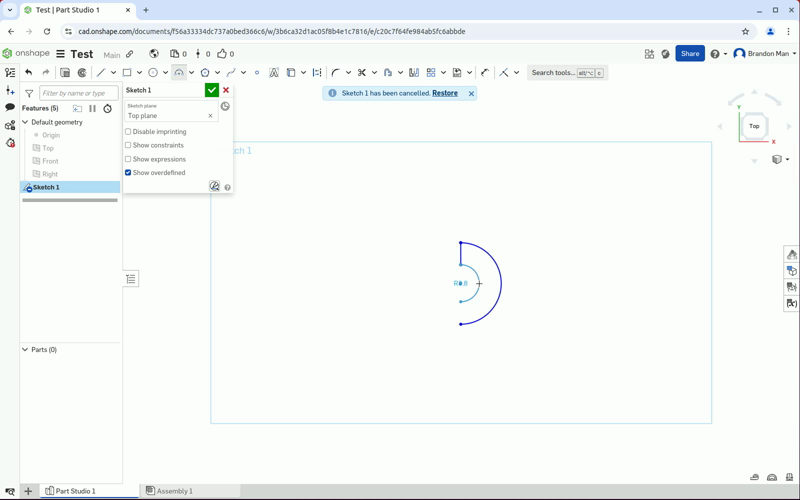
click(479, 283)
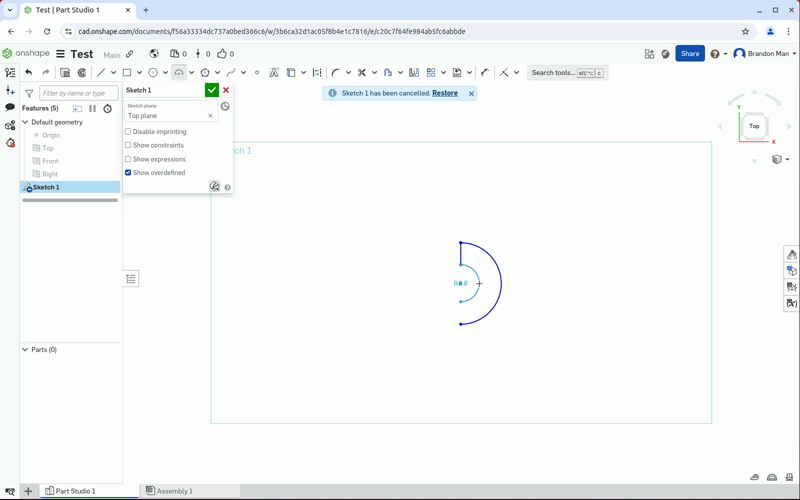
key_up(shift)
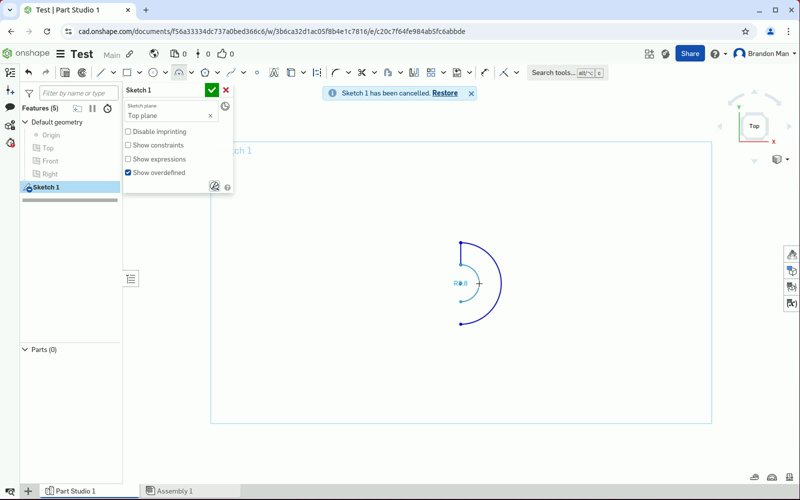
key(esc)
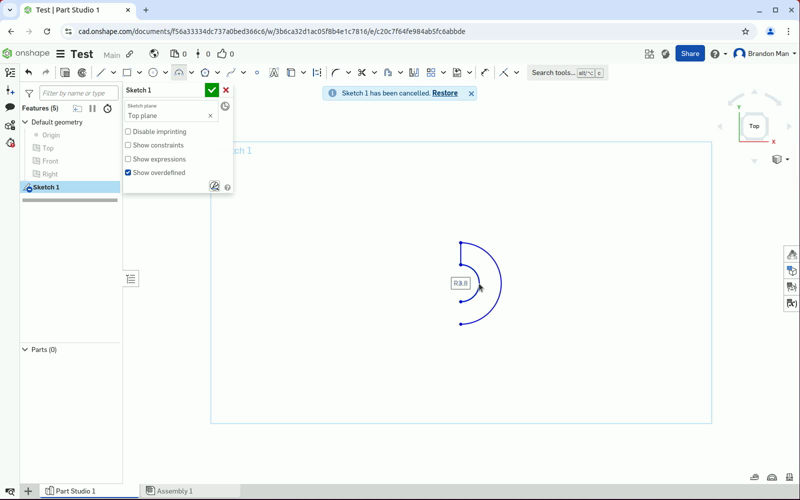
key(l)
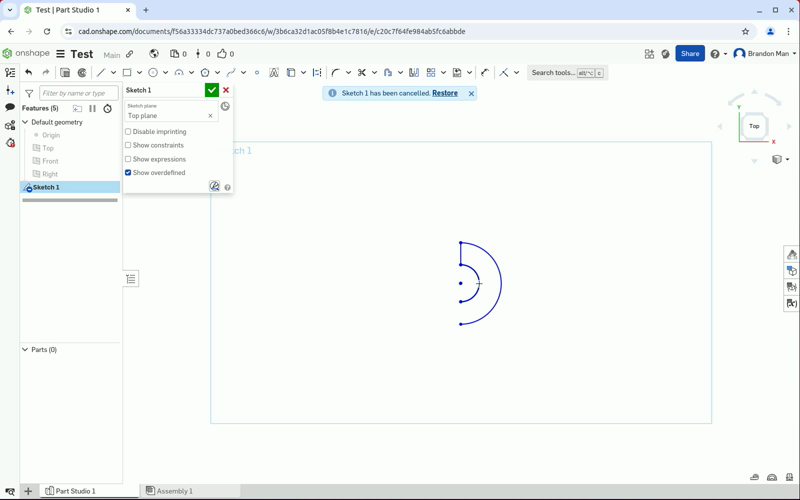
mouse_move(460, 301)
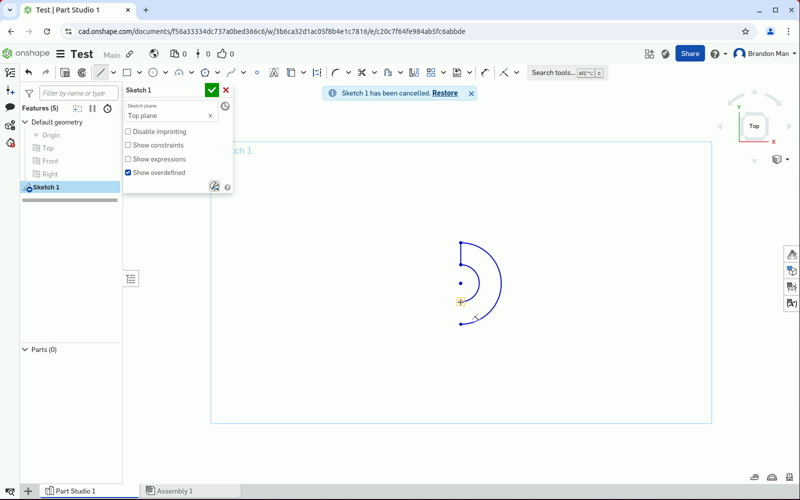
click(460, 301)
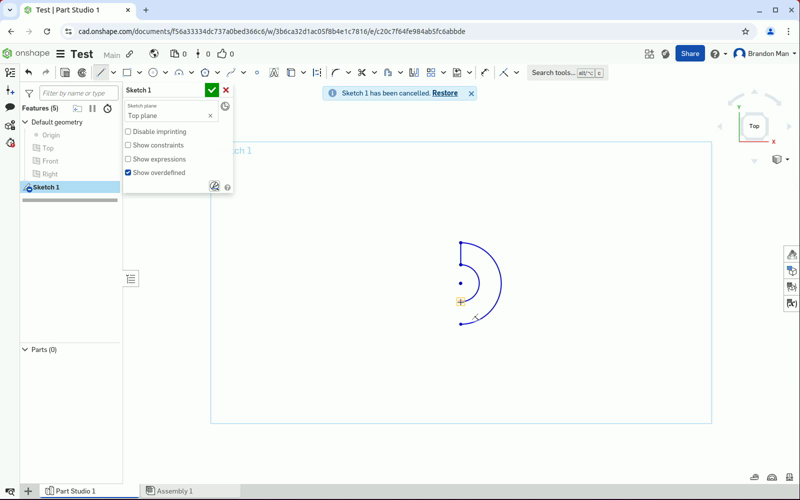
mouse_move(490, 301)
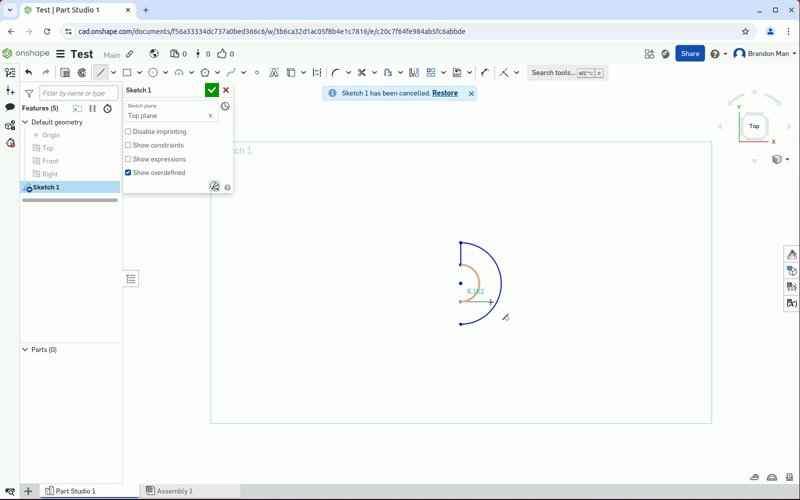
key_down(shift)
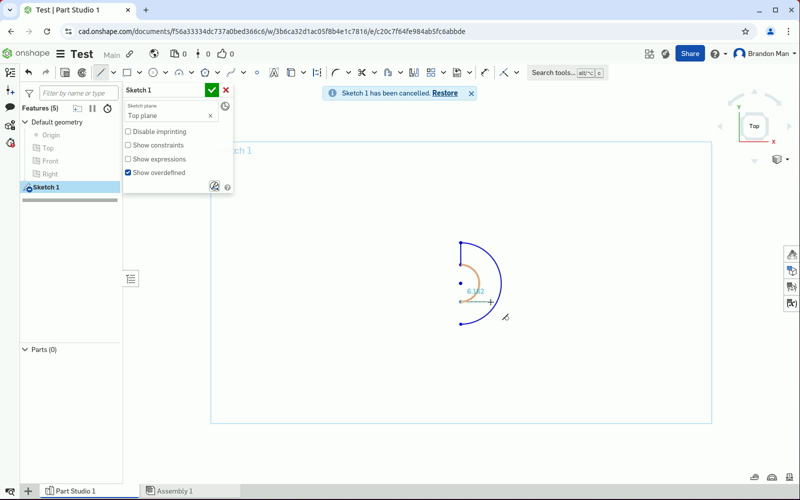
mouse_move(460, 324)
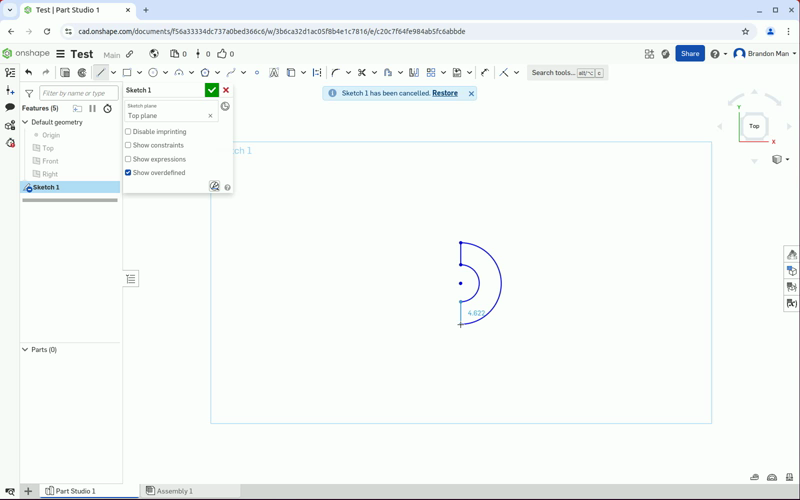
key_up(shift)
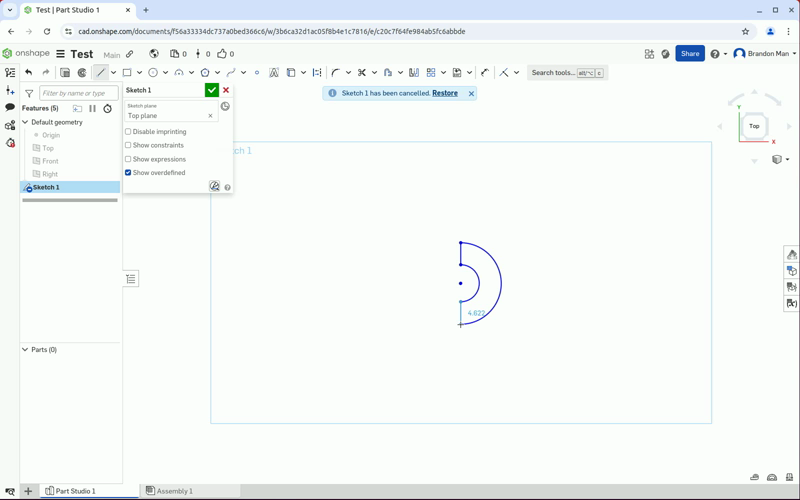
click(460, 324)
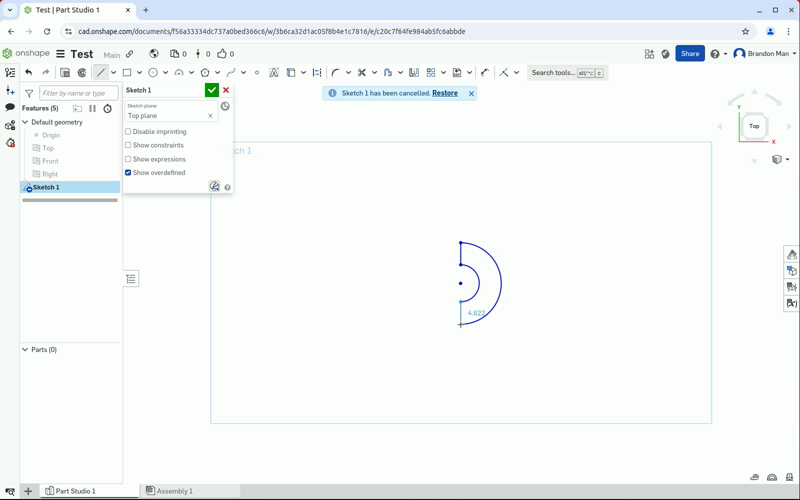
key(esc)
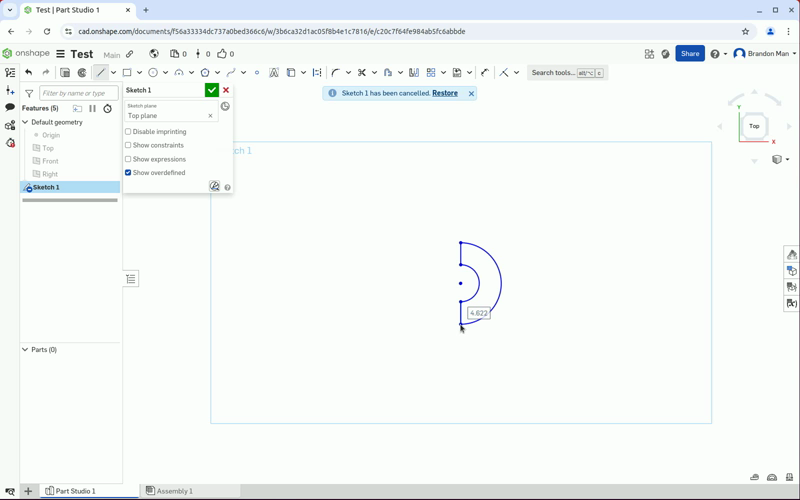
mouse_move(468, 252)
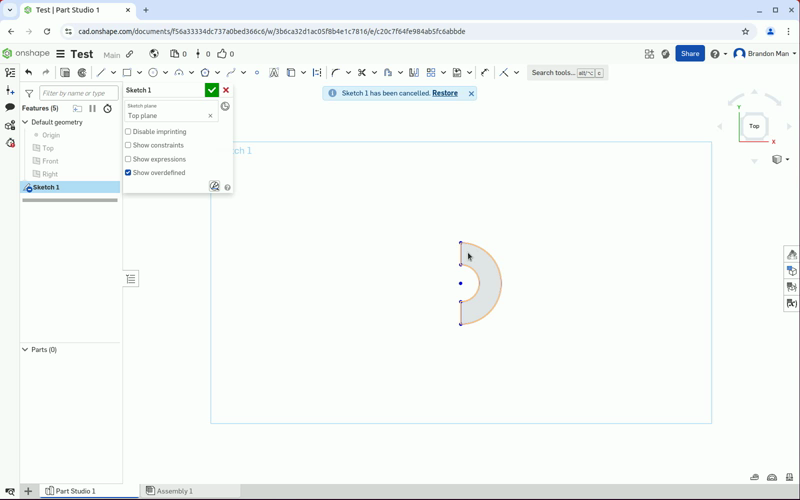
scroll(6)
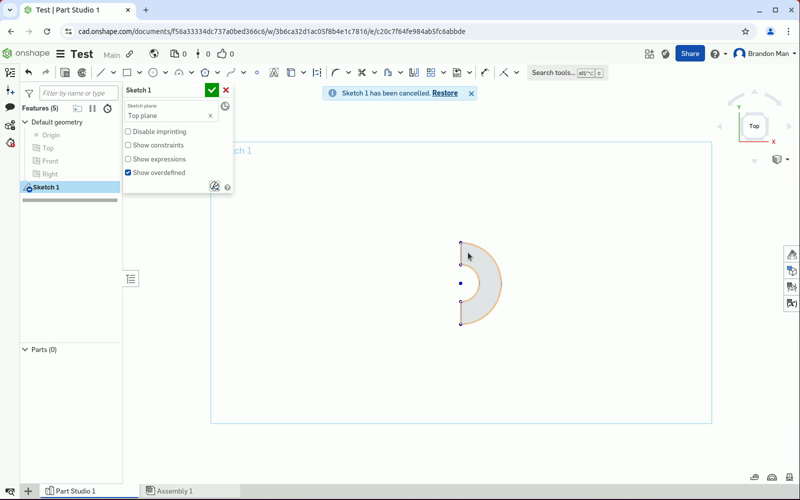
scroll(6)
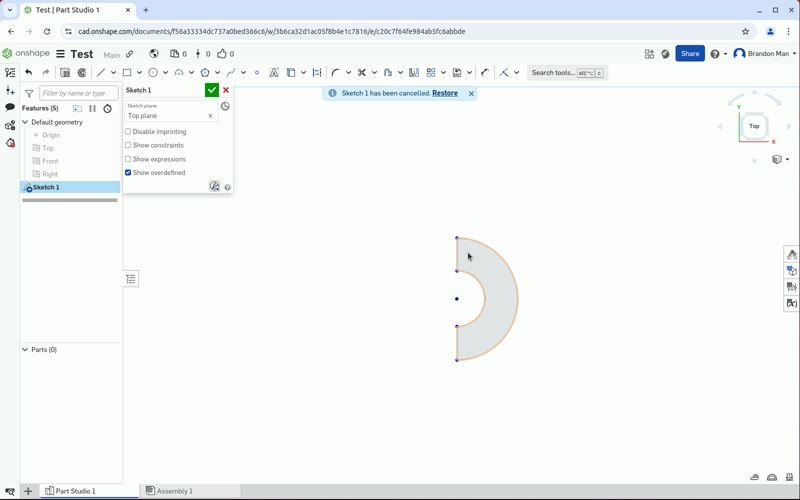
scroll(6)
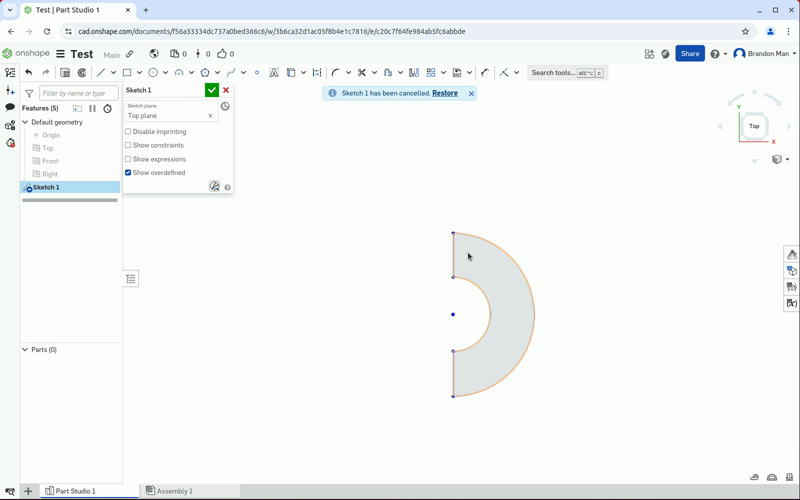
scroll(6)
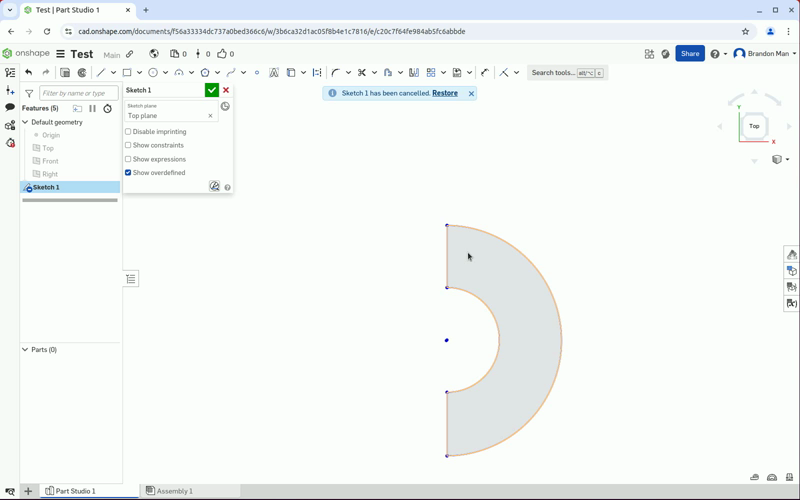
scroll(6)
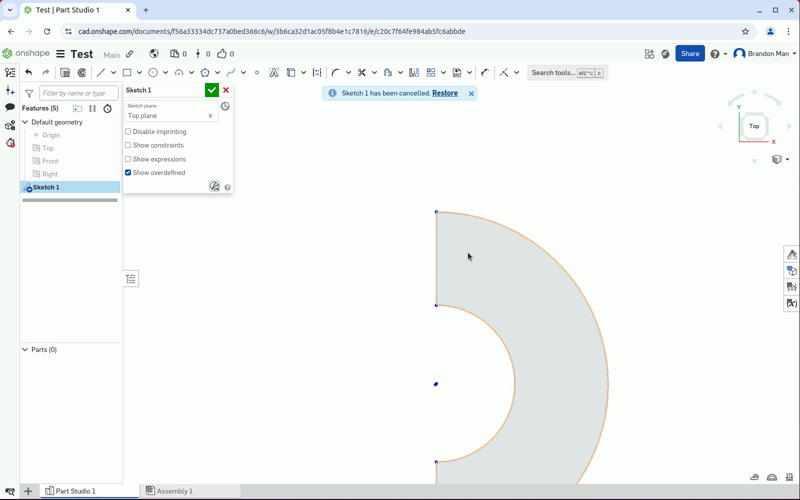
scroll(6)
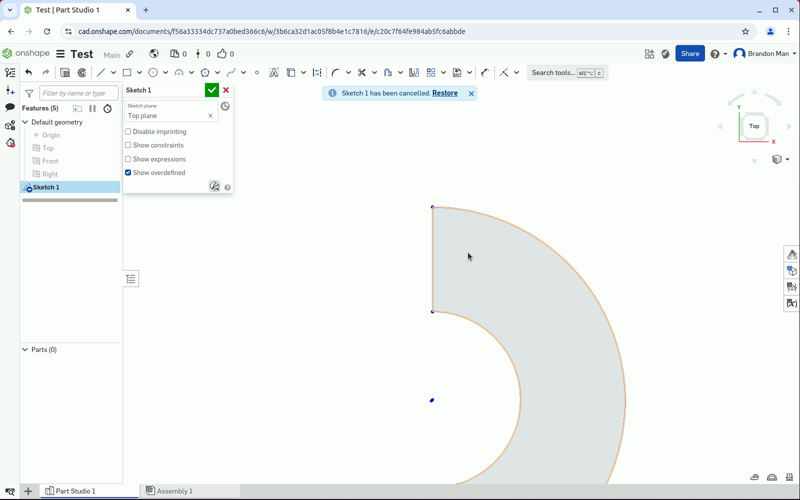
scroll(6)
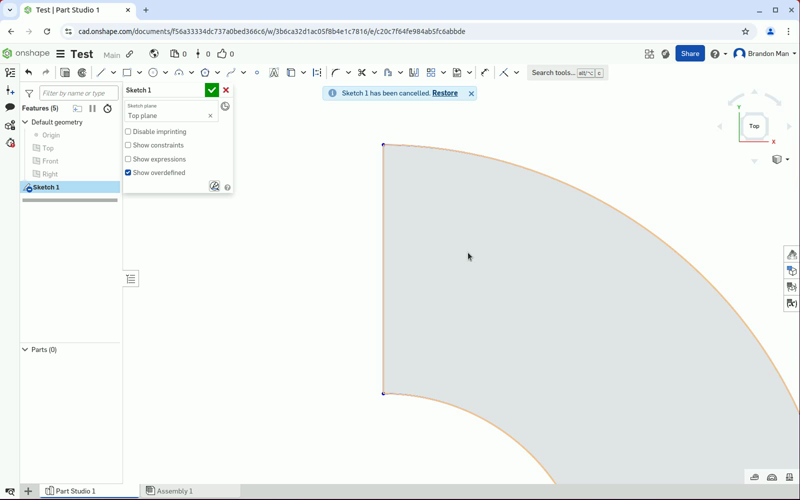
click(468, 252)
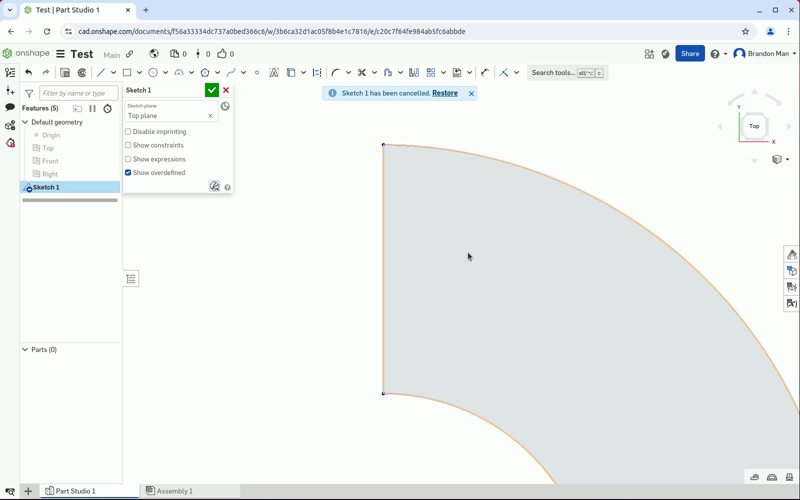
scroll(-6)
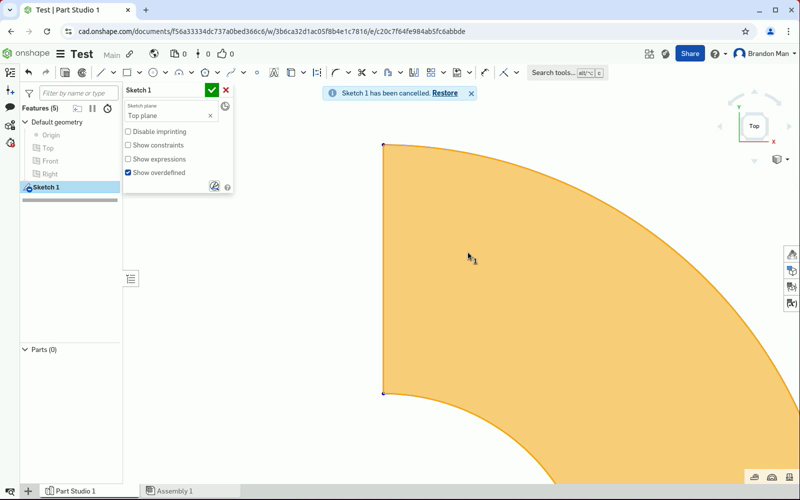
scroll(-6)
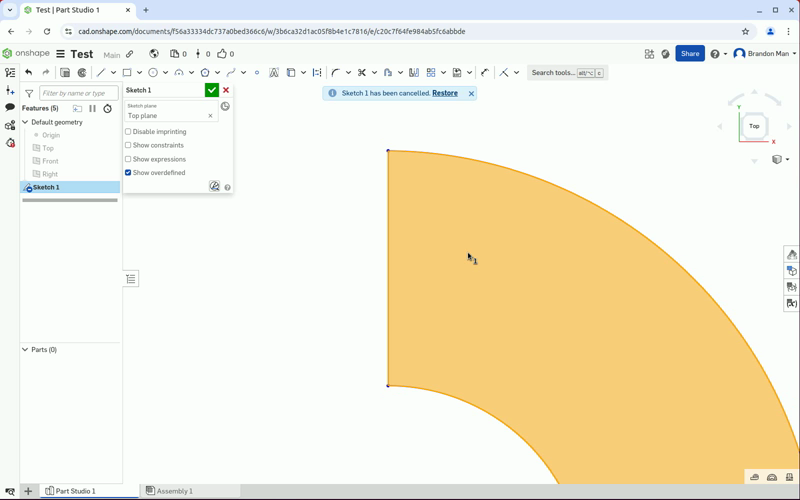
scroll(-6)
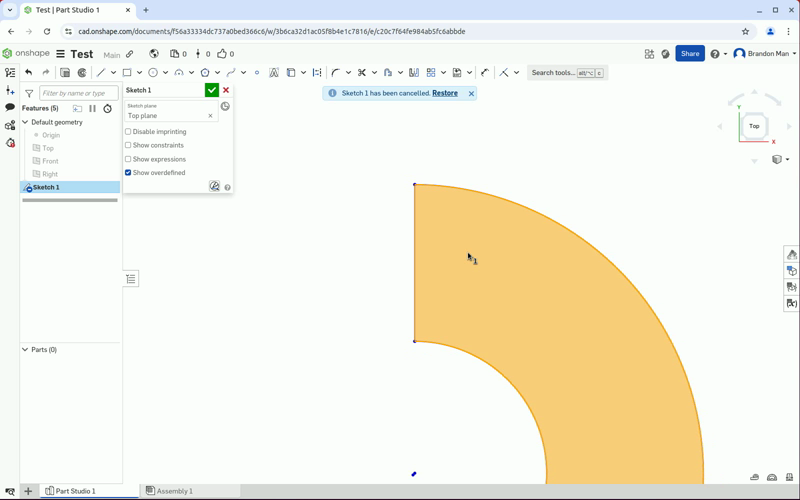
scroll(-6)
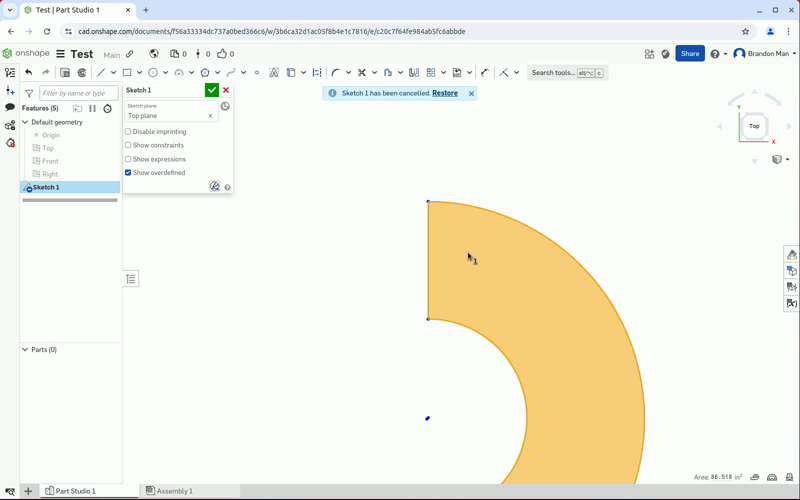
scroll(-6)
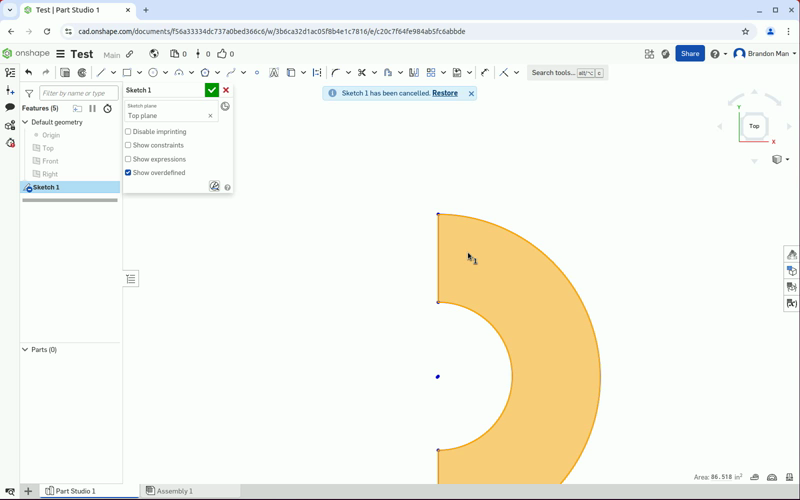
scroll(-6)
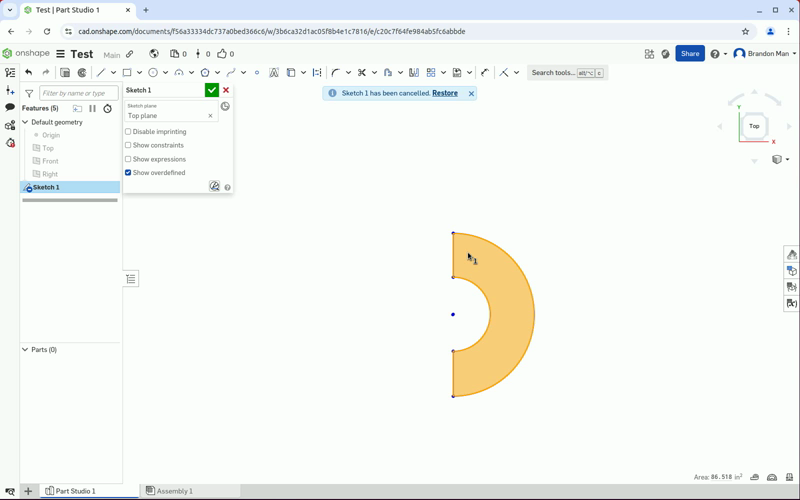
scroll(-6)
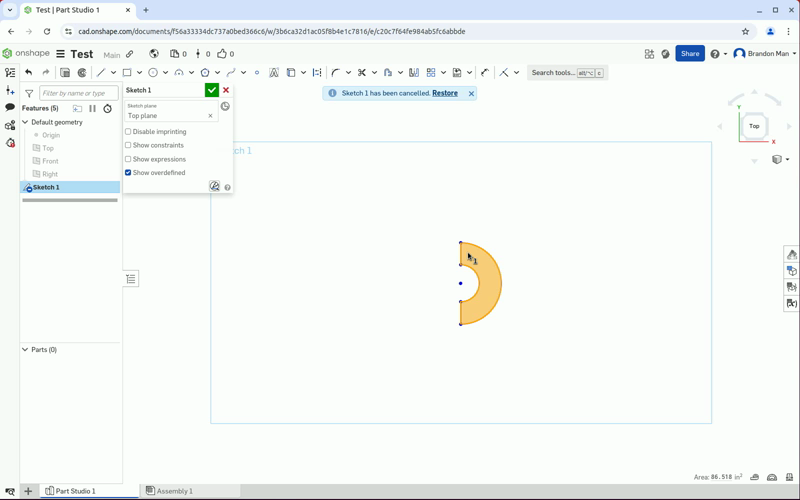
mouse_move(73, 352)
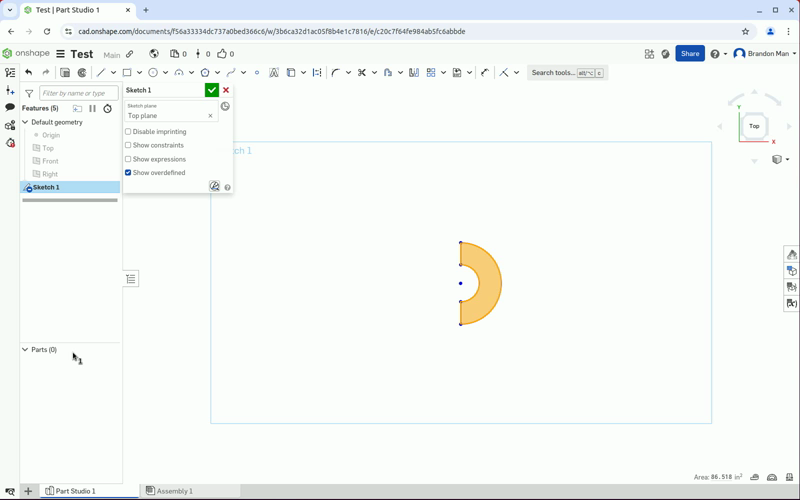
key(shift+y)
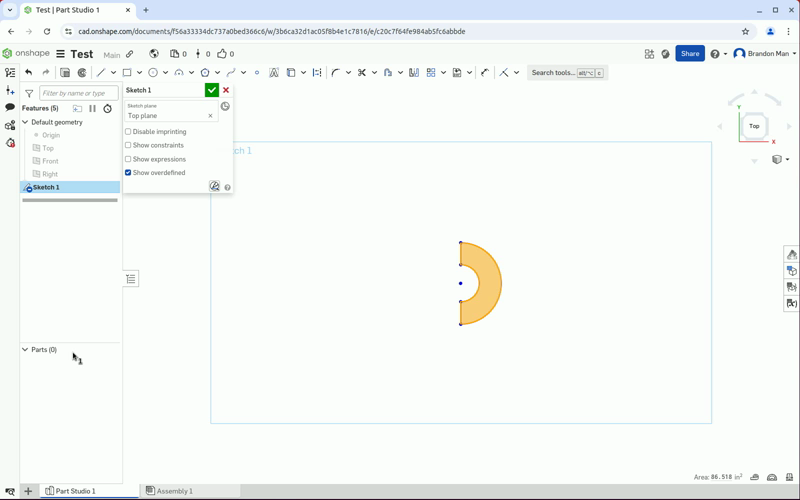
key(shift+e)
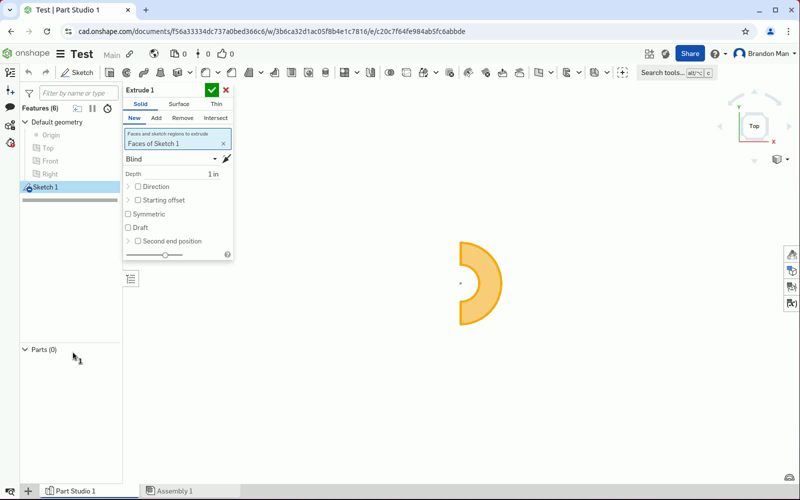
mouse_move(143, 106)
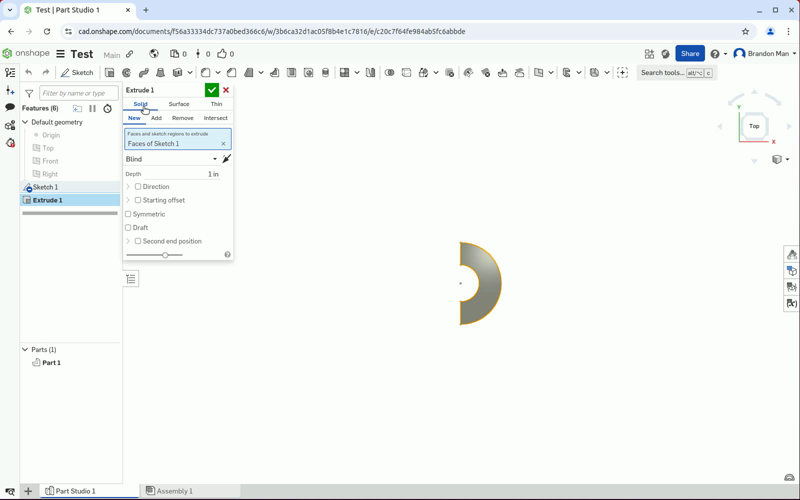
click(143, 106)
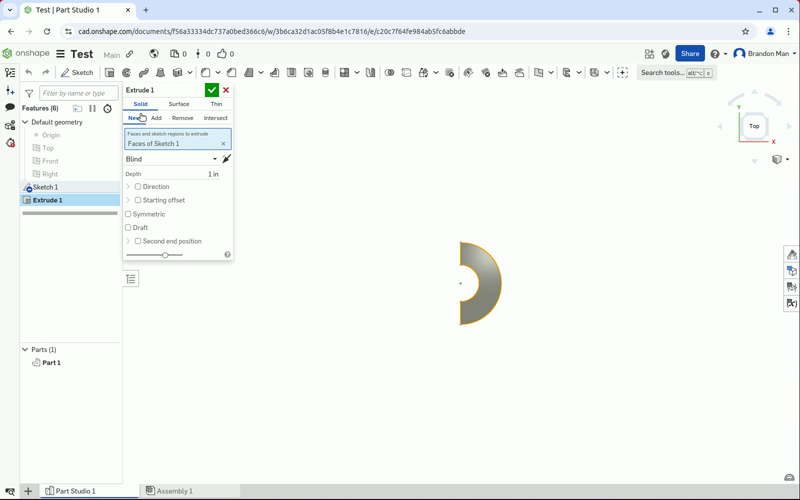
mouse_move(137, 120)
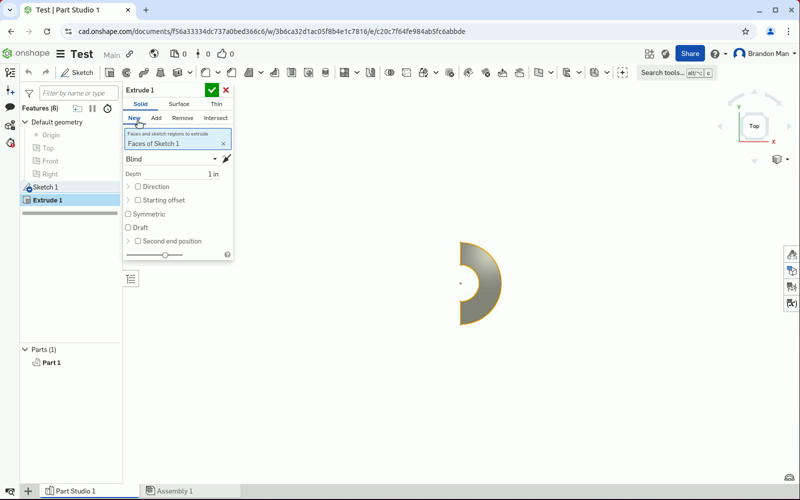
click(137, 120)
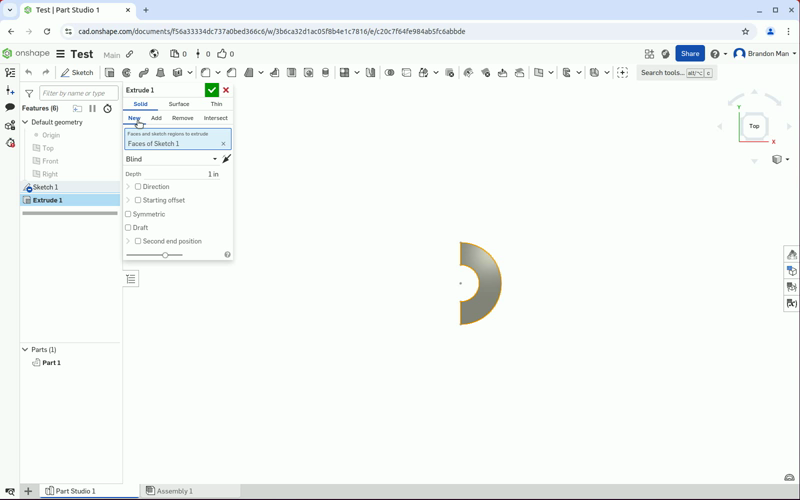
key(tab, 4)
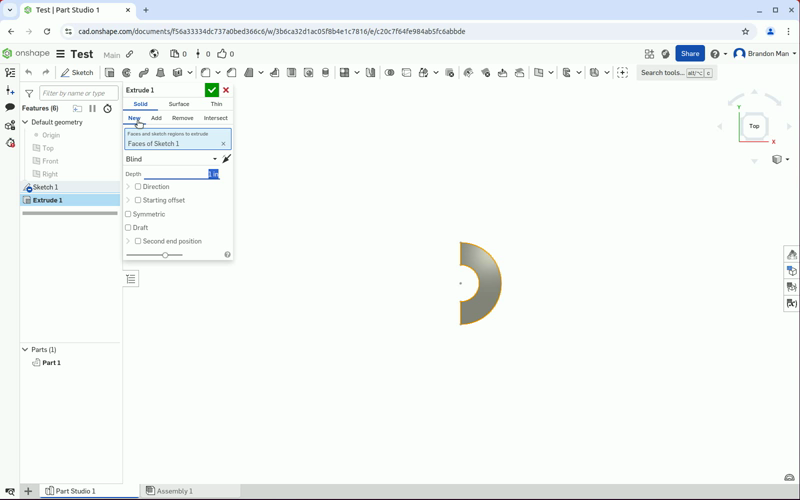
text(9.147)
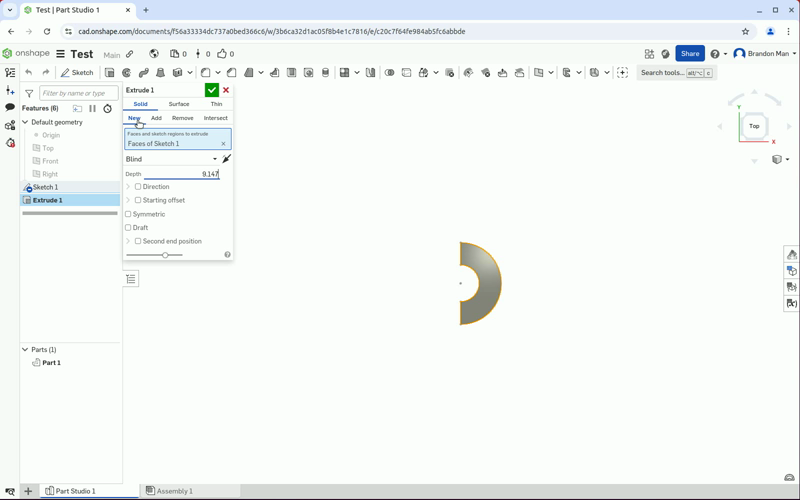
key(enter)
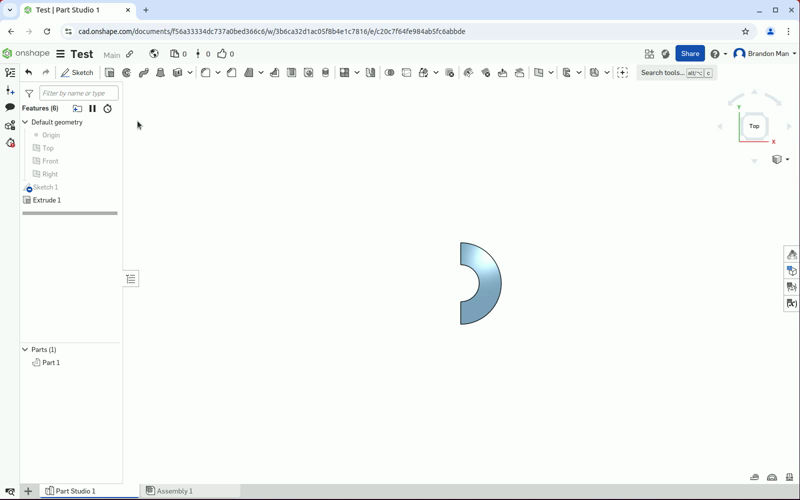
key(shift+h)
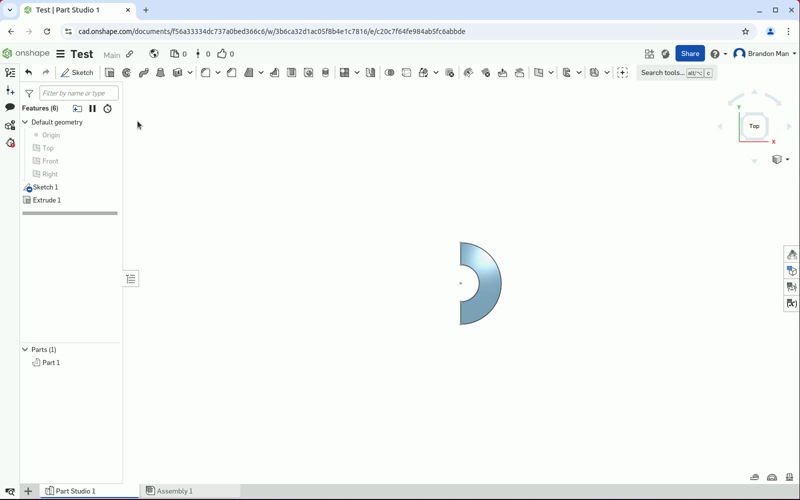
key(shift+h)
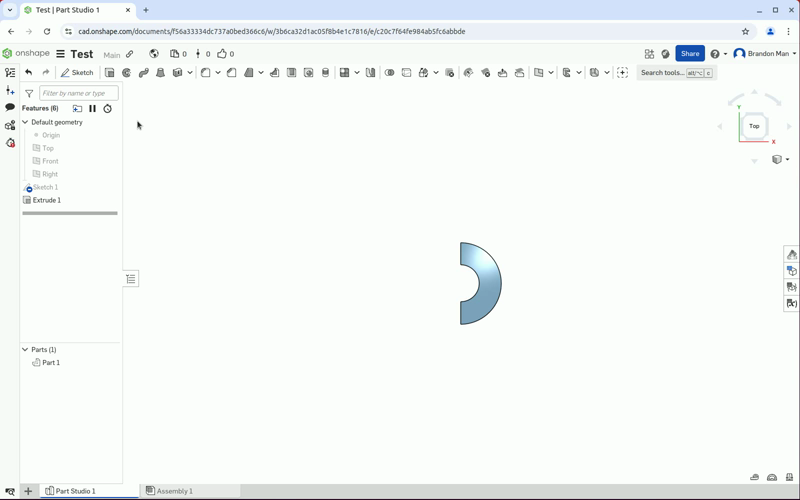
mouse_move(73, 189)
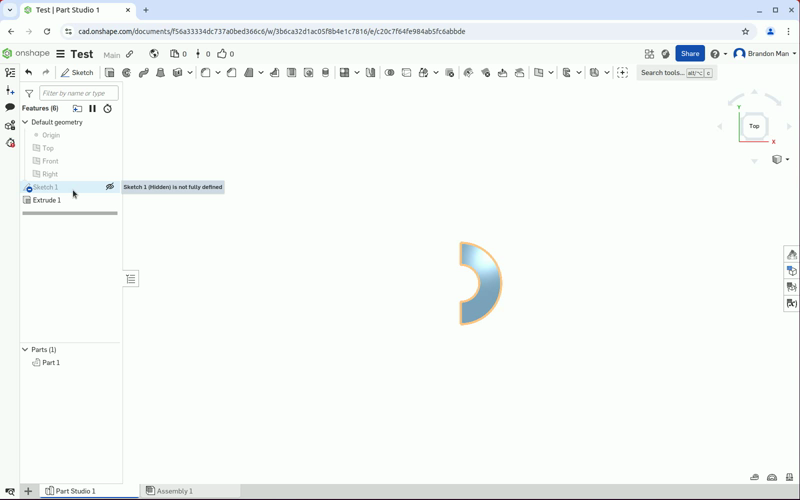
click(73, 189)
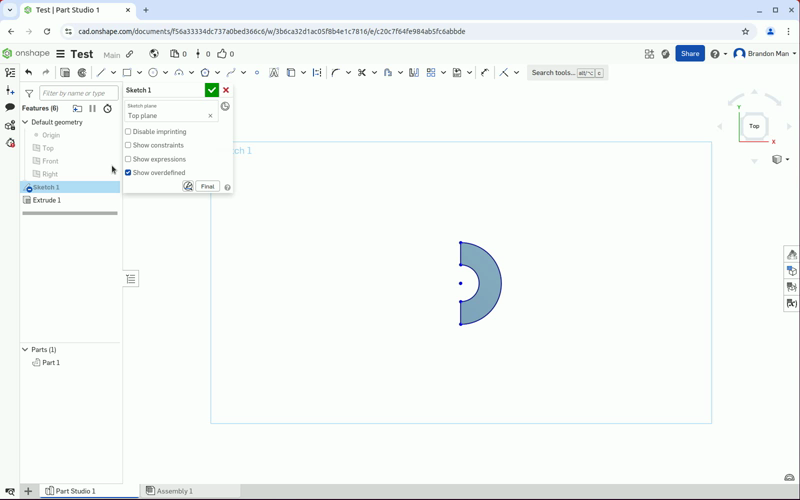
mouse_move(229, 92)
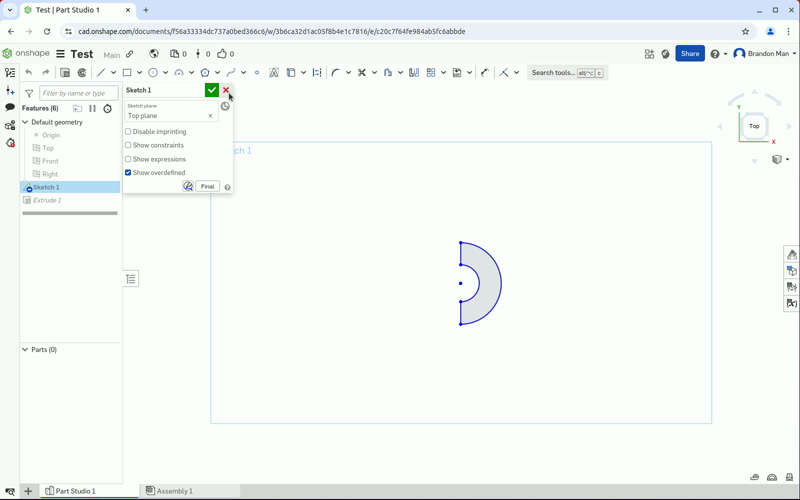
click(229, 92)
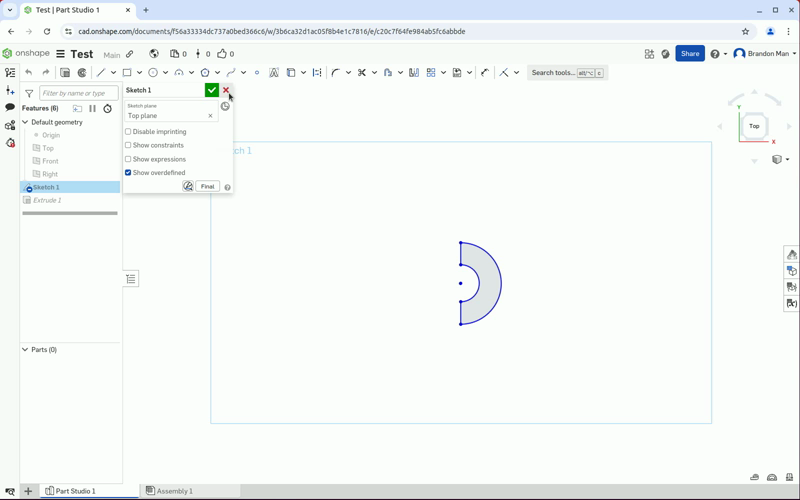
key(shift+s)
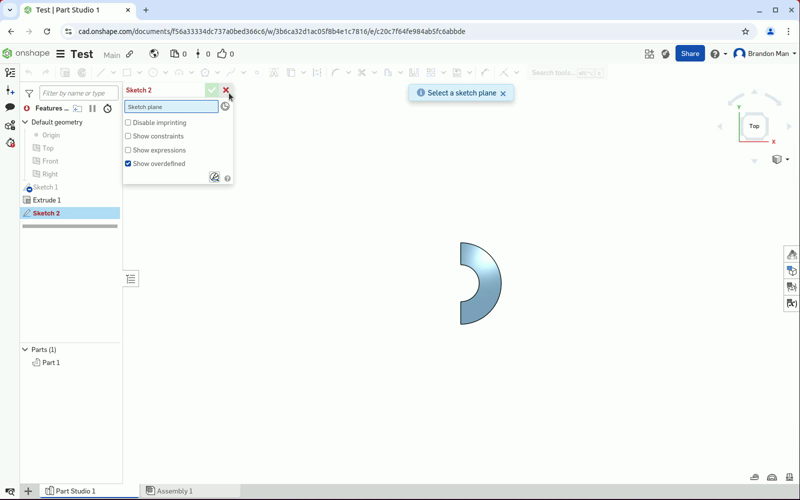
mouse_move(73, 150)
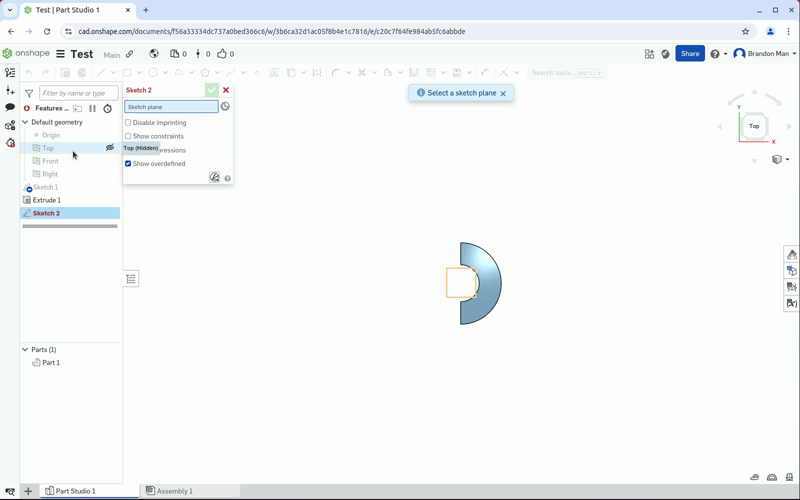
click(73, 150)
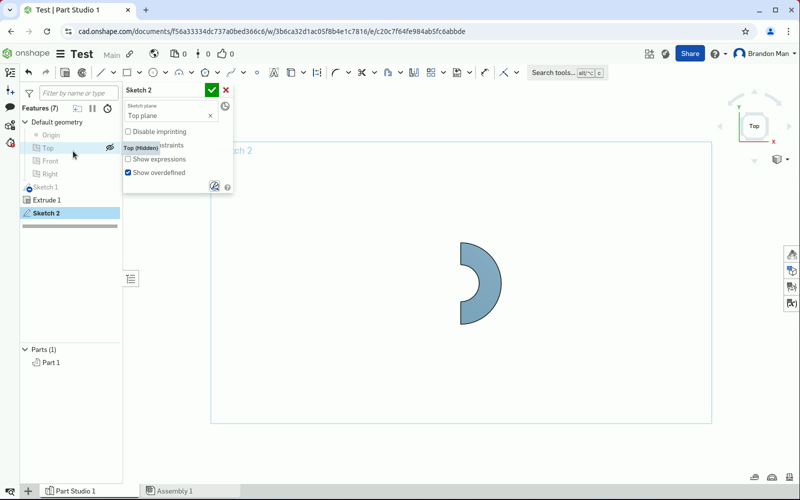
mouse_move(73, 352)
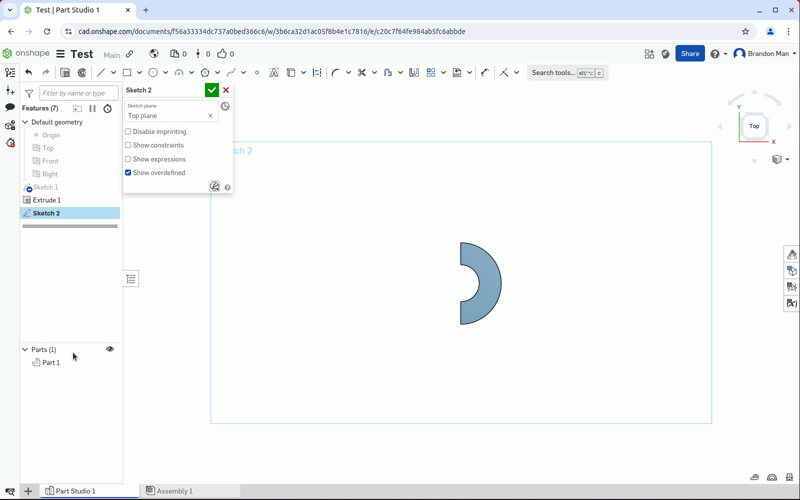
key(y)
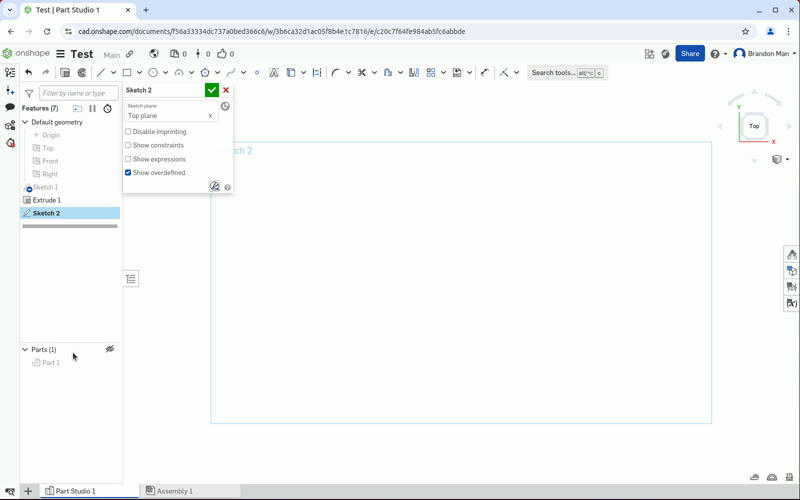
key(l)
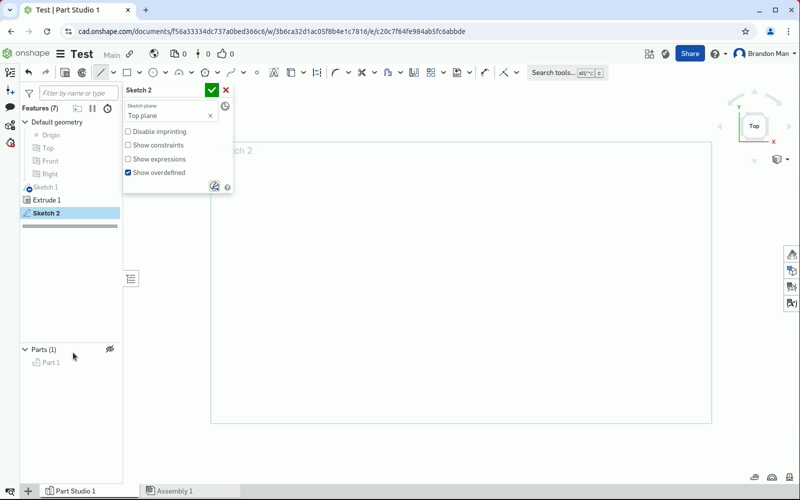
key_down(shift)
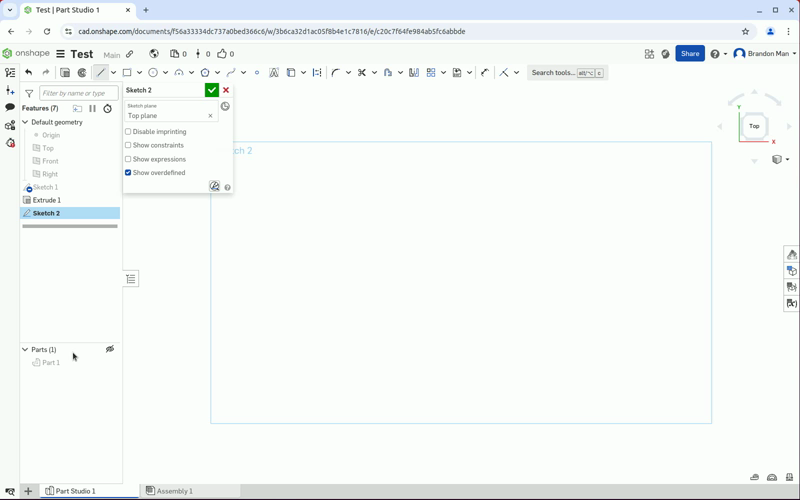
mouse_move(422, 268)
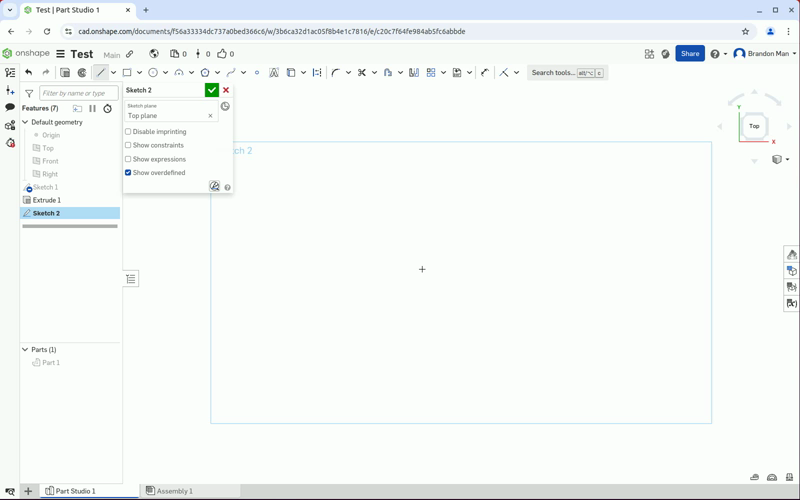
click(422, 268)
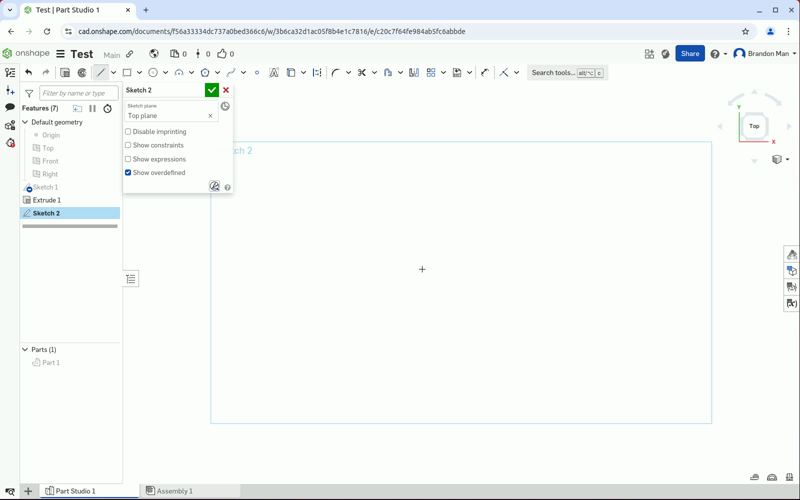
key_up(shift)
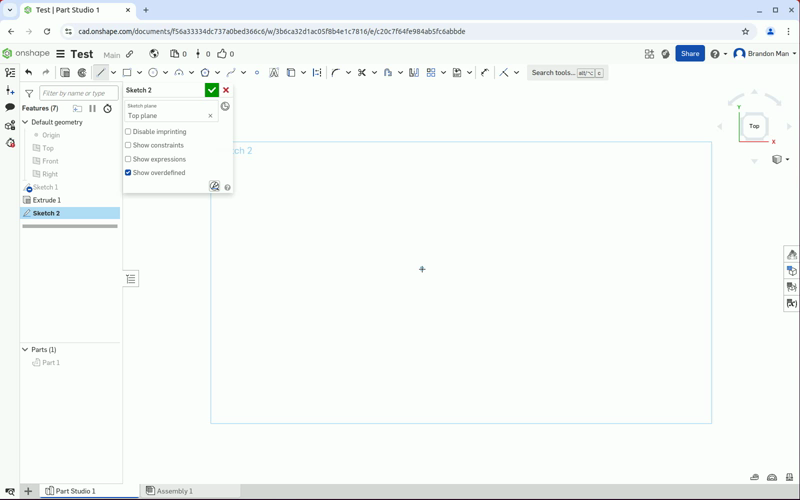
key_down(shift)
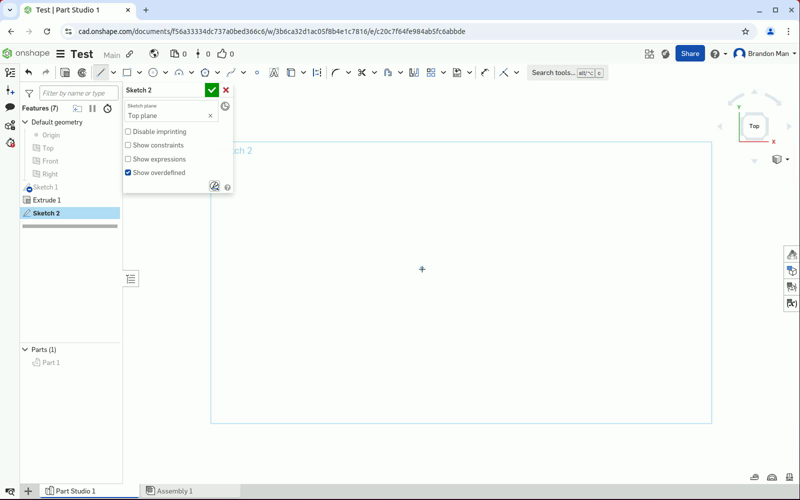
mouse_move(452, 268)
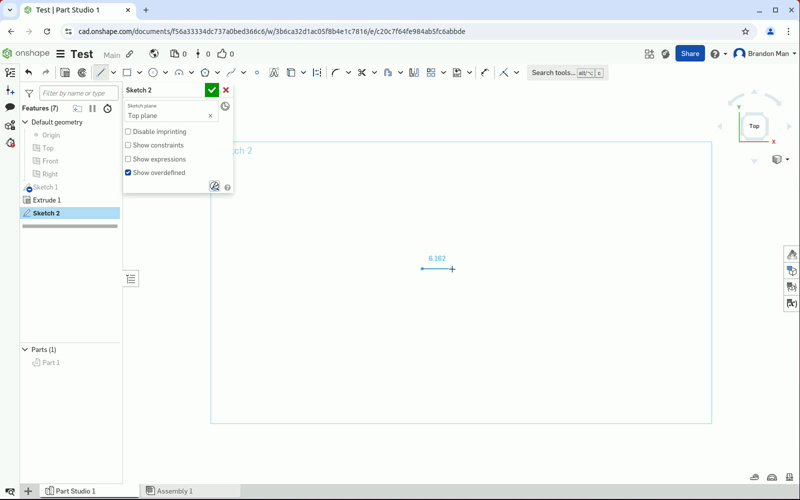
mouse_move(449, 268)
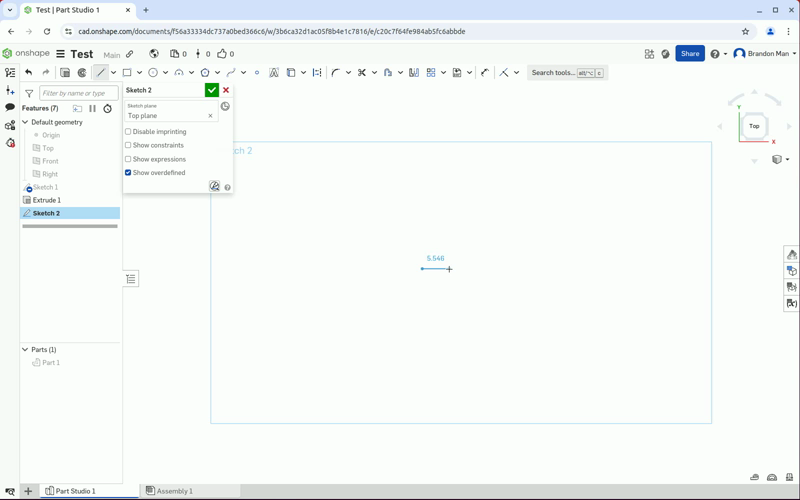
click(449, 268)
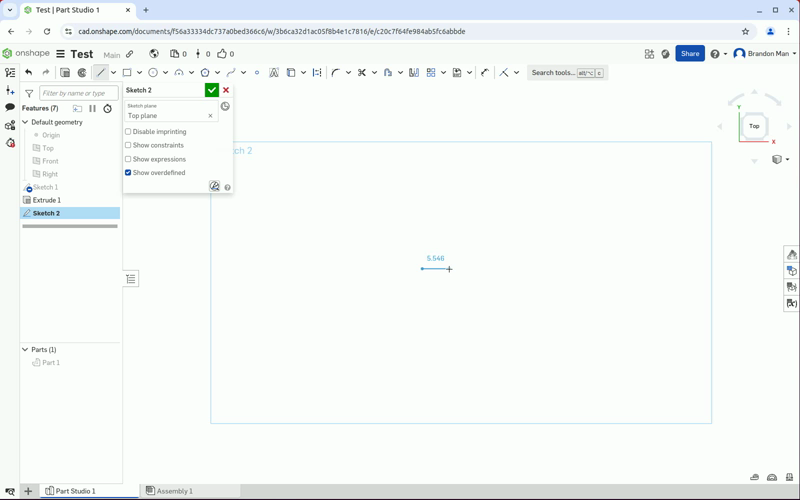
key_up(shift)
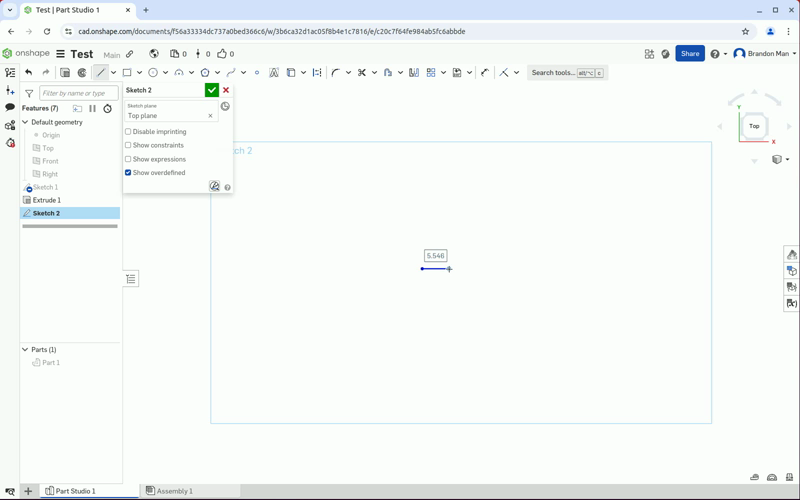
key(esc)
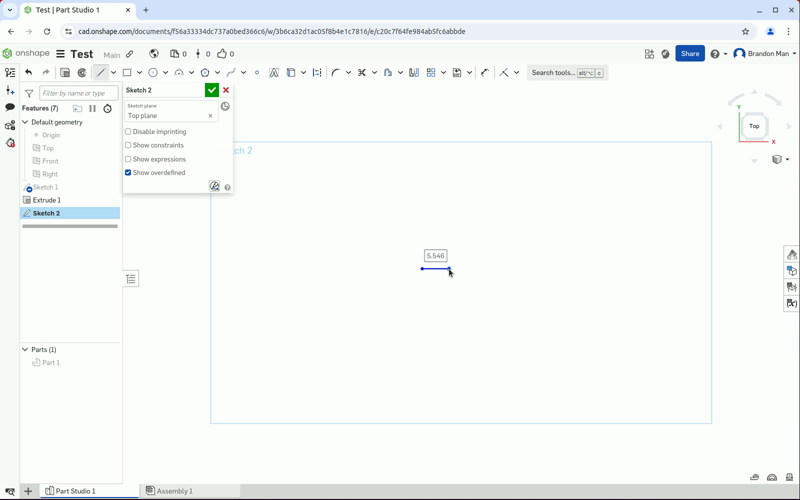
key(a)
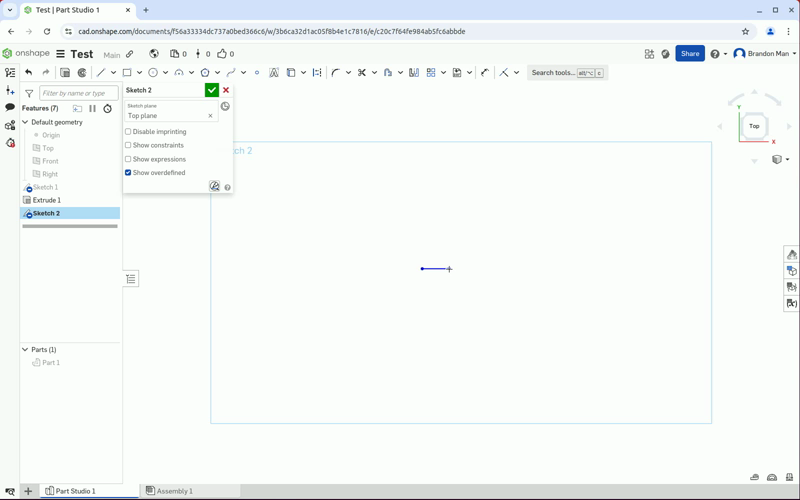
mouse_move(449, 268)
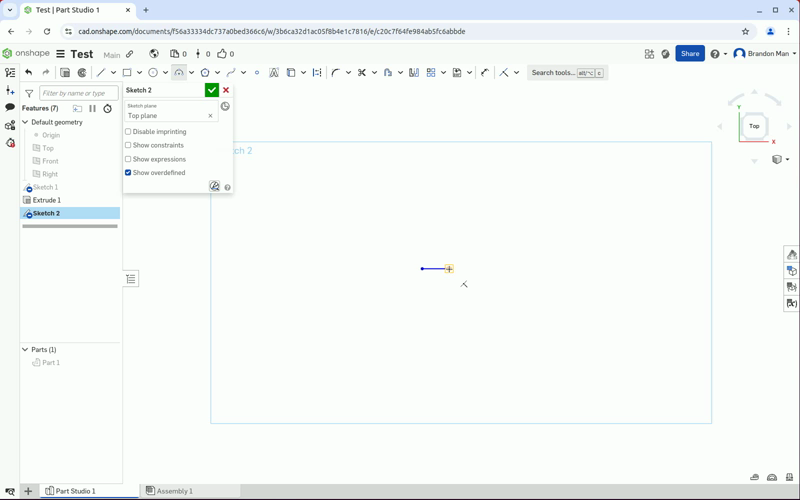
click(449, 268)
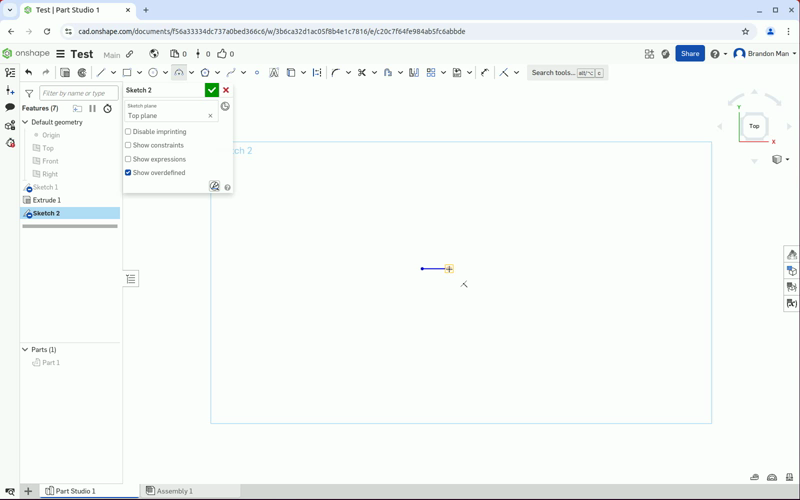
key_down(shift)
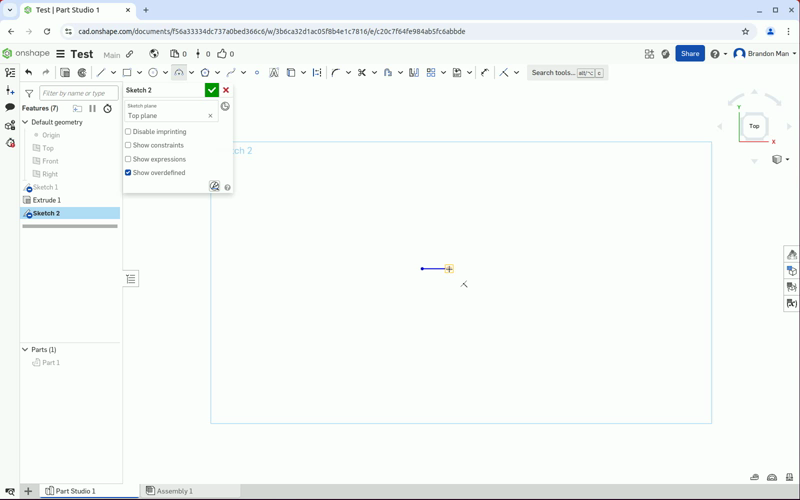
mouse_move(461, 264)
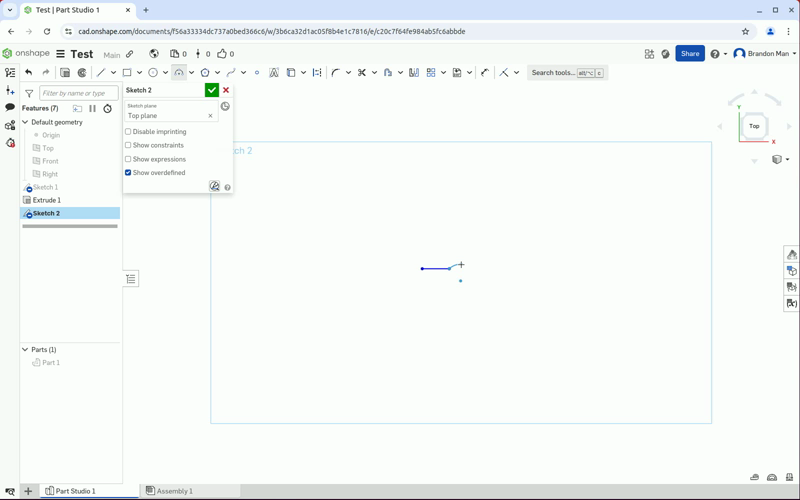
click(461, 264)
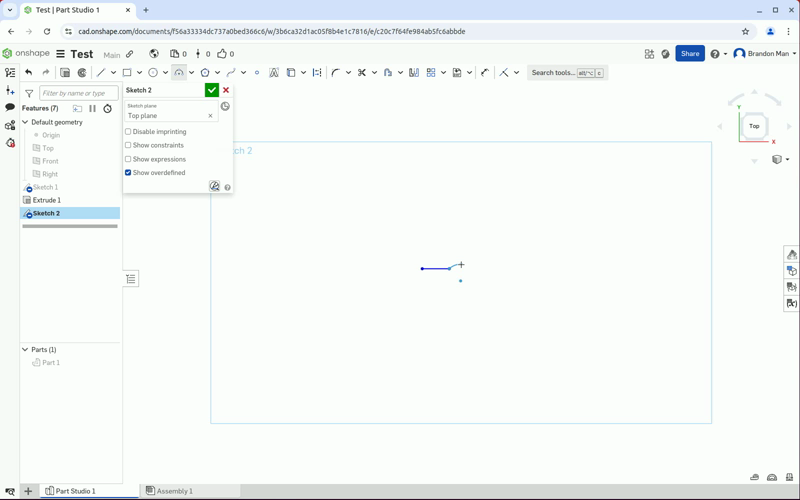
mouse_move(454, 265)
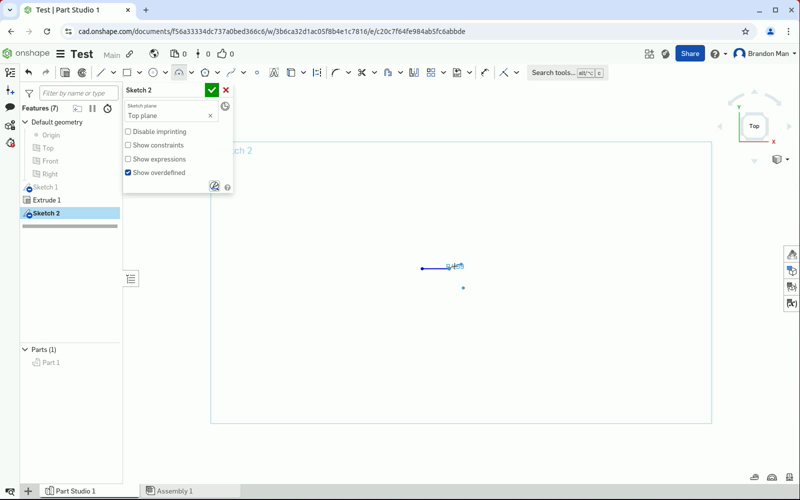
click(454, 265)
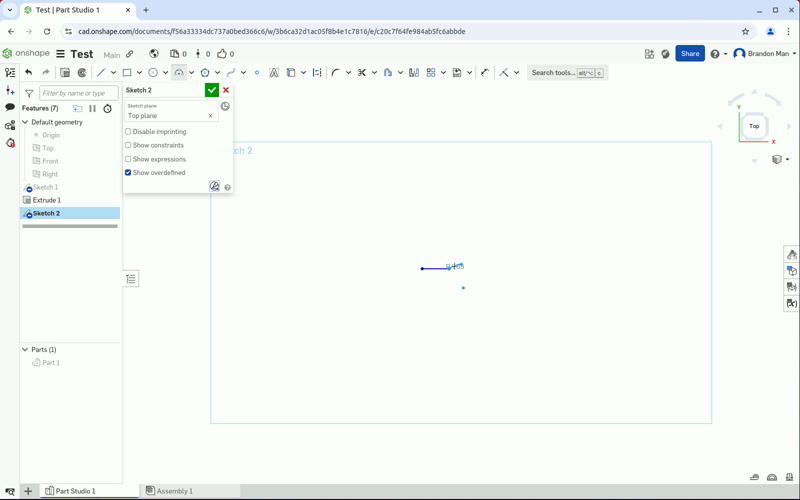
key_up(shift)
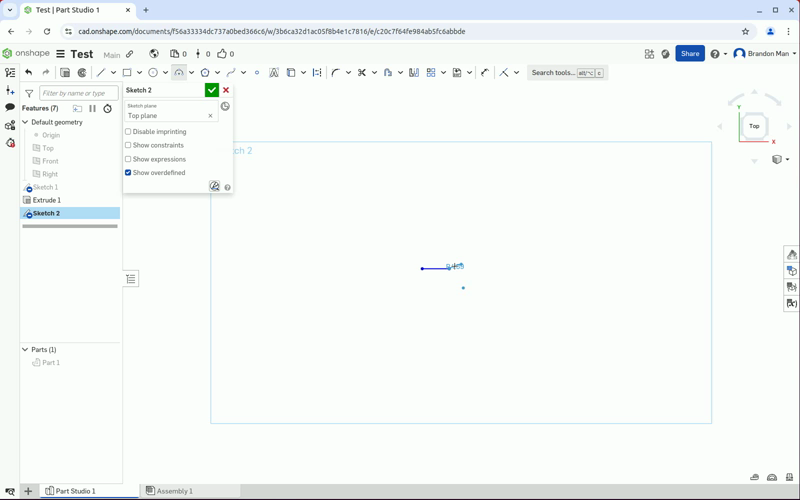
key(esc)
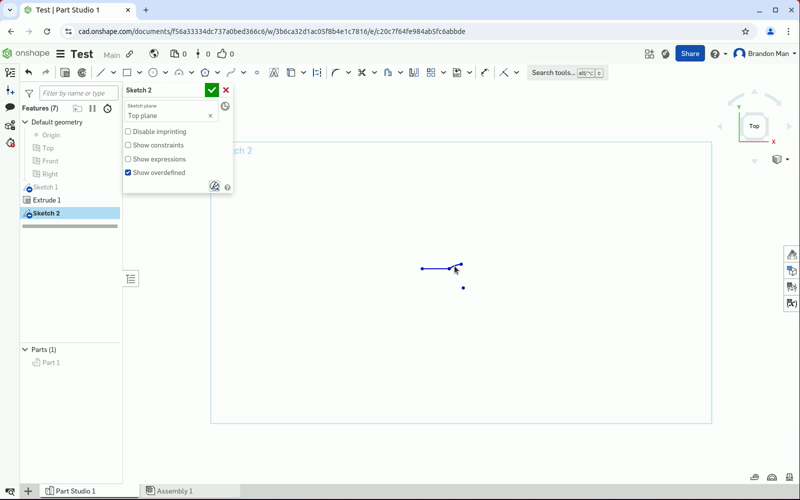
key(l)
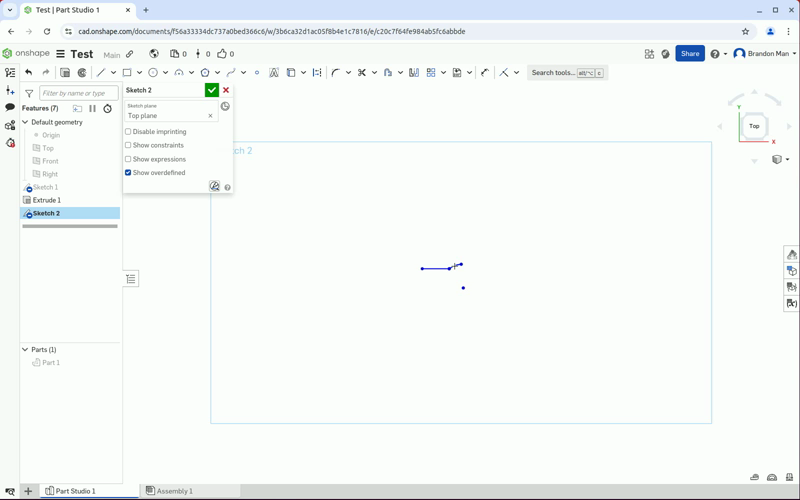
mouse_move(461, 264)
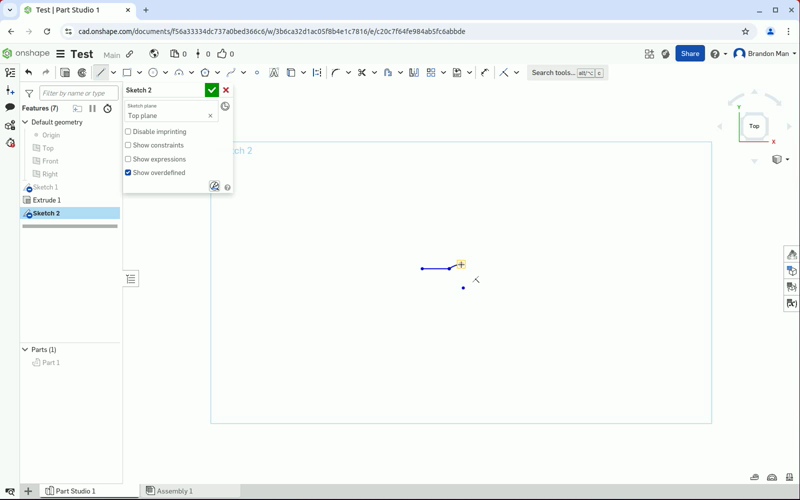
click(461, 264)
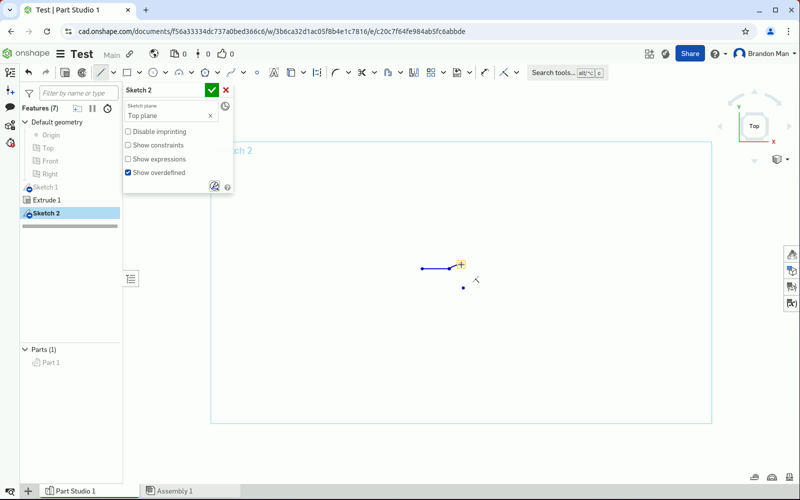
key_down(shift)
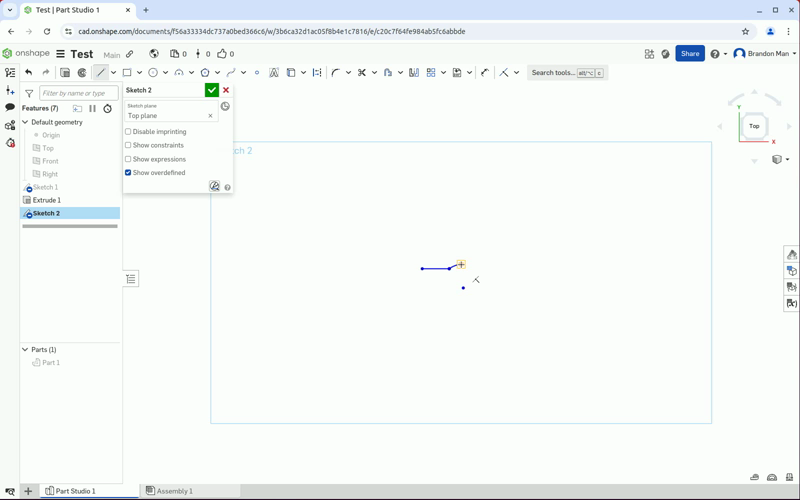
mouse_move(491, 264)
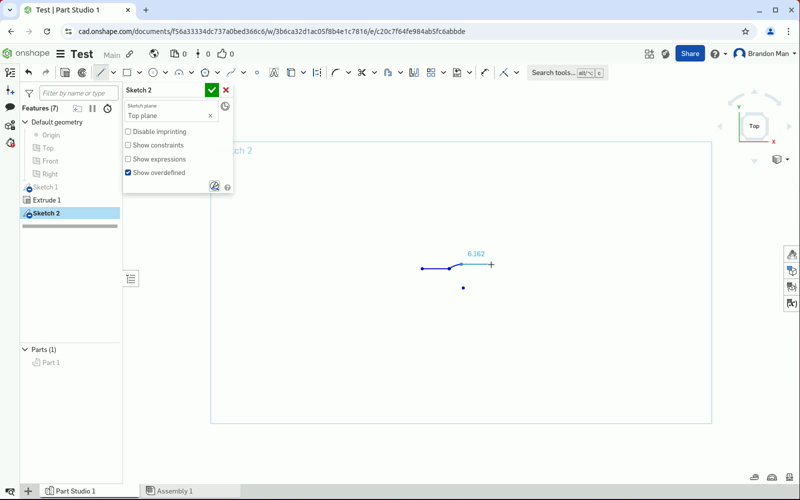
mouse_move(461, 240)
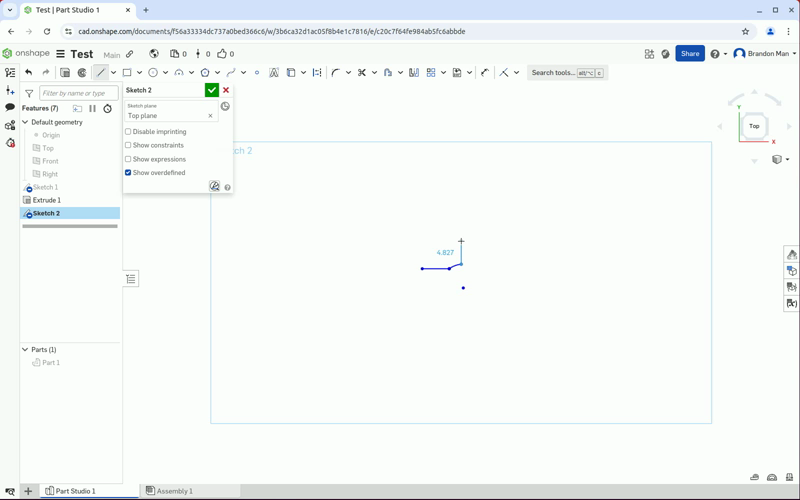
click(461, 240)
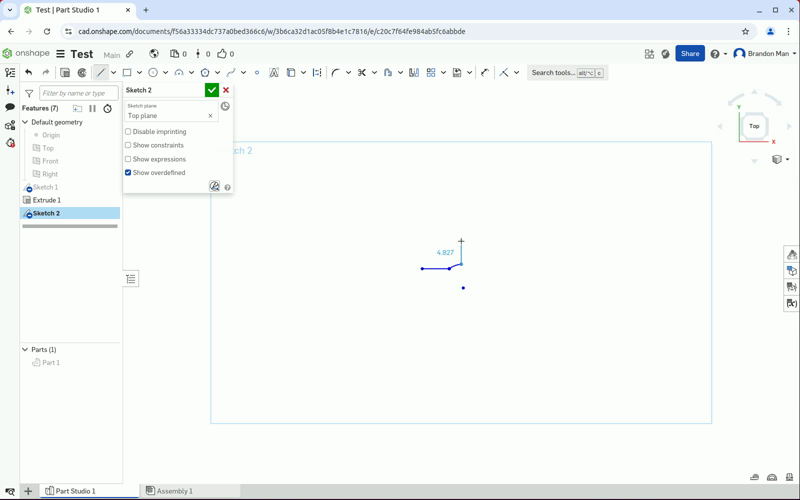
key_up(shift)
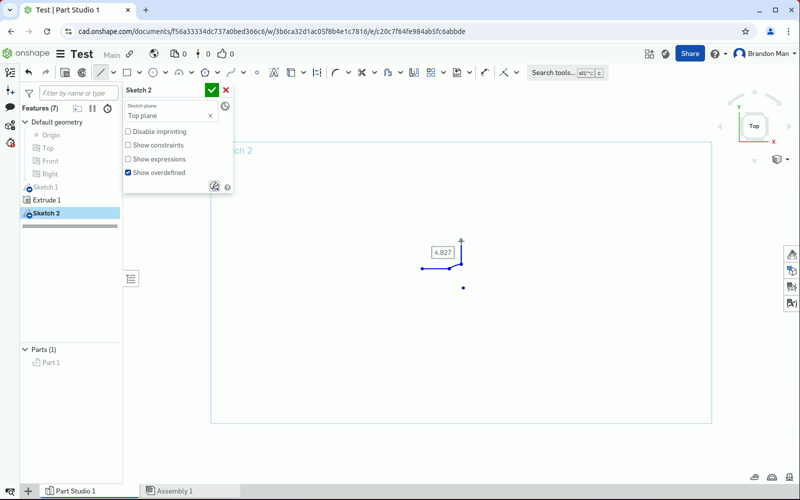
key(esc)
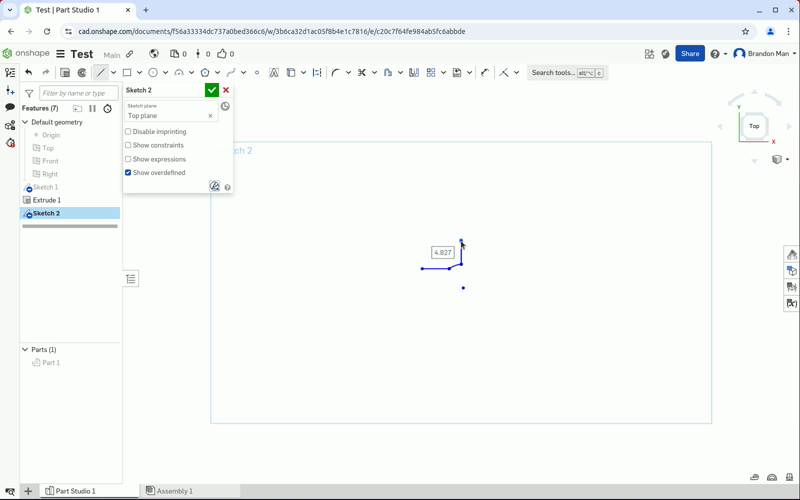
key(a)
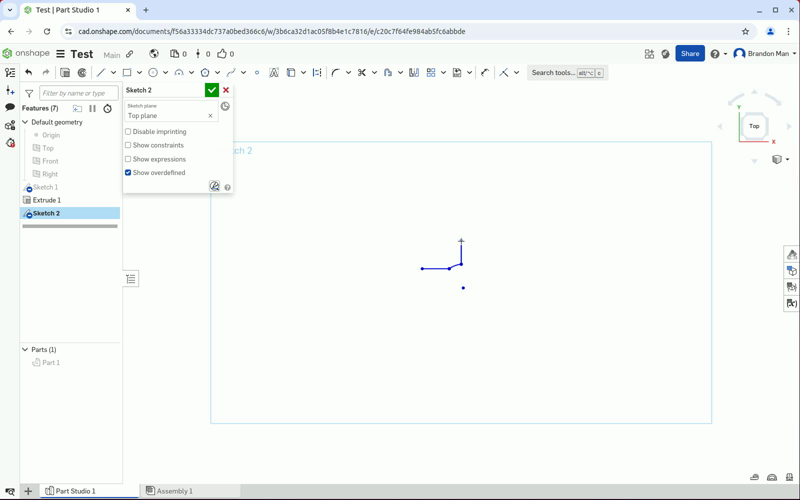
mouse_move(461, 240)
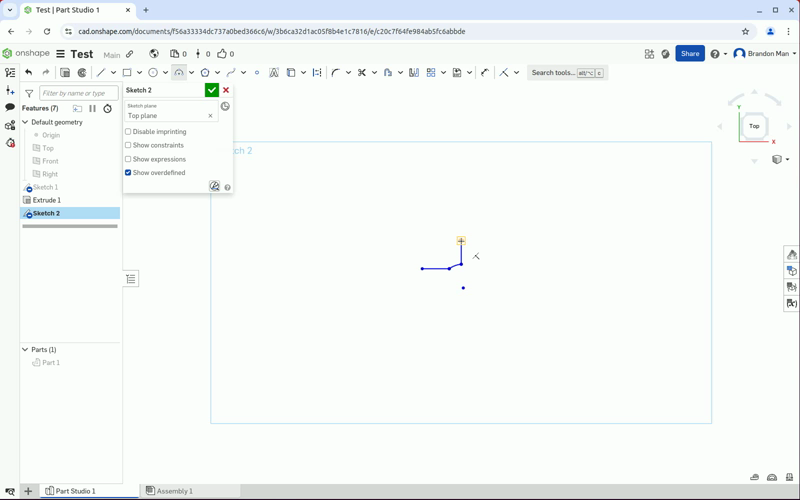
click(461, 240)
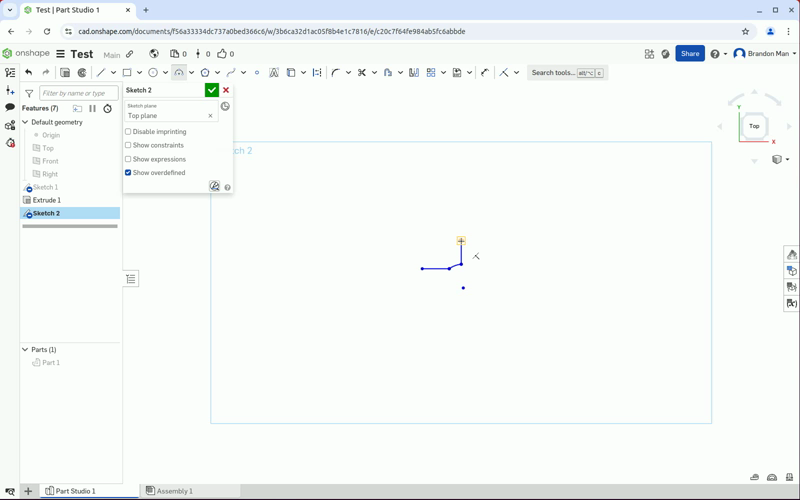
mouse_move(422, 268)
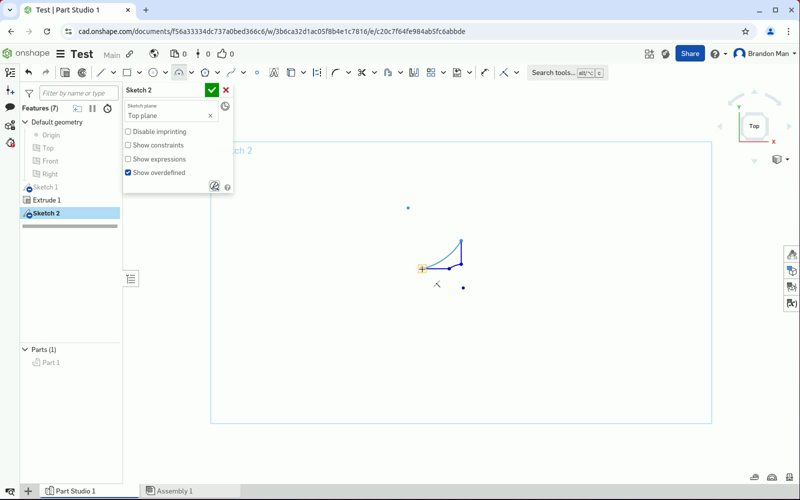
click(422, 268)
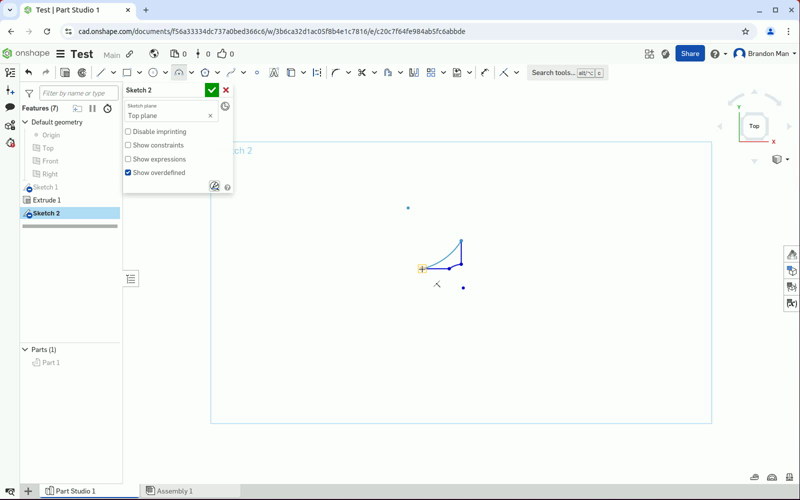
key_down(shift)
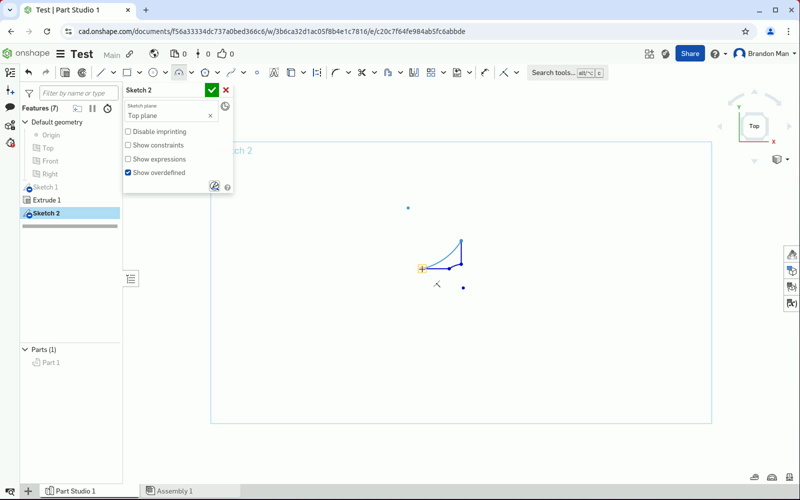
mouse_move(437, 248)
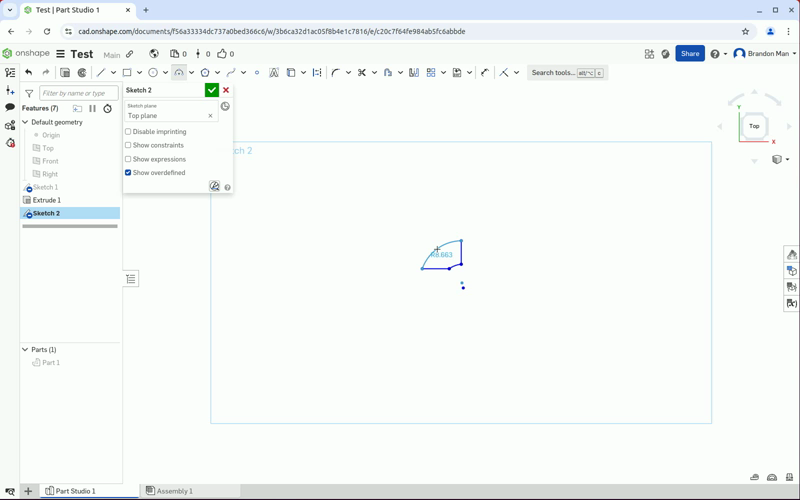
click(437, 248)
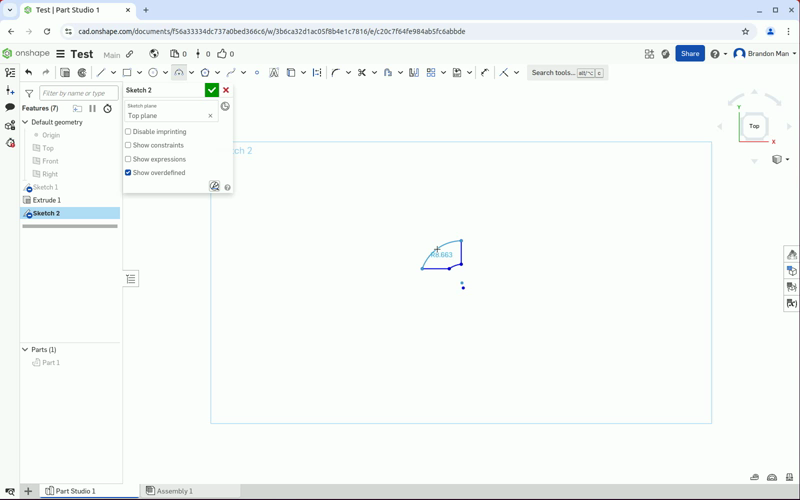
key_up(shift)
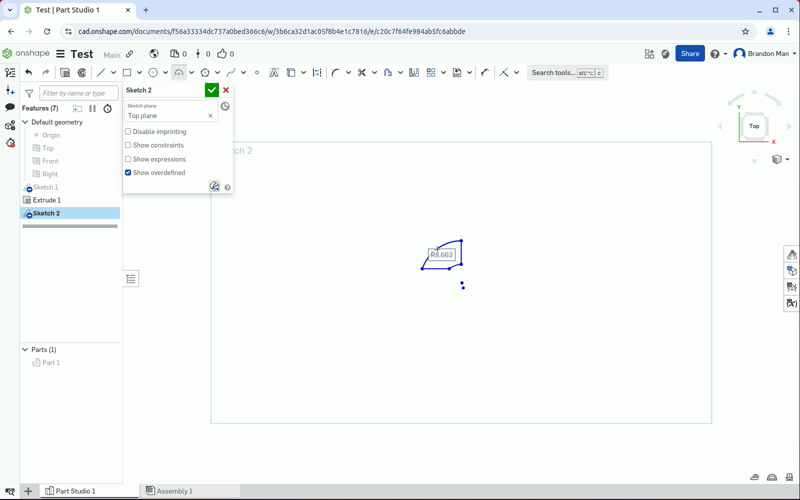
key(esc)
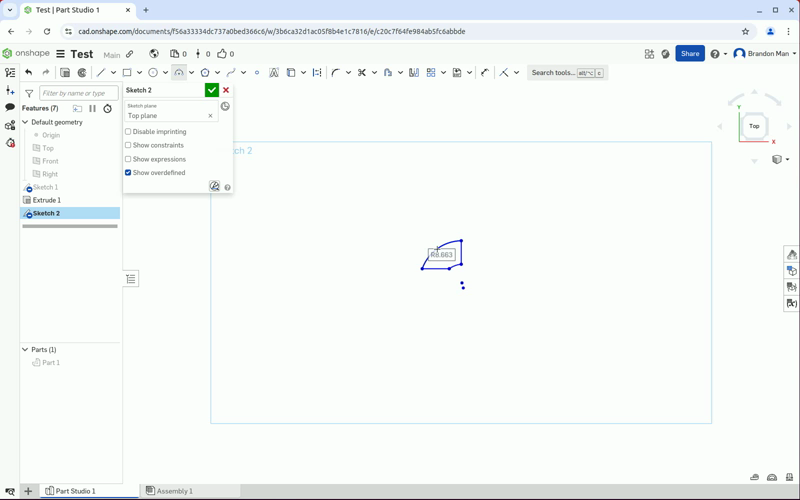
mouse_move(437, 251)
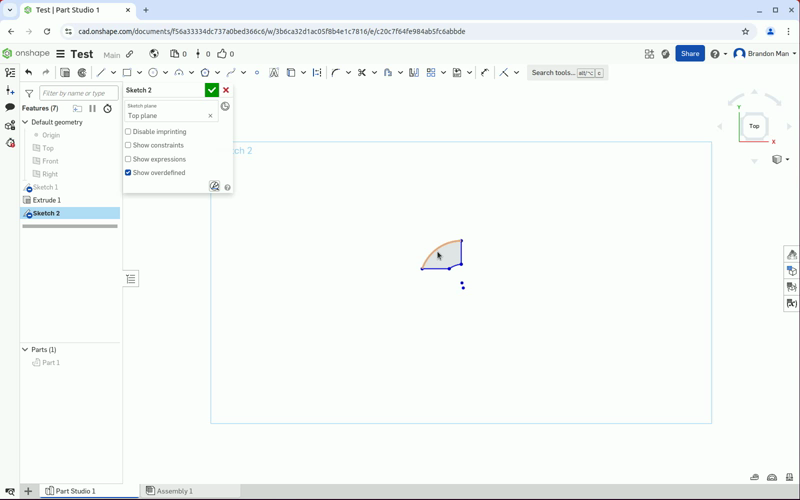
scroll(6)
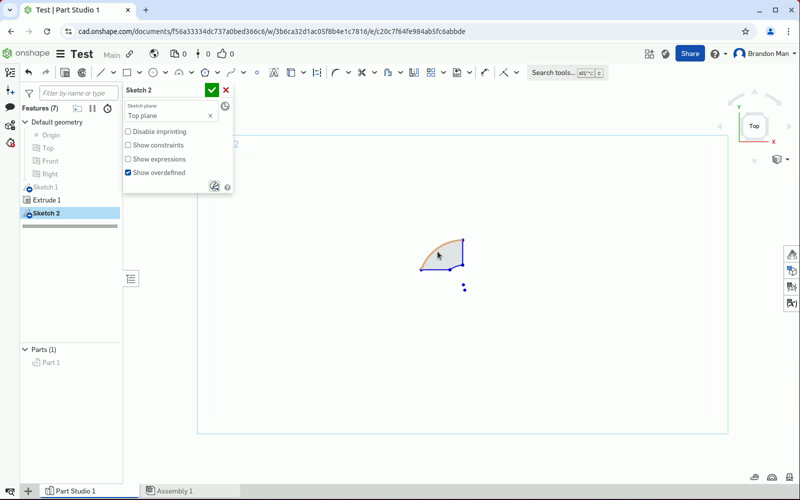
scroll(6)
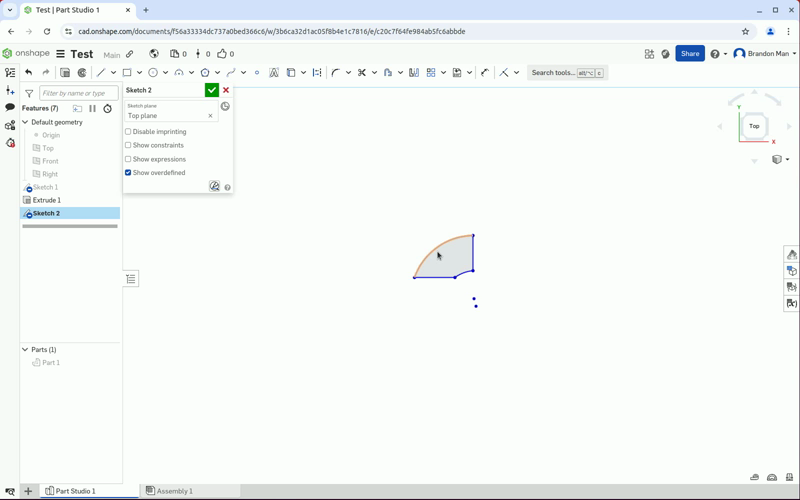
scroll(6)
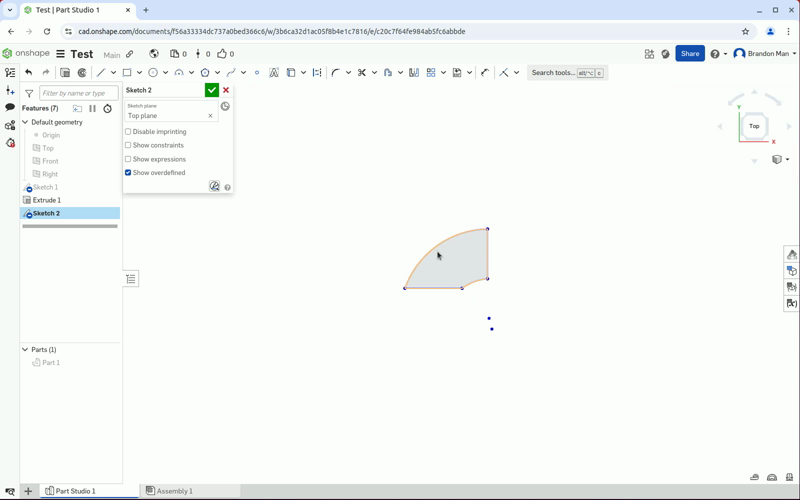
scroll(6)
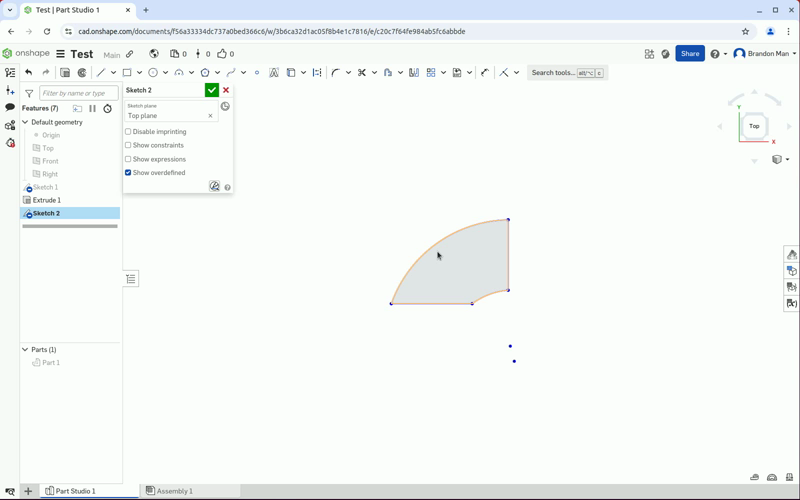
scroll(6)
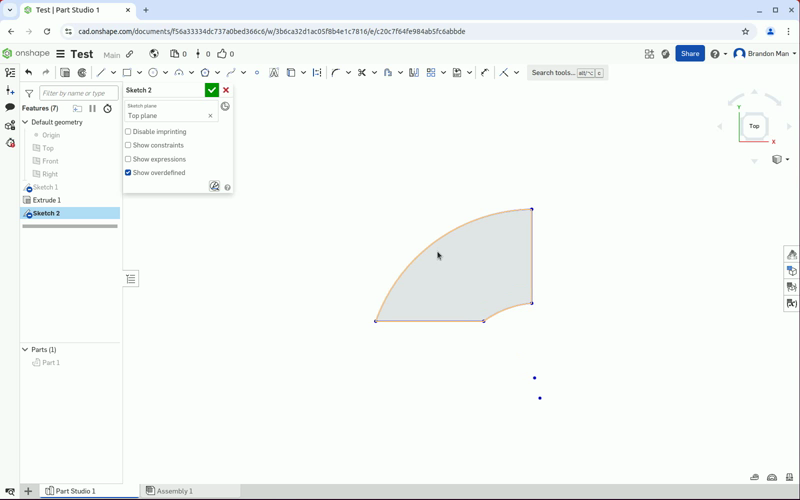
scroll(6)
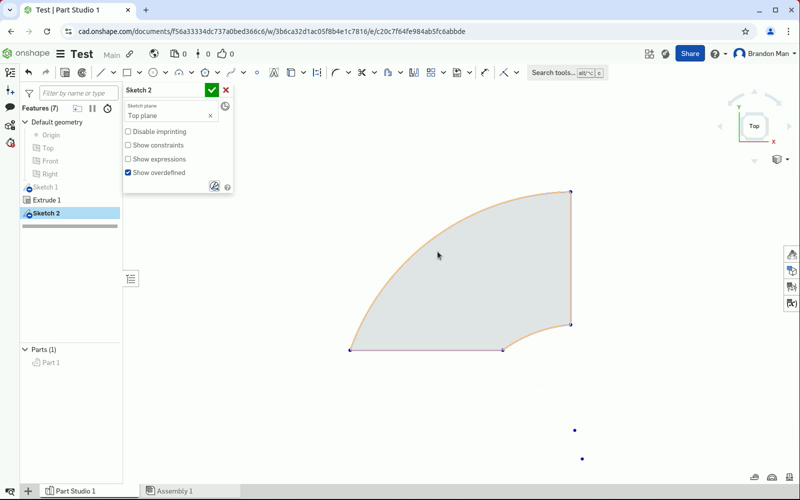
scroll(6)
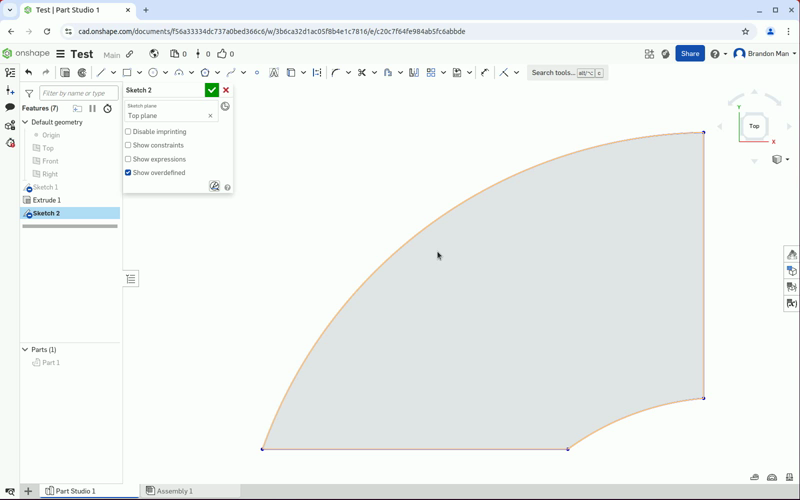
click(437, 251)
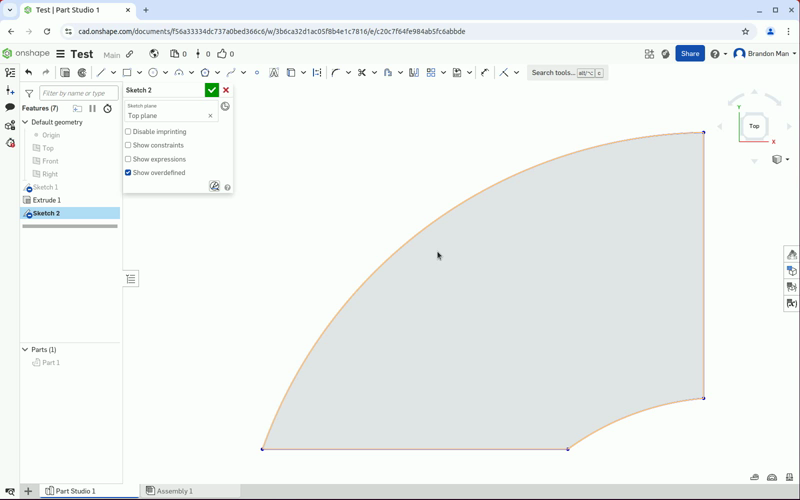
scroll(-6)
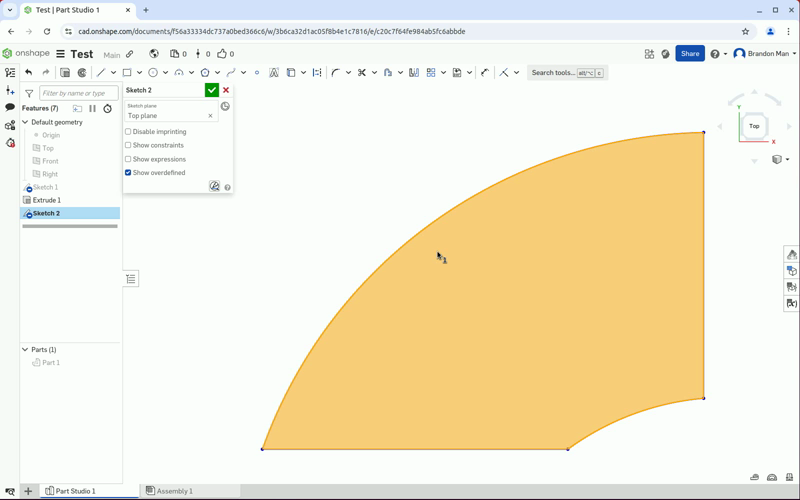
scroll(-6)
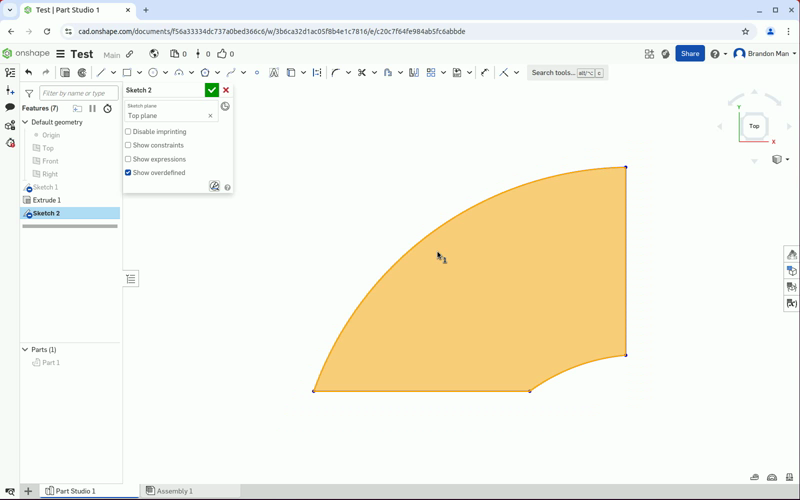
scroll(-6)
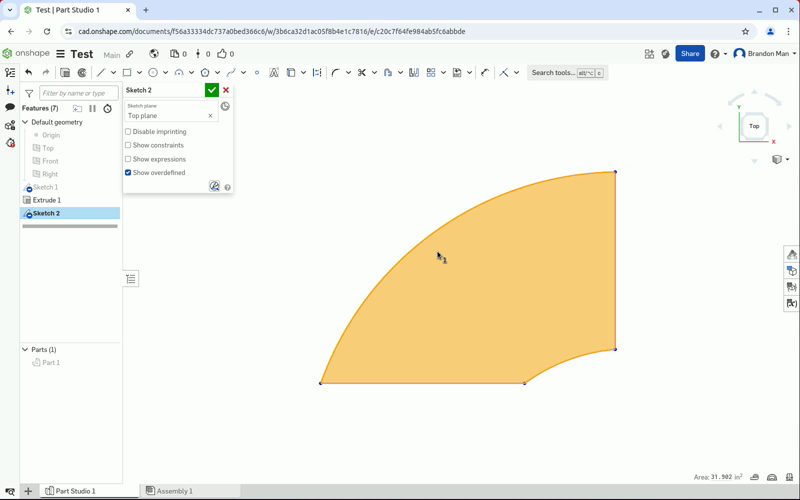
scroll(-6)
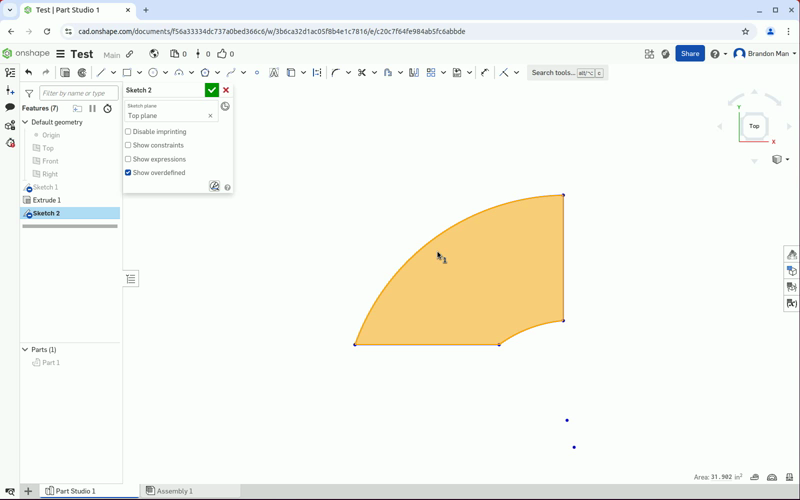
scroll(-6)
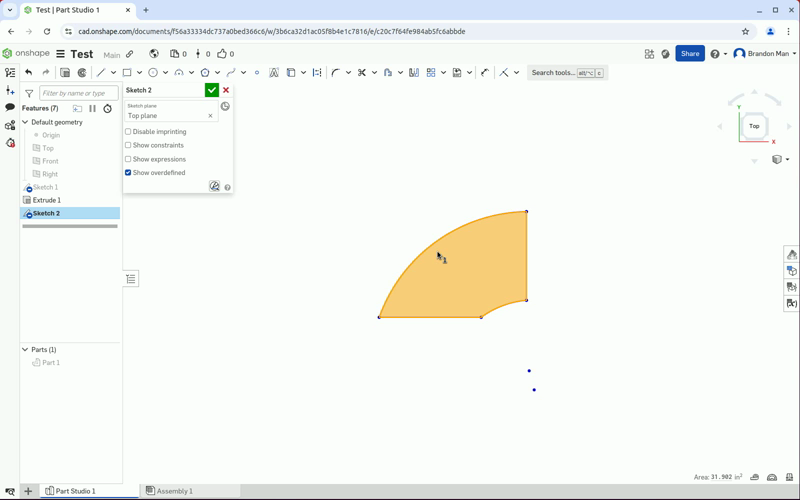
scroll(-6)
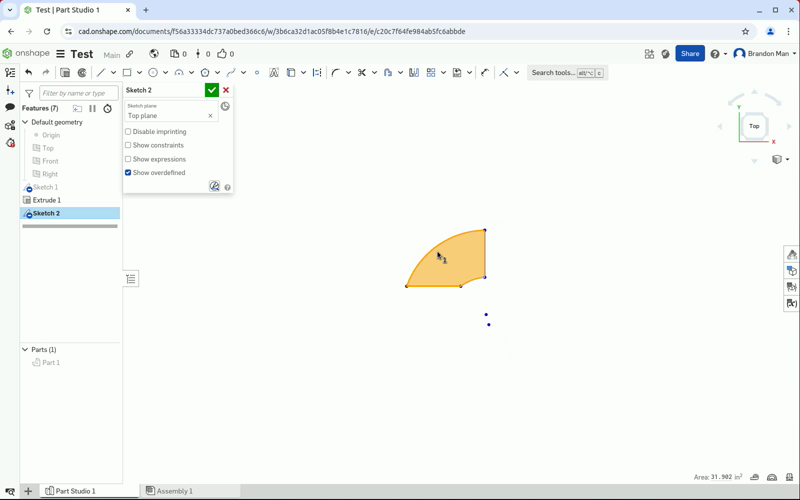
scroll(-6)
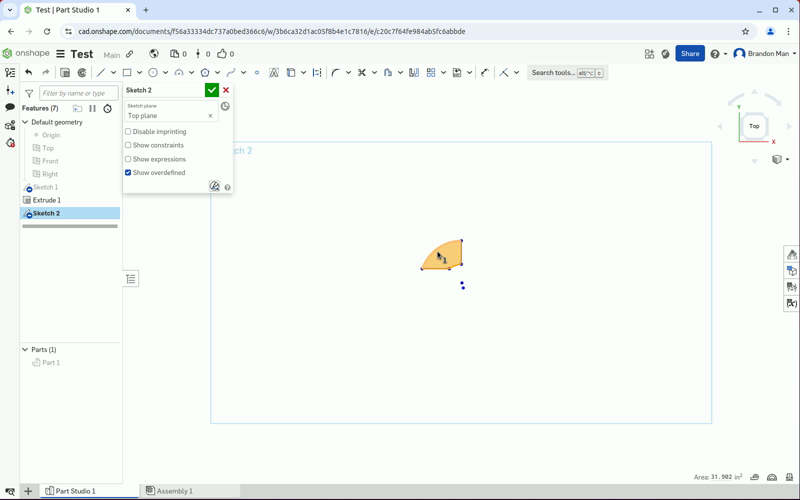
mouse_move(73, 352)
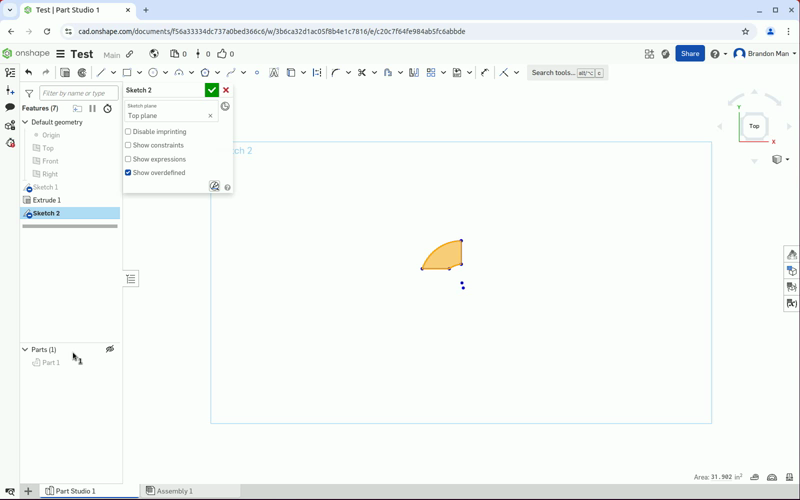
key(shift+y)
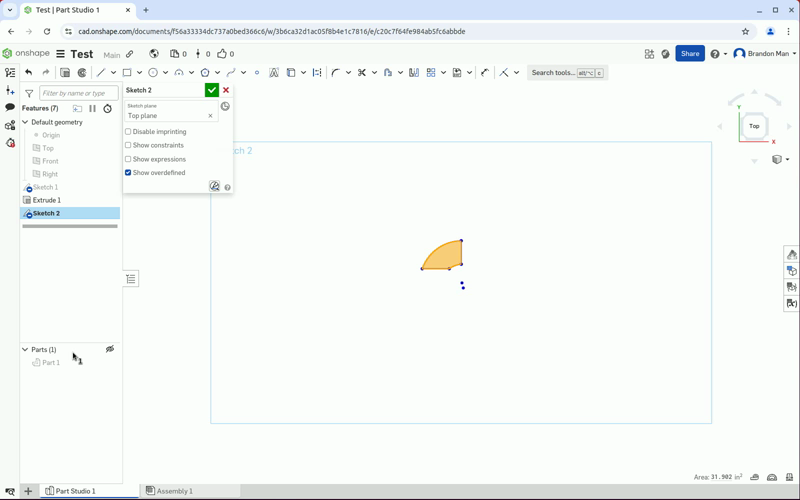
key(shift+e)
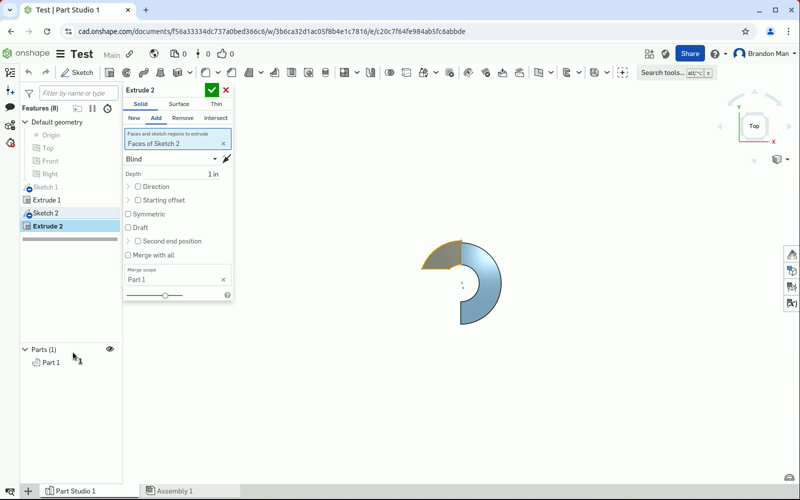
mouse_move(143, 106)
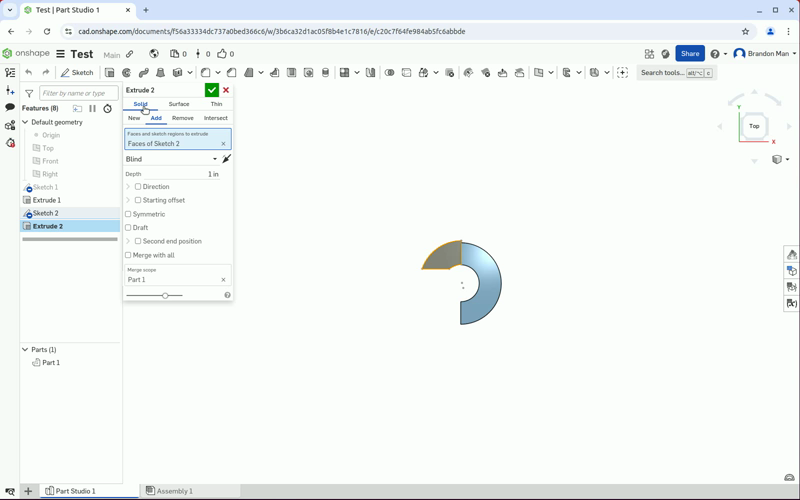
click(143, 106)
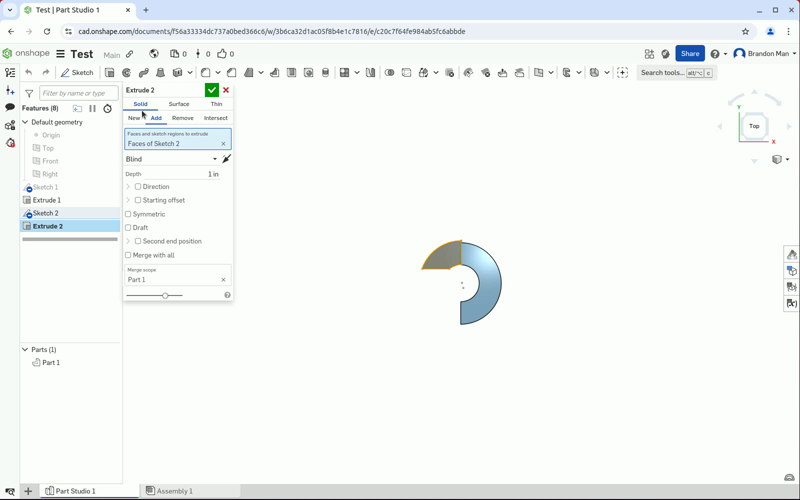
mouse_move(137, 120)
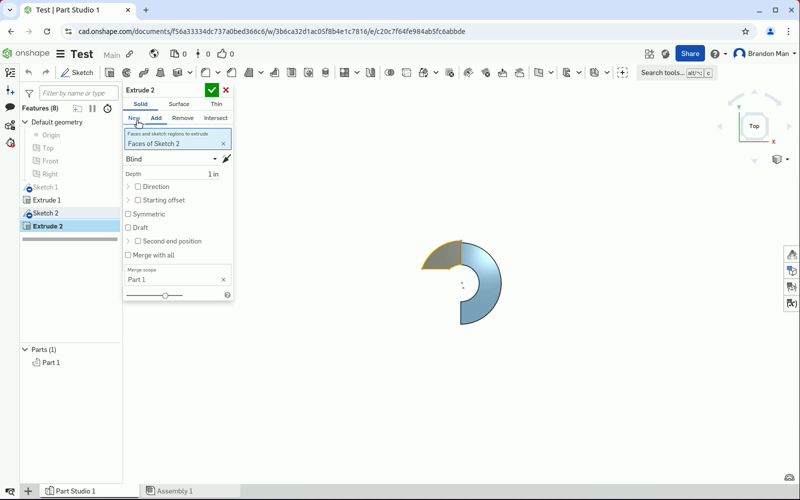
click(137, 120)
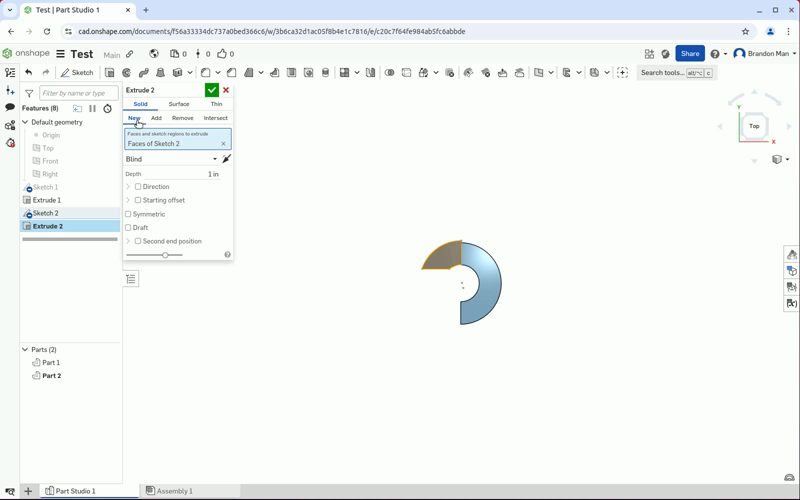
key(tab, 4)
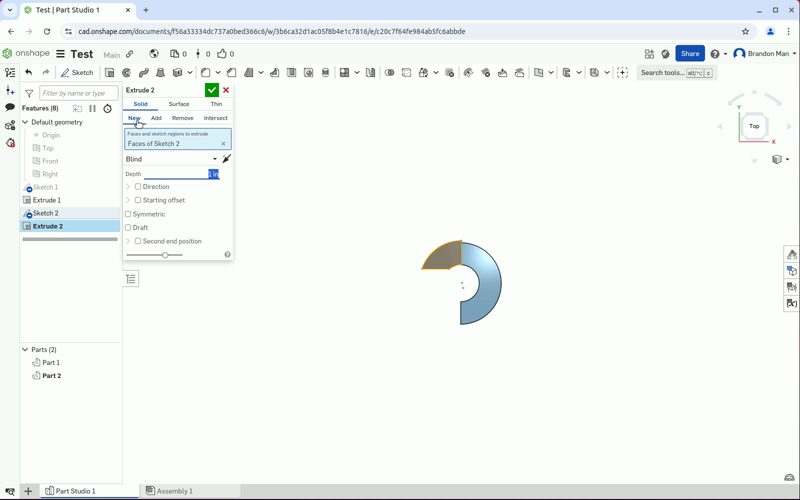
text(9.147)
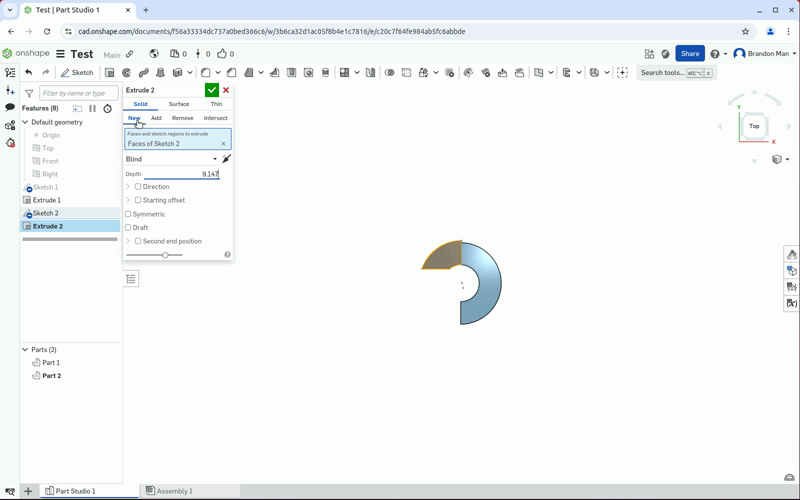
key(enter)
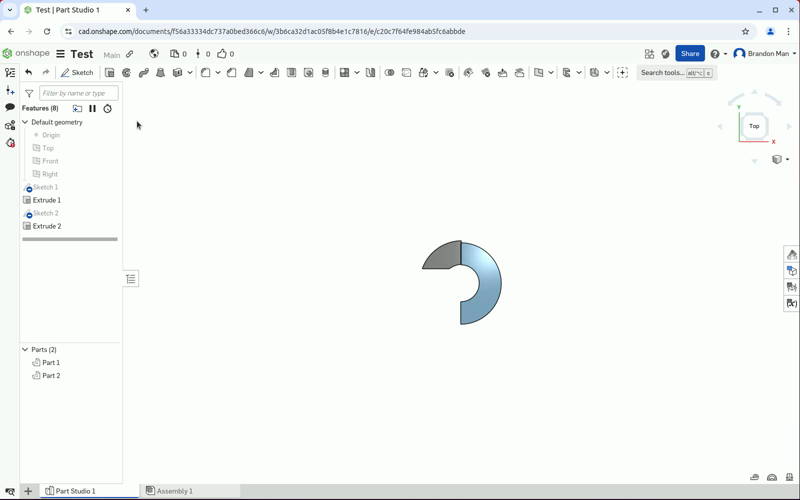
key(shift+h)
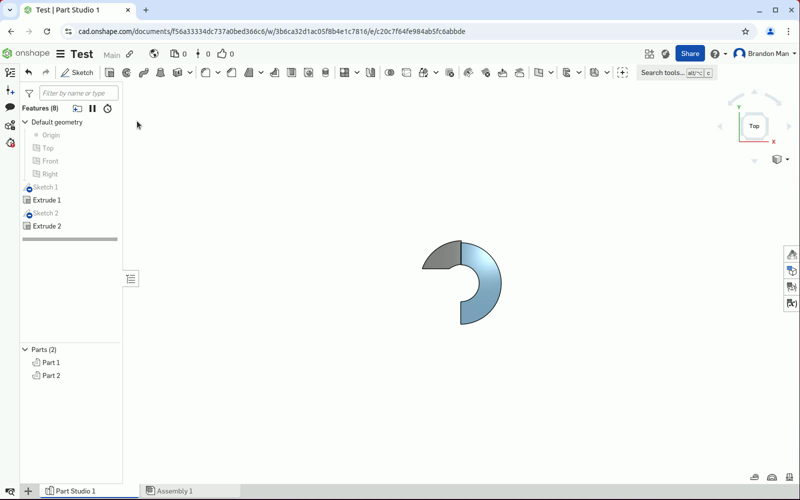
key(shift+h)
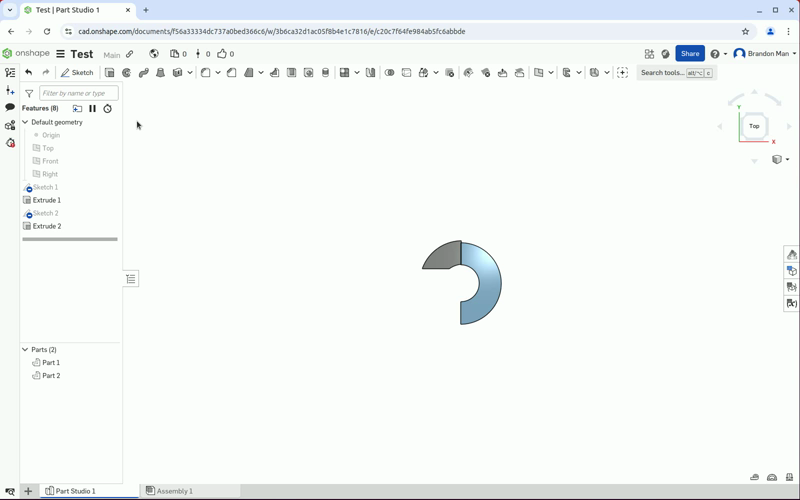
mouse_move(73, 189)
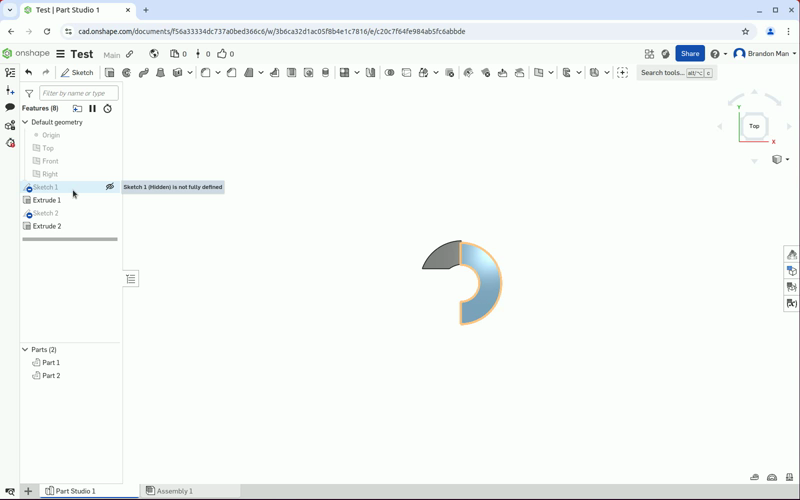
click(73, 189)
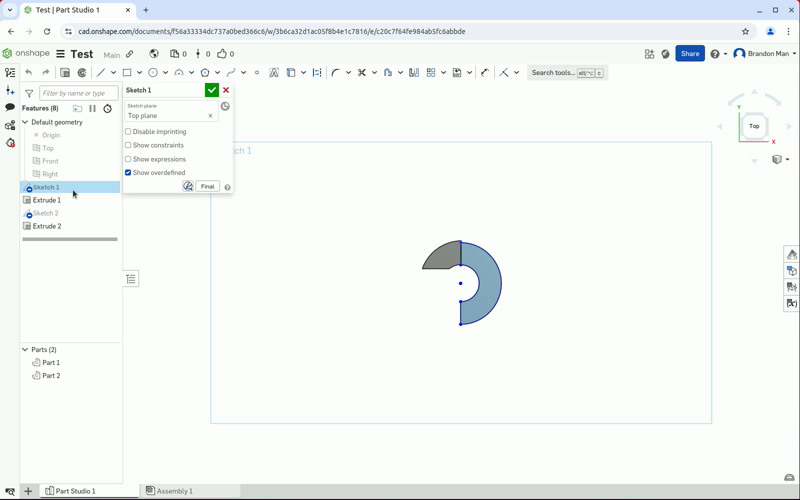
mouse_move(229, 92)
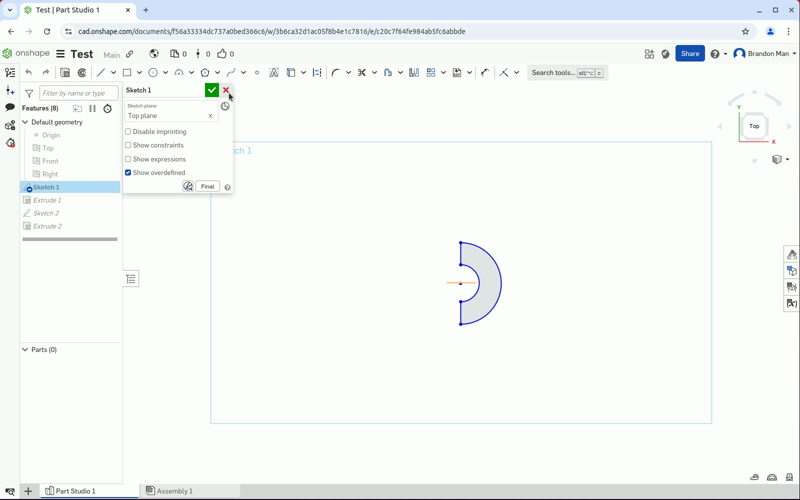
click(229, 92)
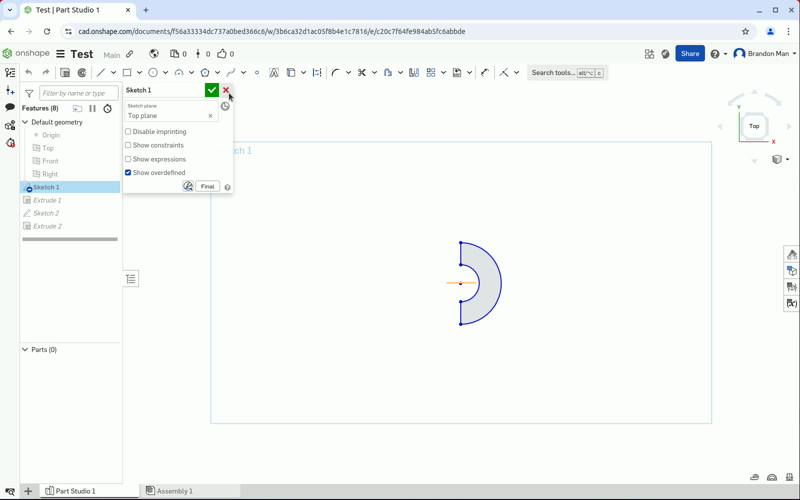
key(shift+s)
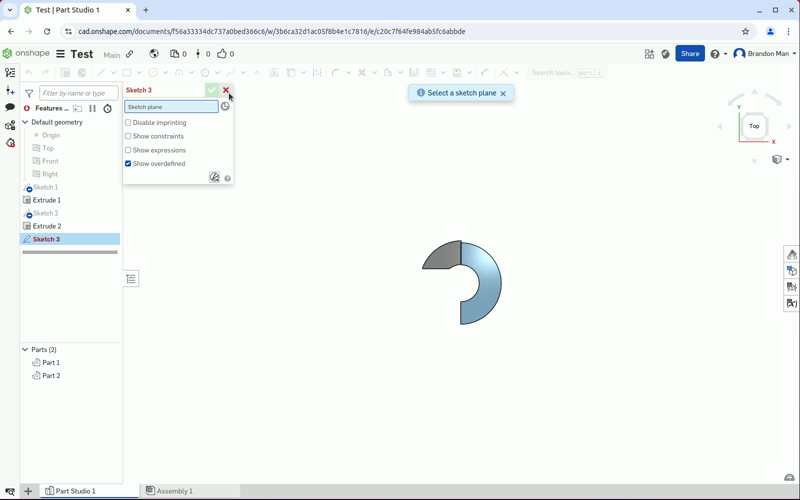
mouse_move(73, 150)
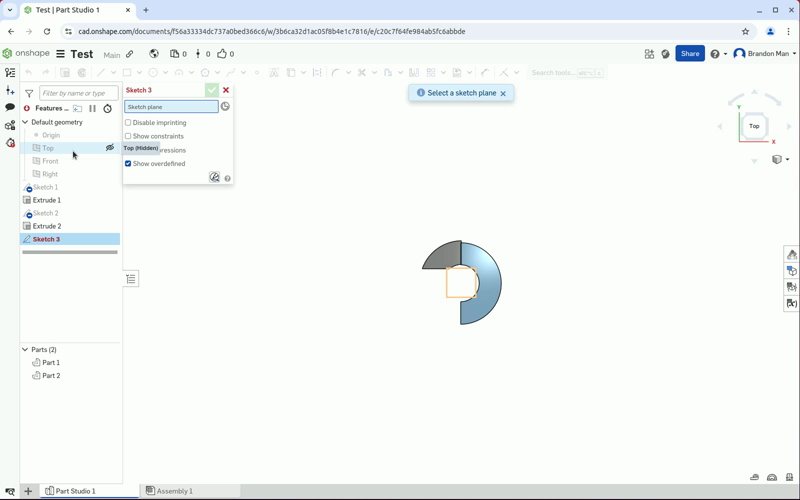
click(73, 150)
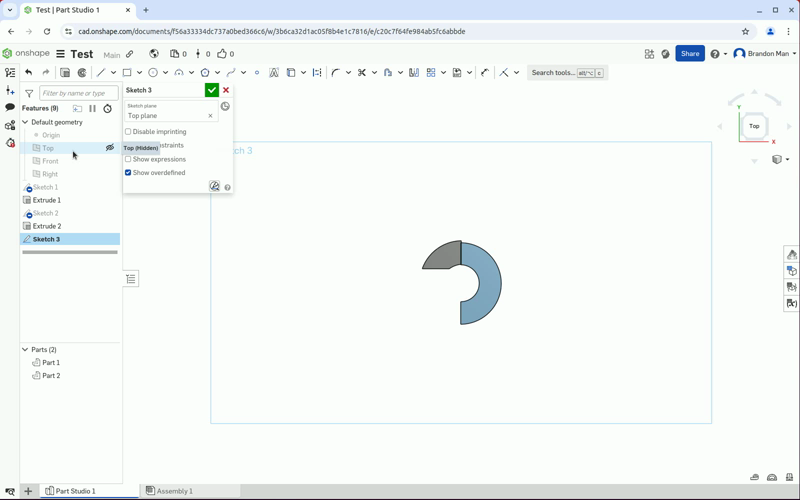
mouse_move(73, 352)
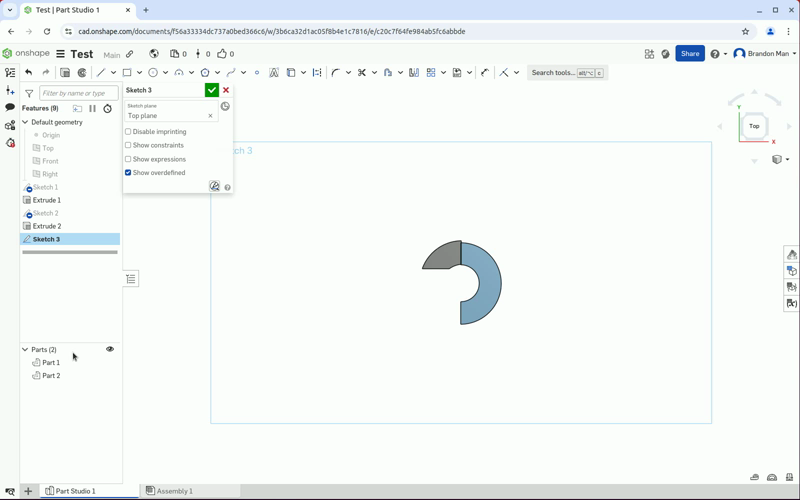
key(y)
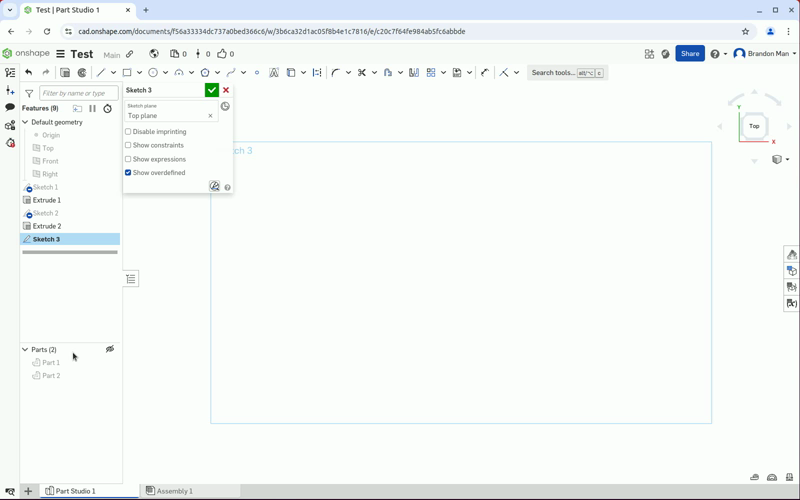
key(l)
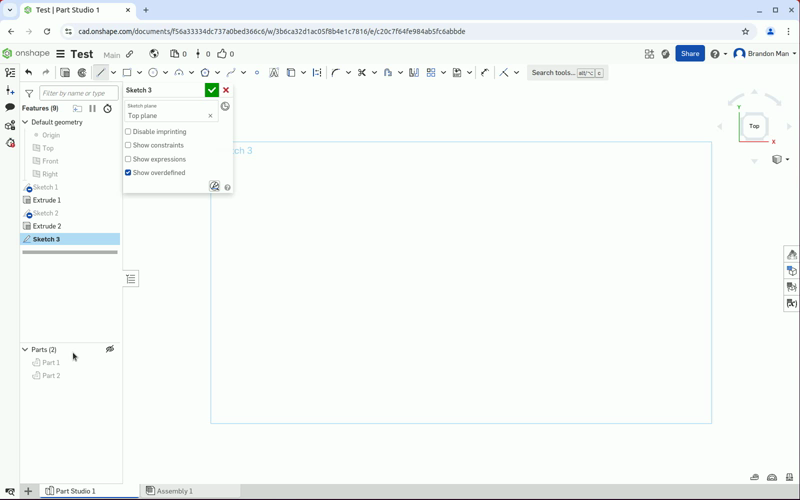
key_down(shift)
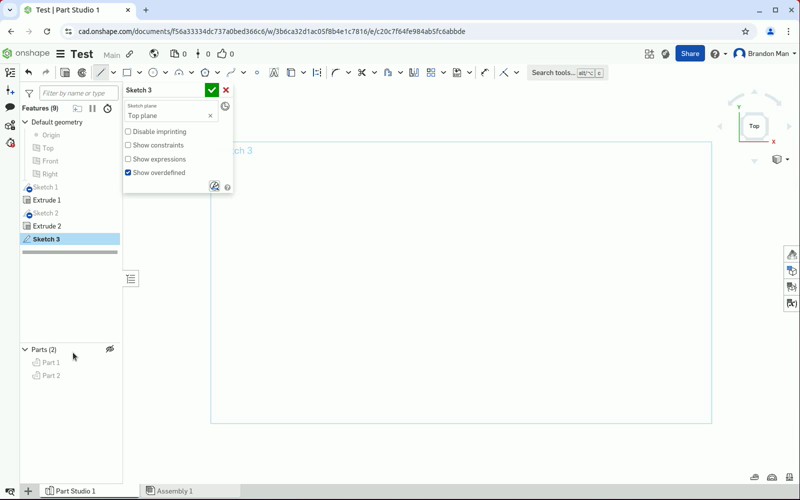
mouse_move(348, 268)
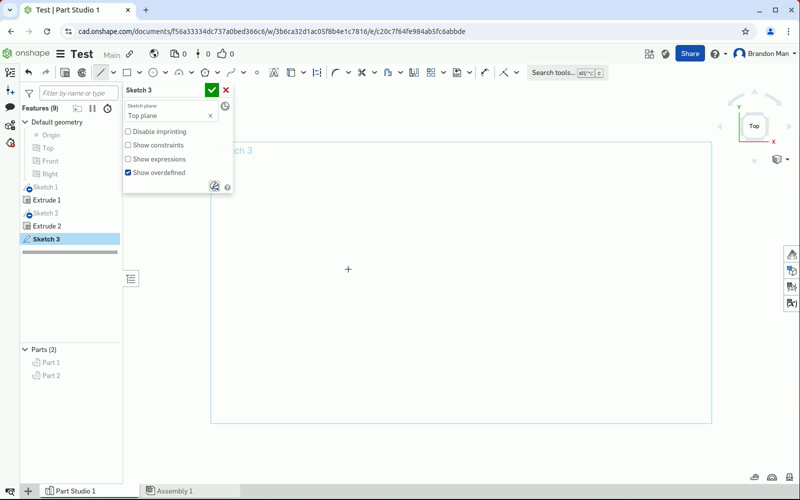
click(348, 268)
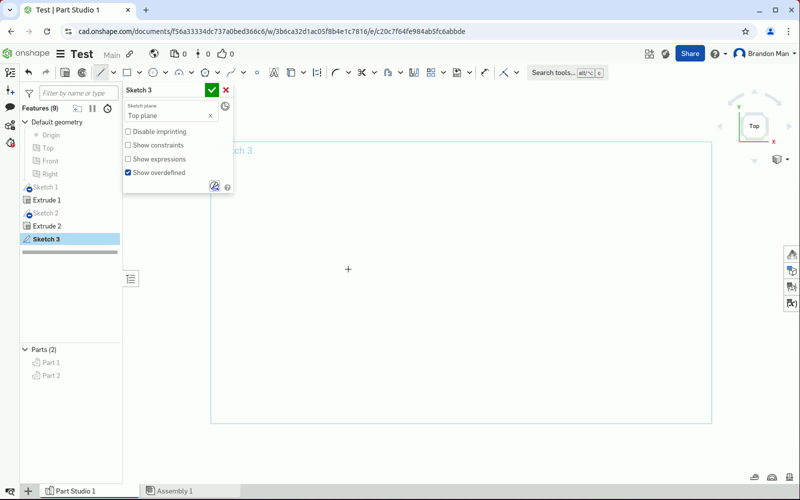
key_up(shift)
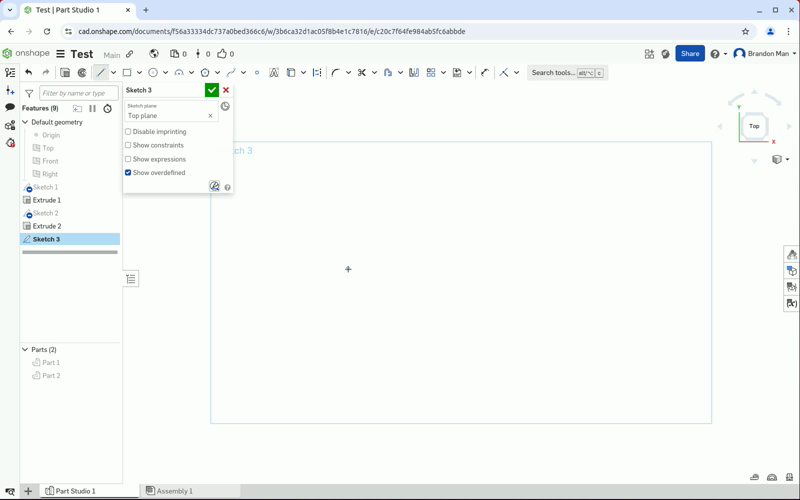
key_down(shift)
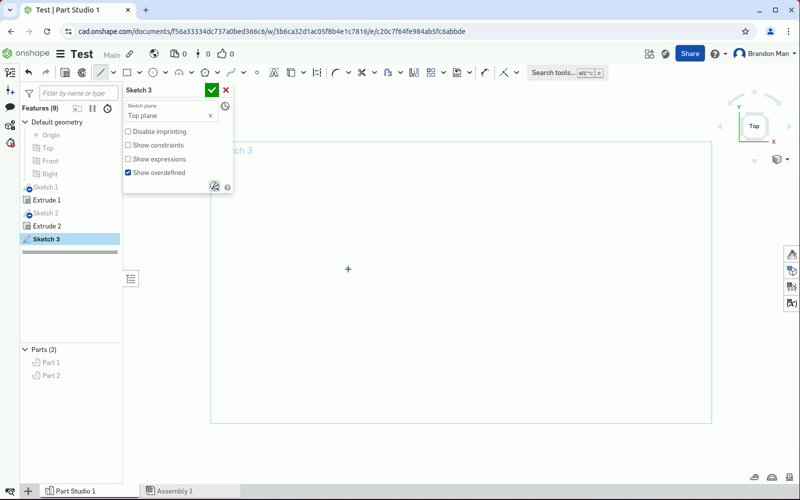
mouse_move(422, 268)
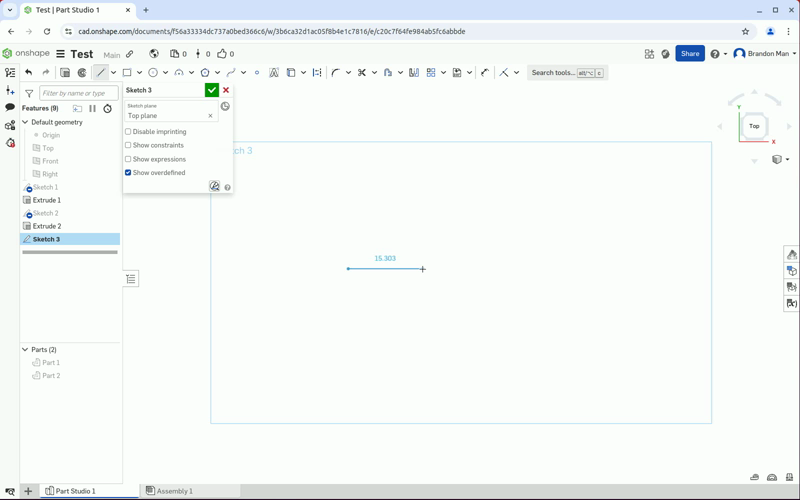
click(422, 268)
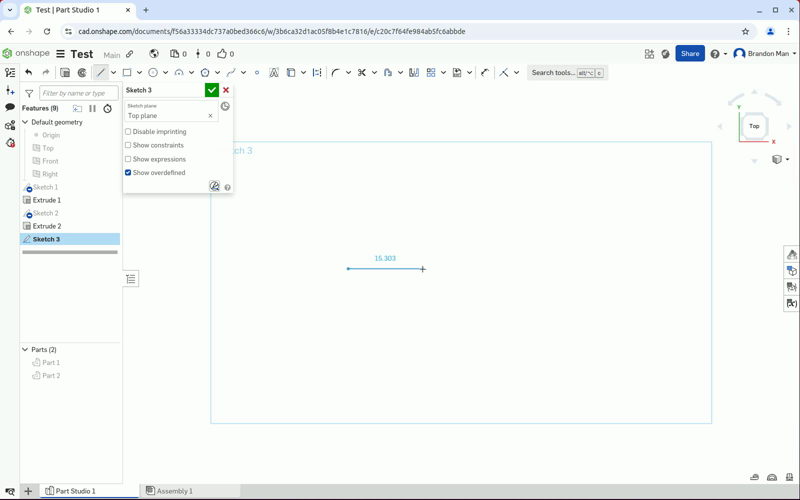
key_up(shift)
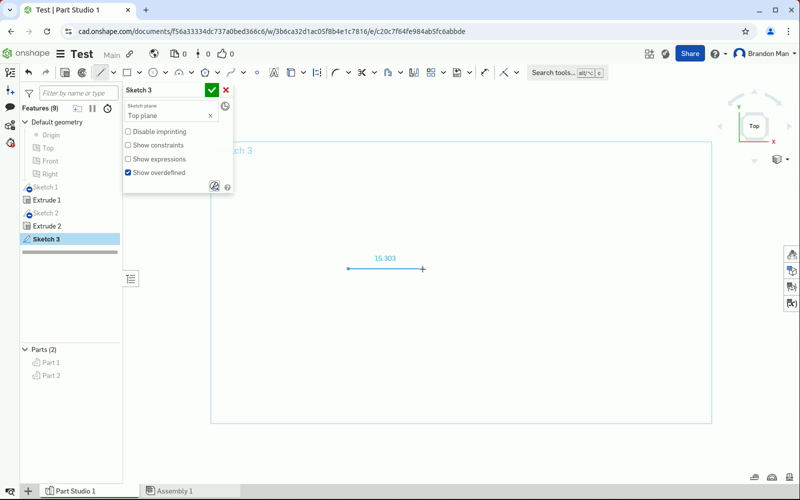
key(esc)
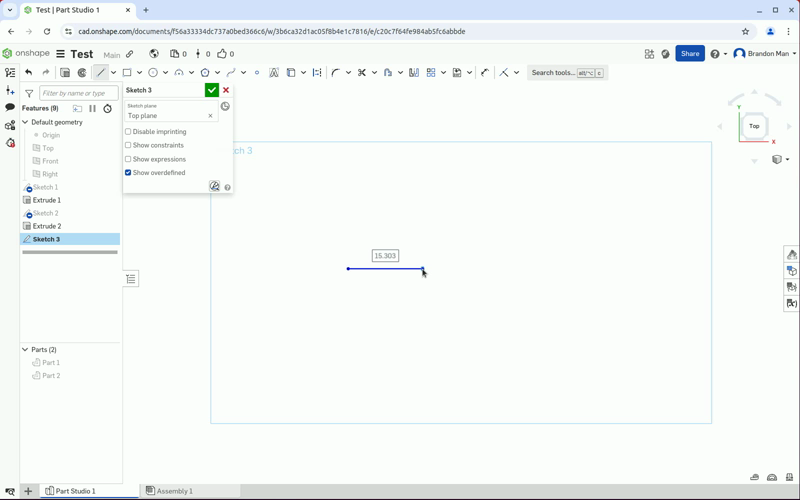
key(a)
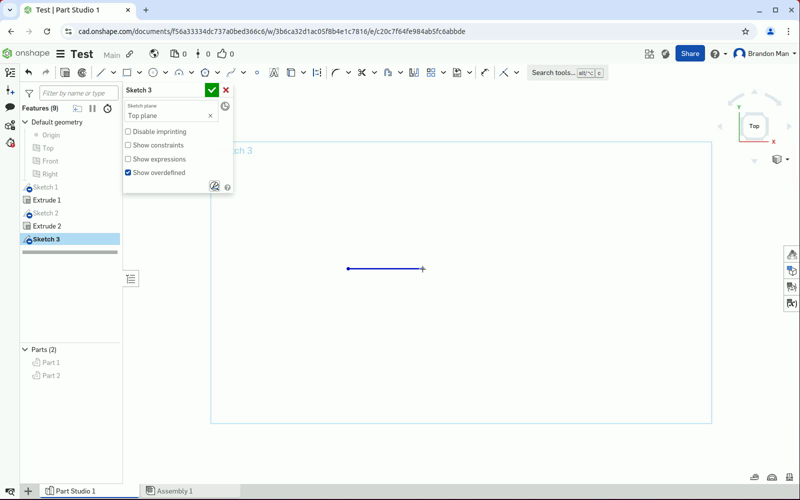
mouse_move(422, 268)
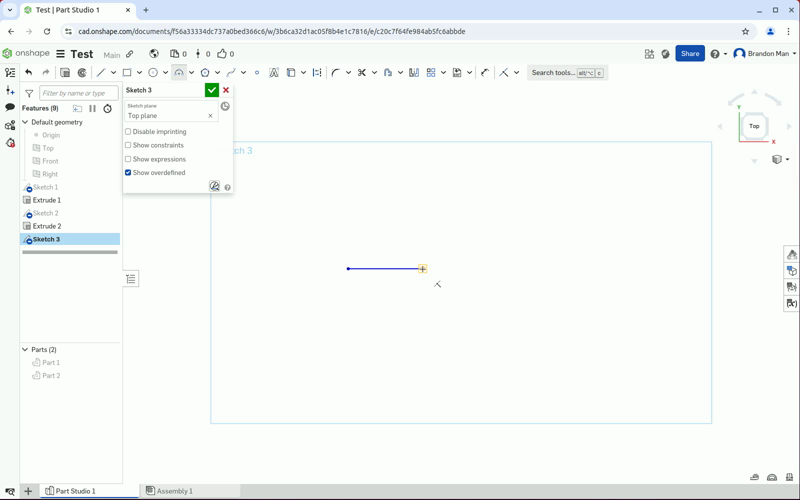
click(422, 268)
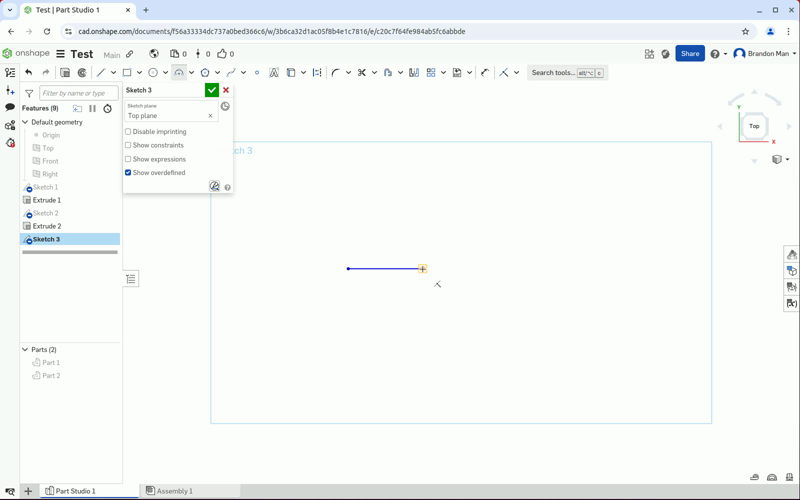
key_down(shift)
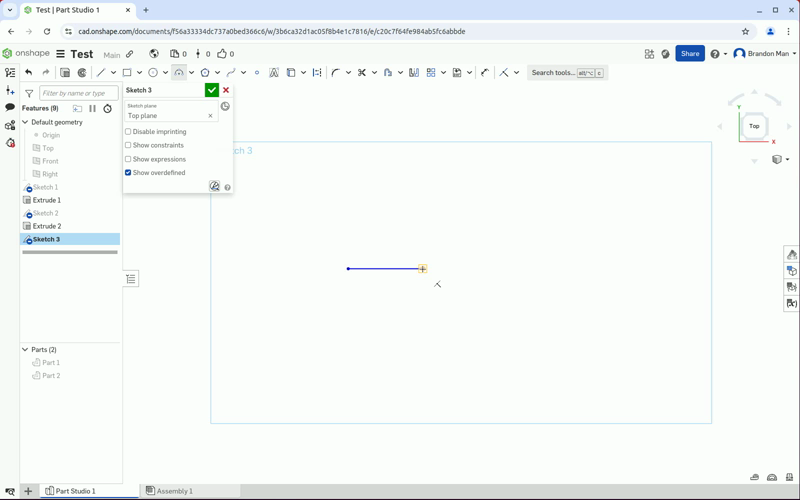
mouse_move(460, 241)
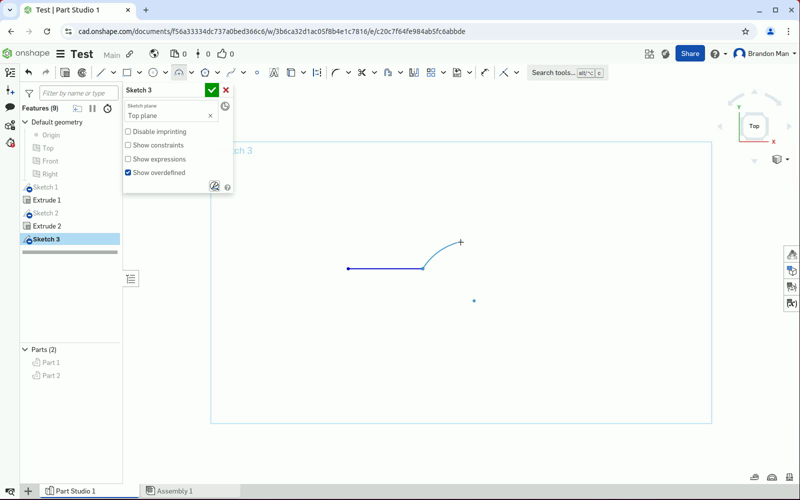
click(460, 241)
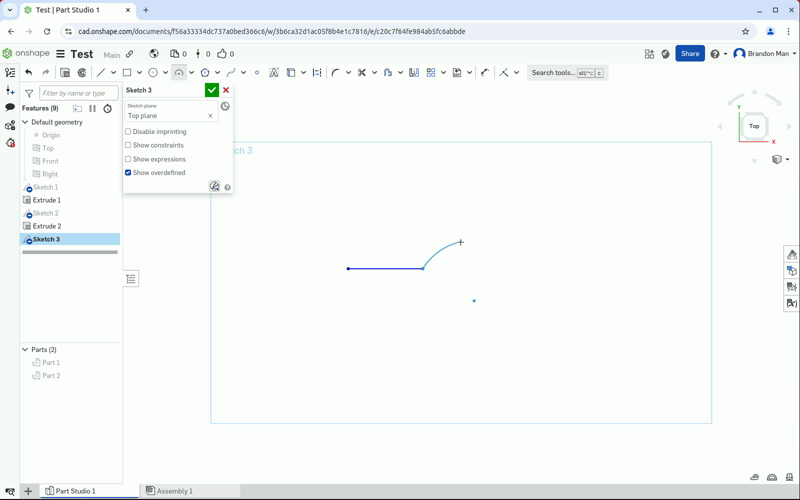
mouse_move(437, 249)
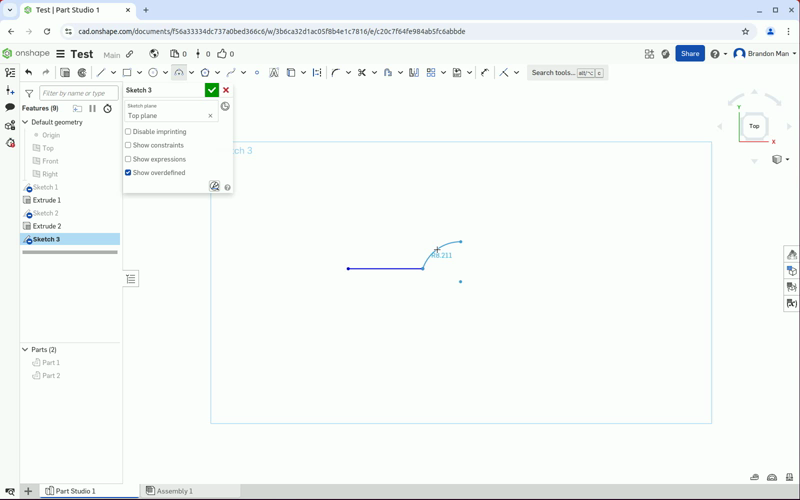
click(437, 249)
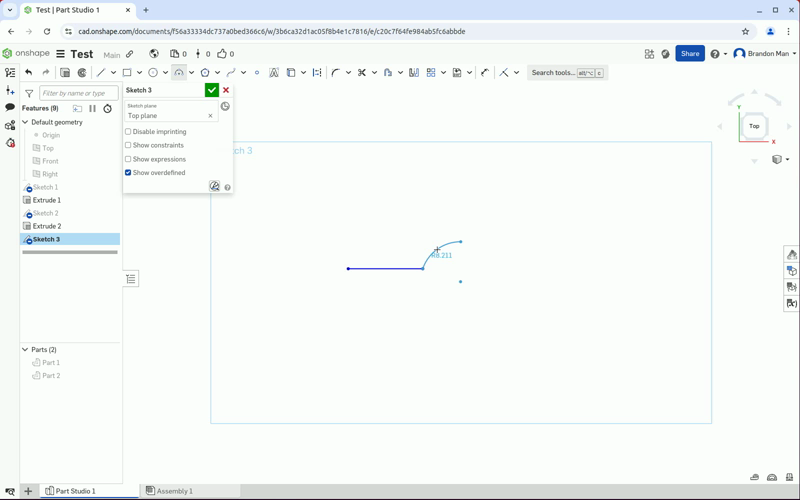
key_up(shift)
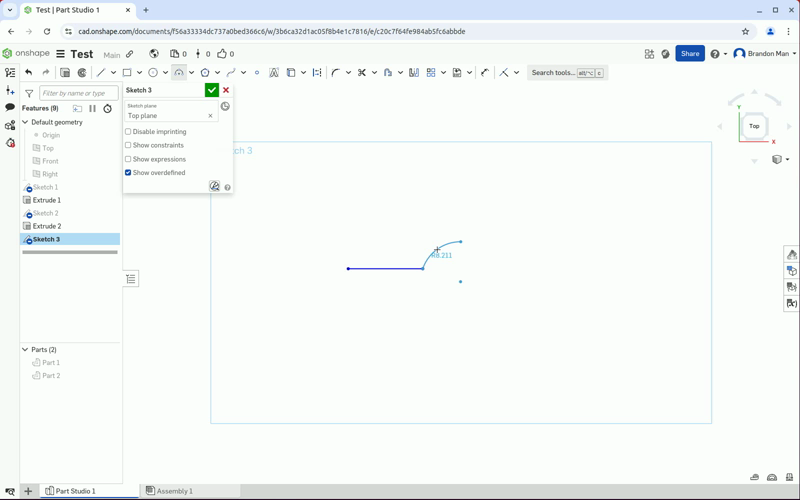
key(esc)
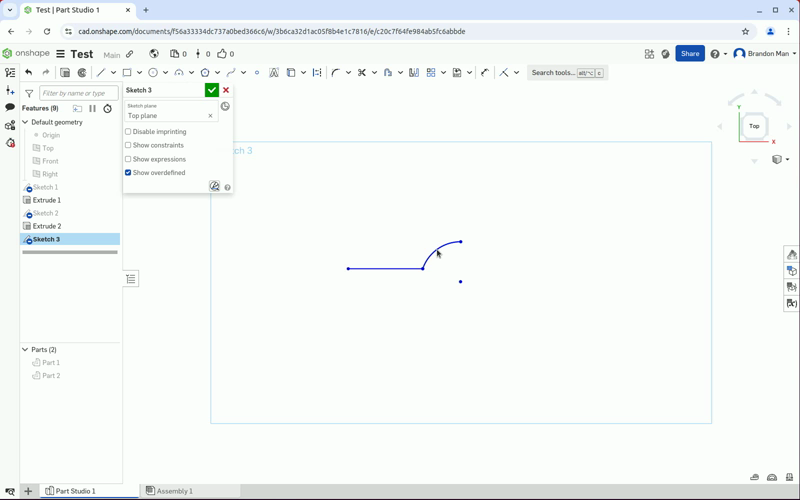
key(l)
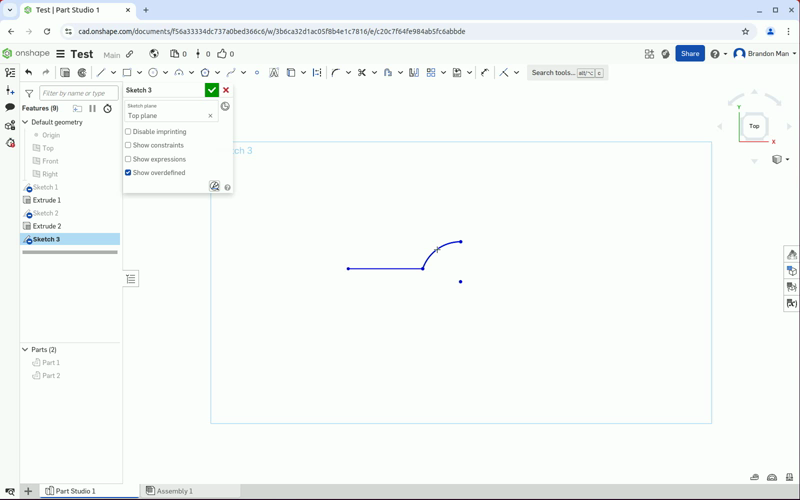
mouse_move(460, 241)
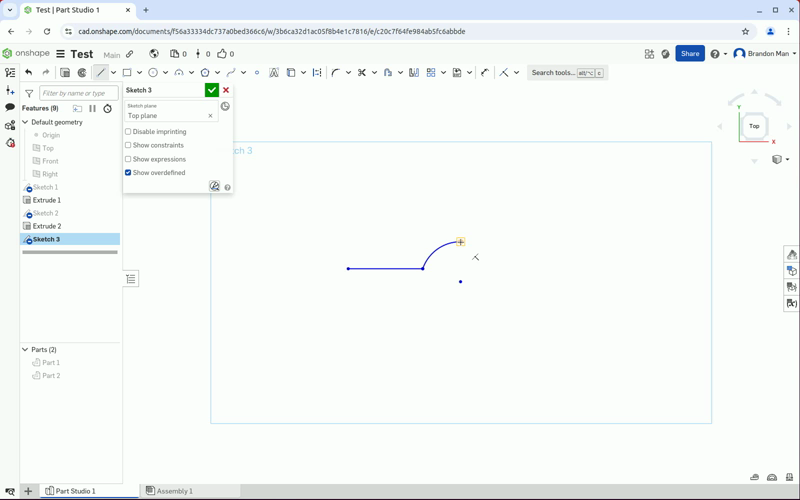
click(460, 241)
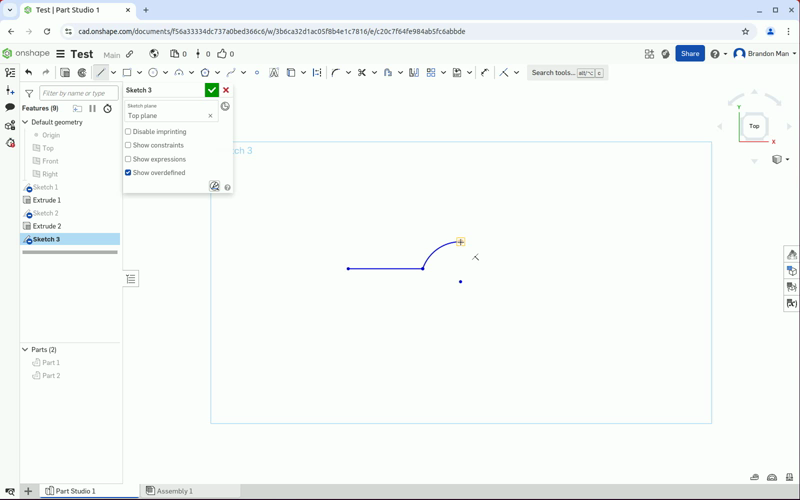
key_down(shift)
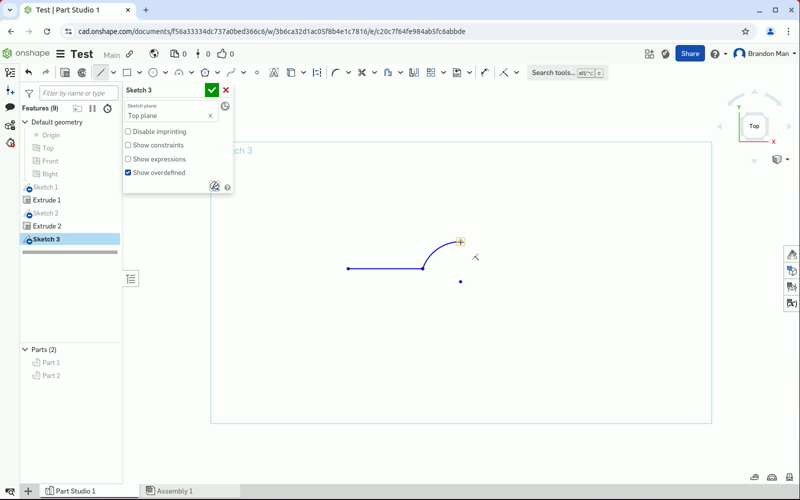
mouse_move(348, 241)
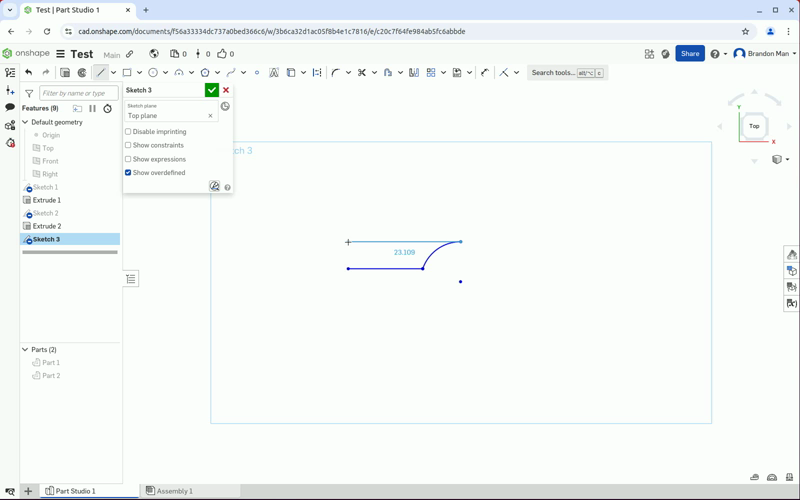
click(348, 241)
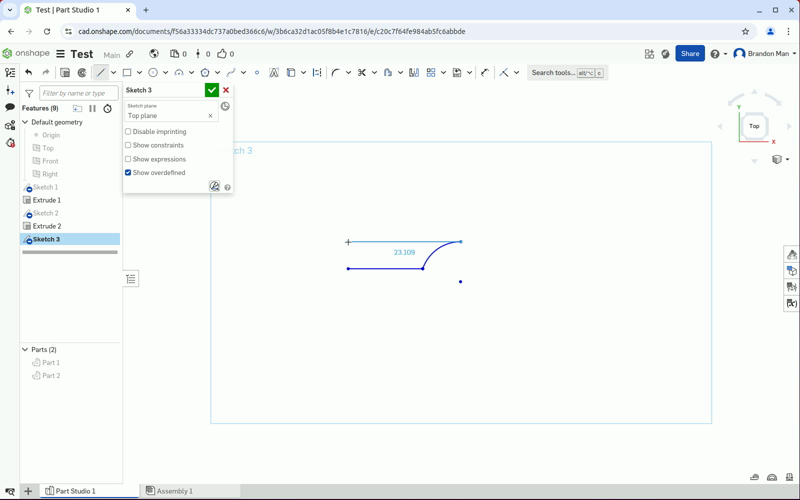
key_up(shift)
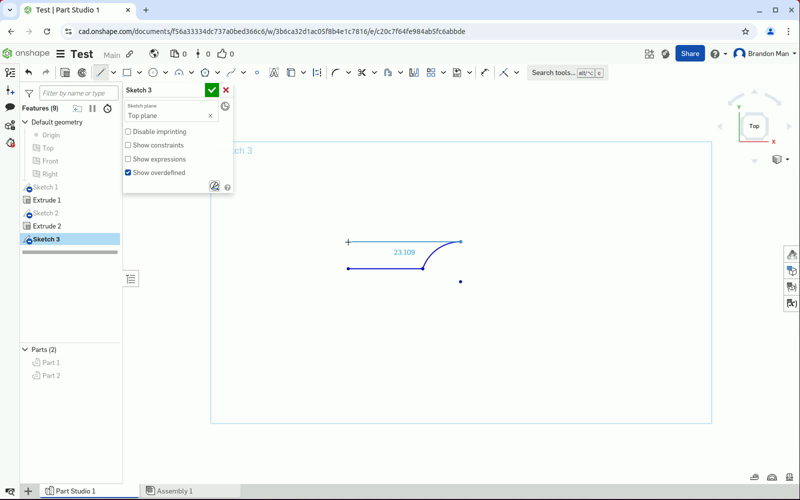
mouse_move(378, 241)
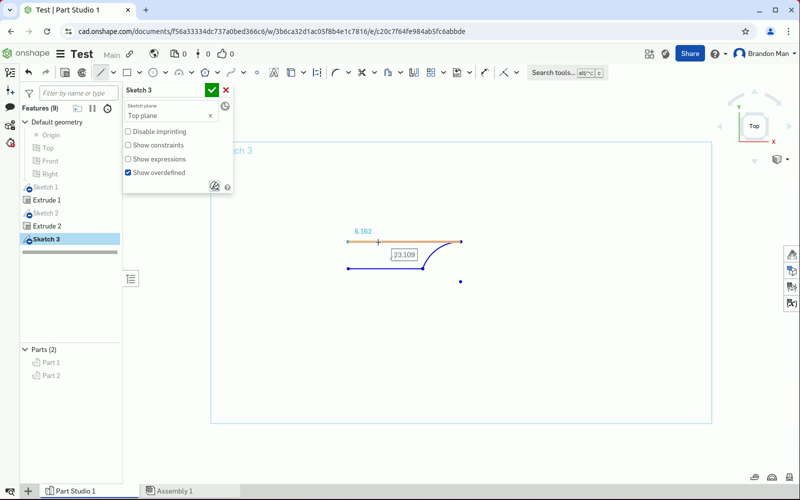
key_down(shift)
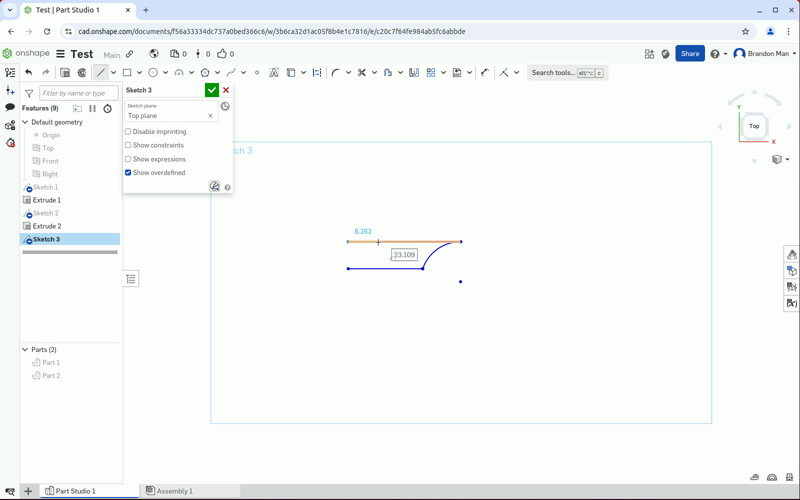
mouse_move(348, 268)
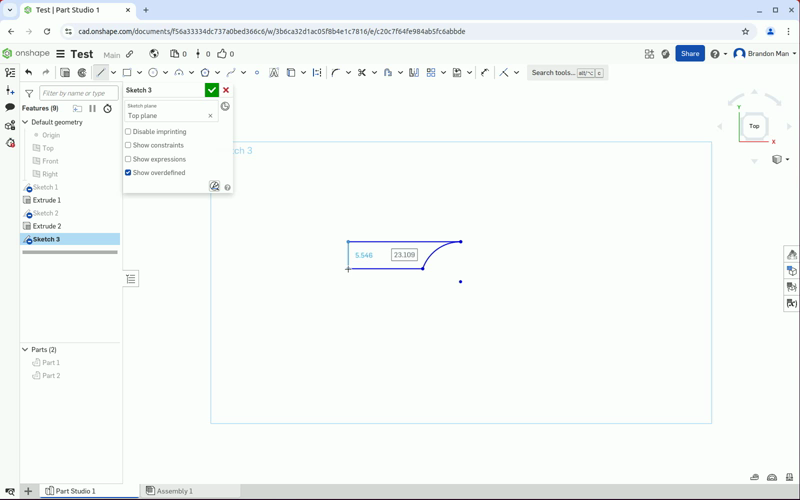
key_up(shift)
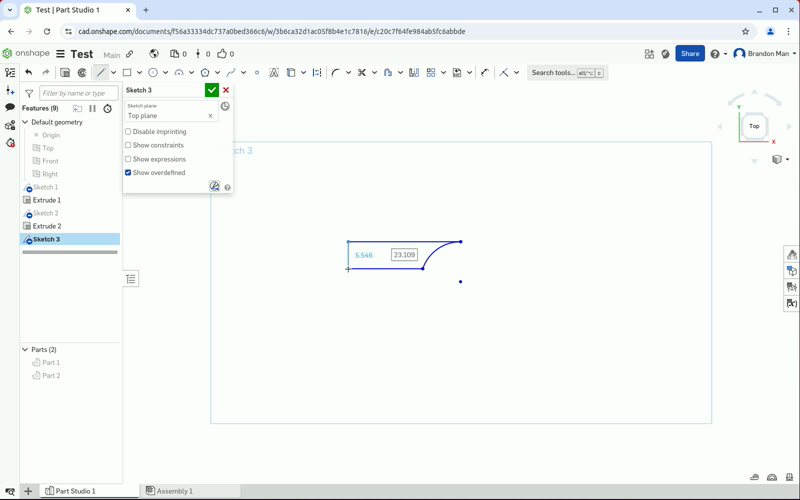
click(348, 268)
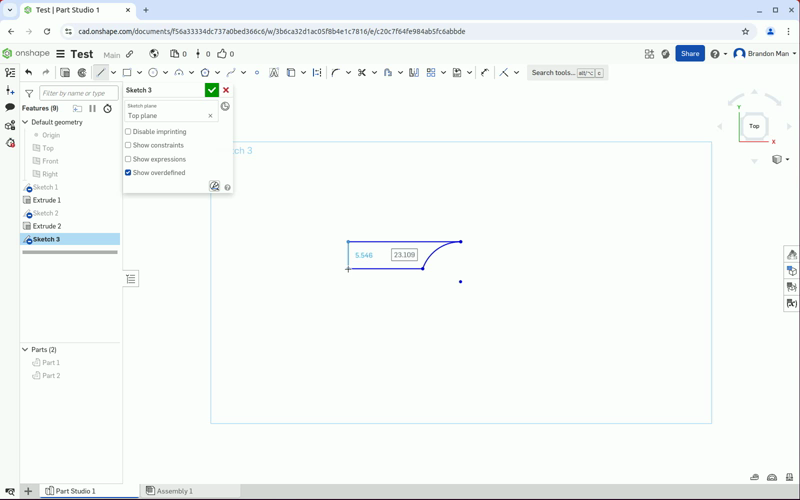
key(esc)
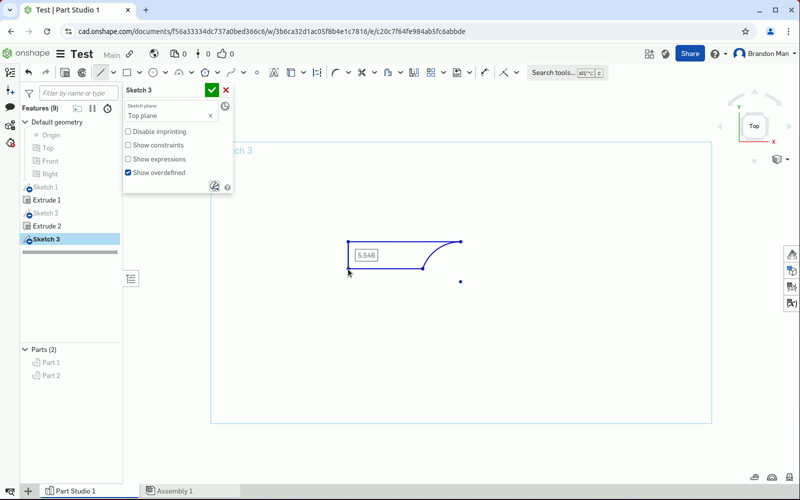
mouse_move(350, 255)
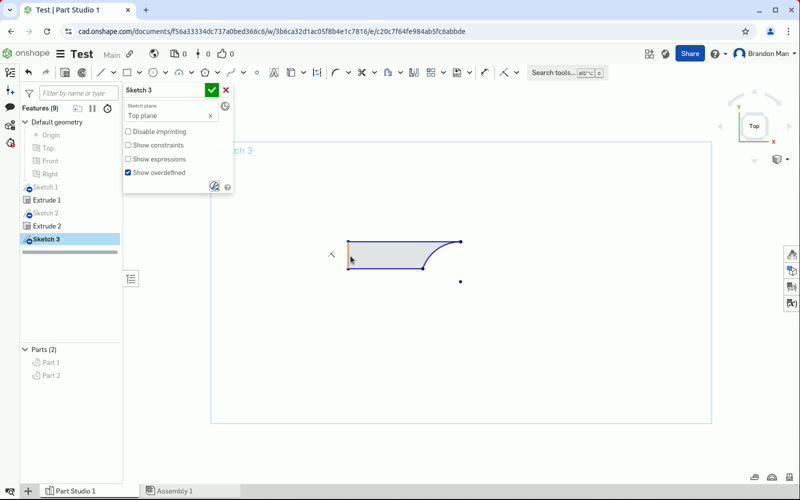
click(350, 255)
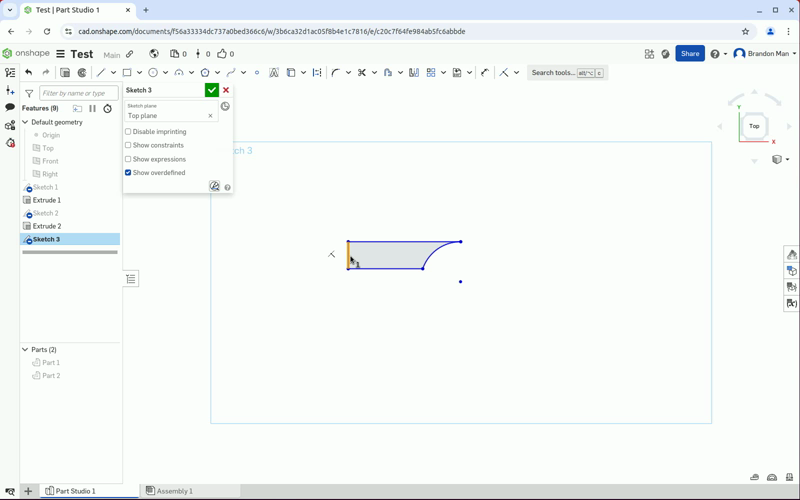
mouse_move(73, 352)
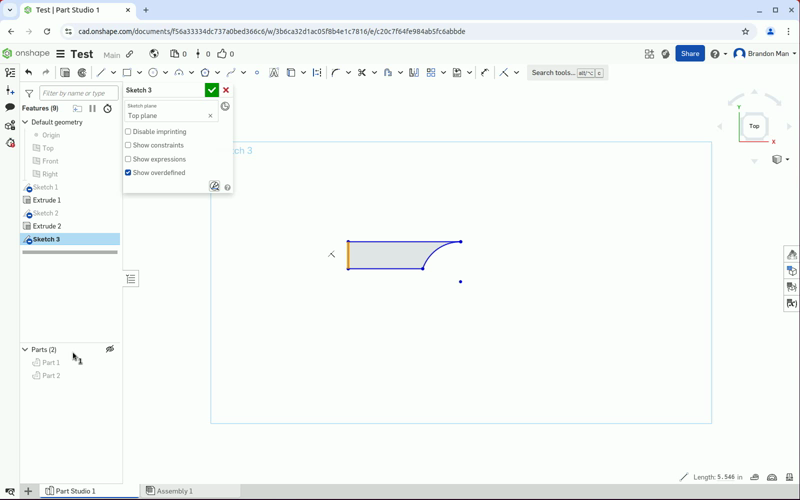
key(shift+y)
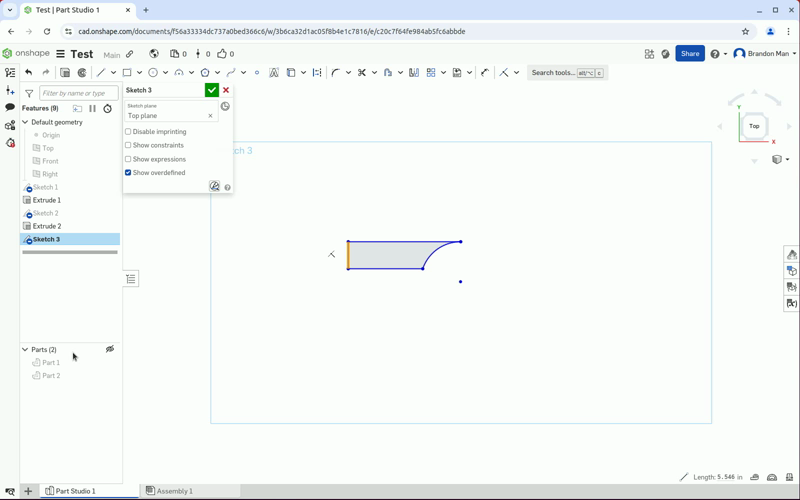
key(shift+e)
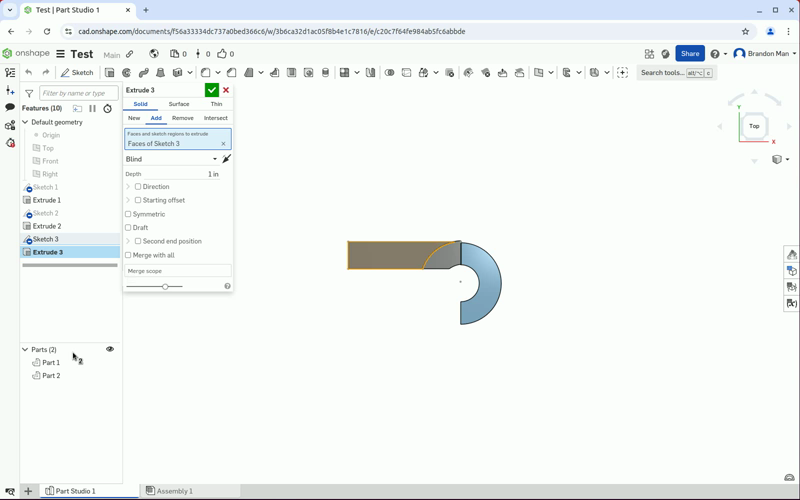
mouse_move(143, 106)
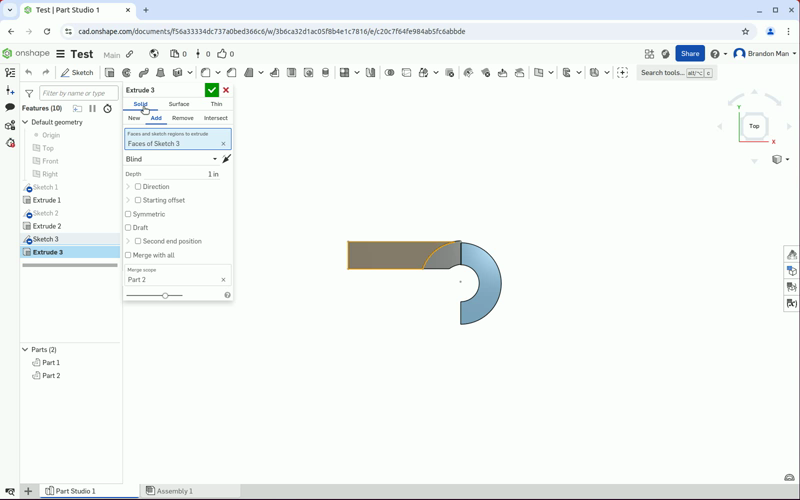
click(143, 106)
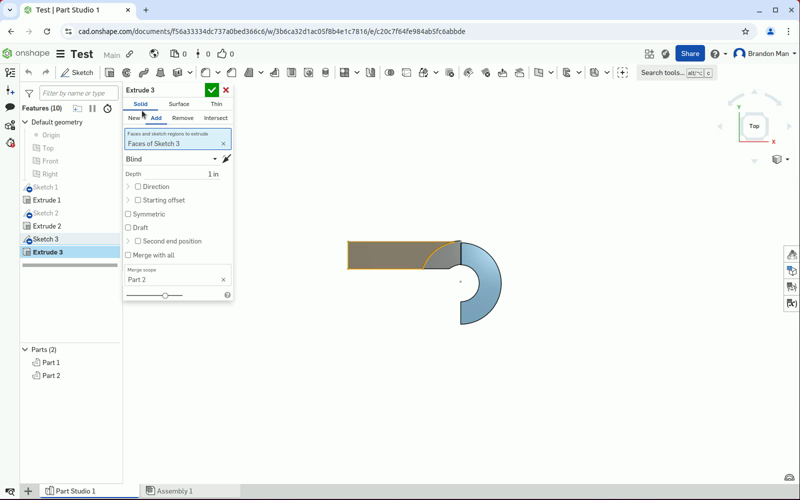
mouse_move(137, 120)
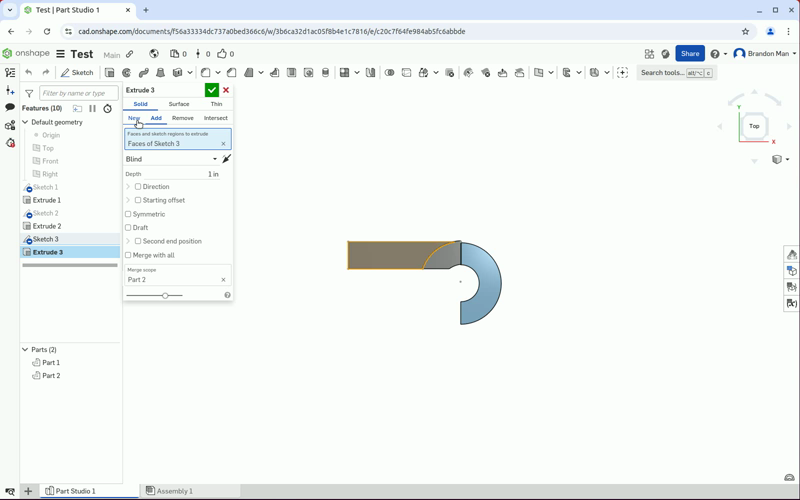
click(137, 120)
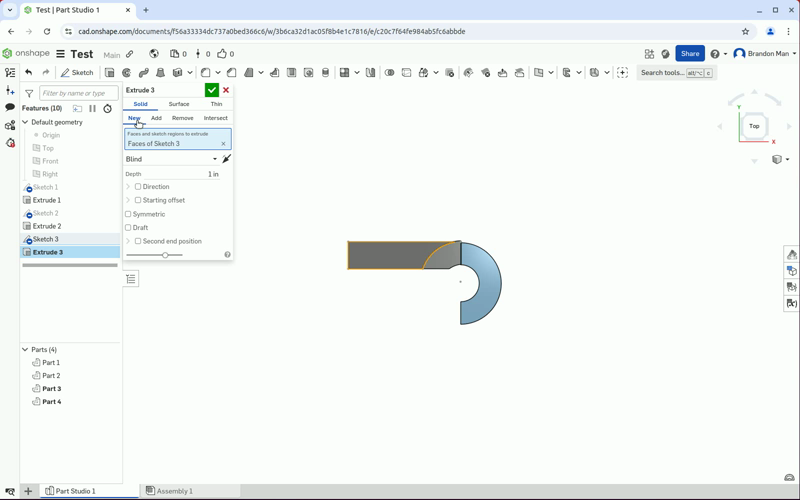
key(tab, 4)
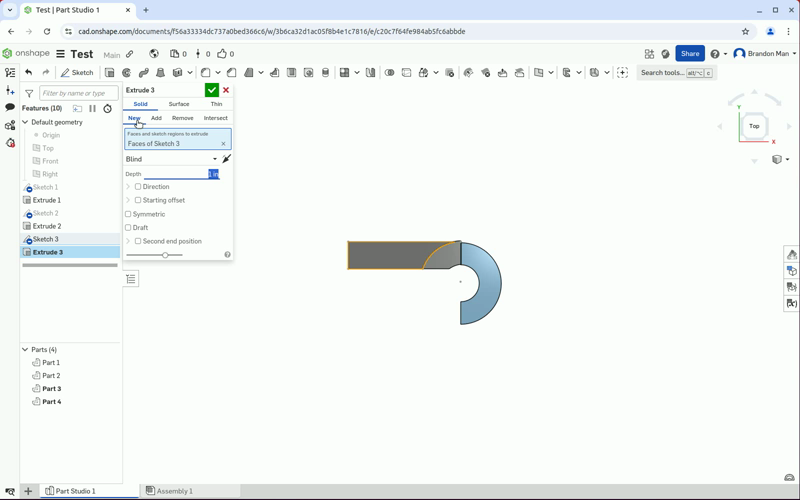
text(9.147)
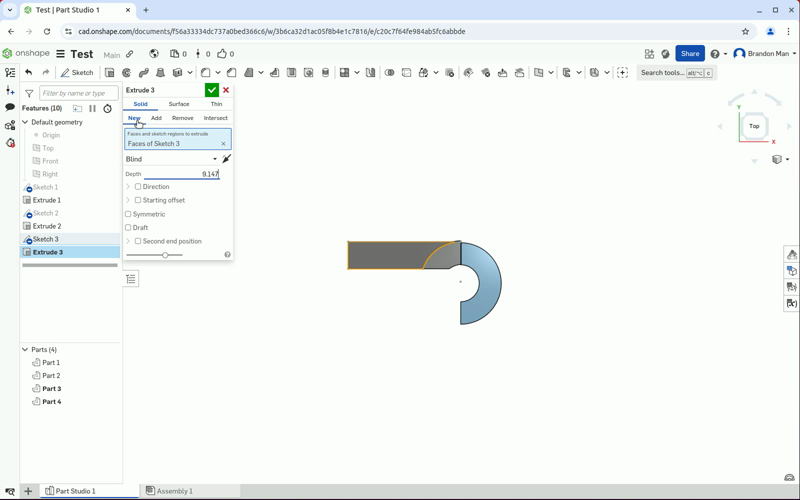
key(enter)
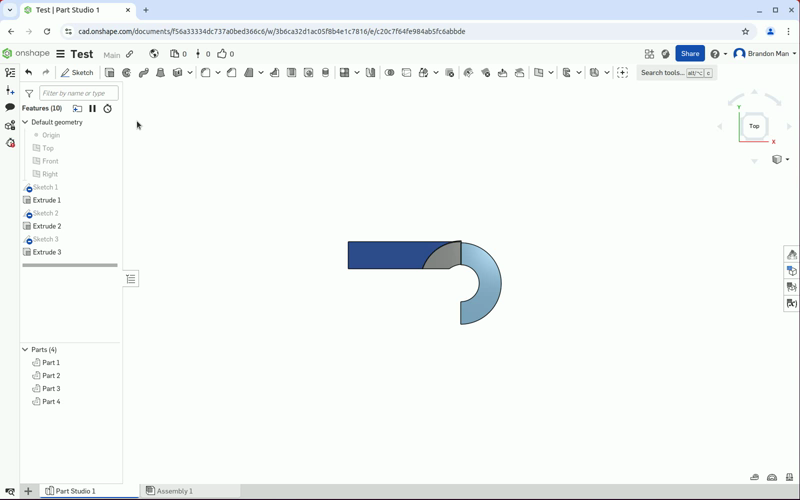
key(shift+h)
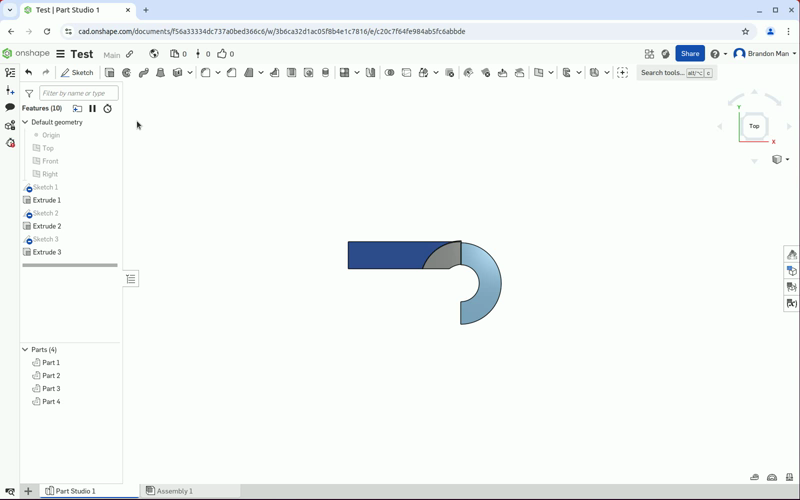
key(shift+h)
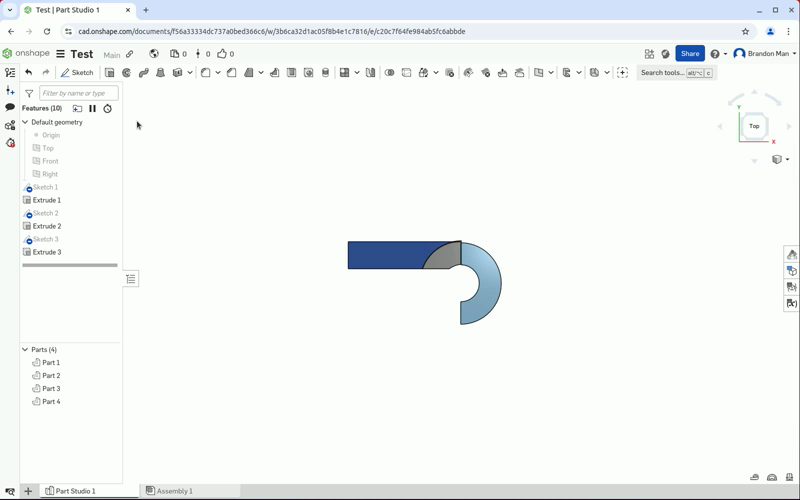
mouse_move(73, 189)
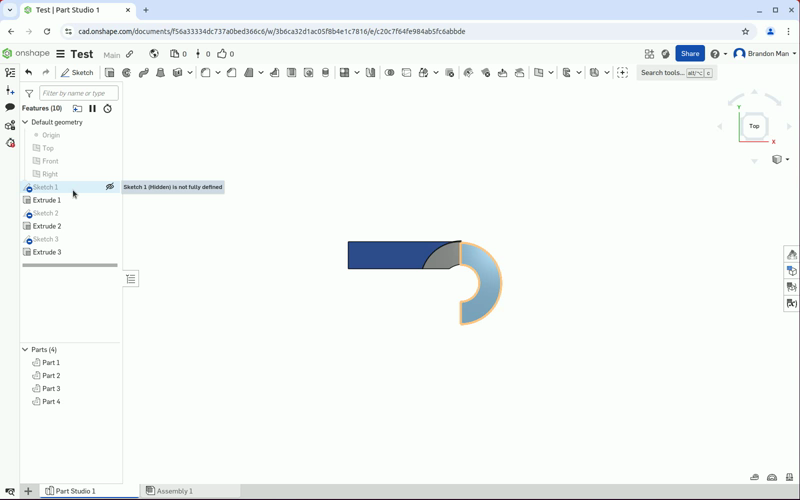
click(73, 189)
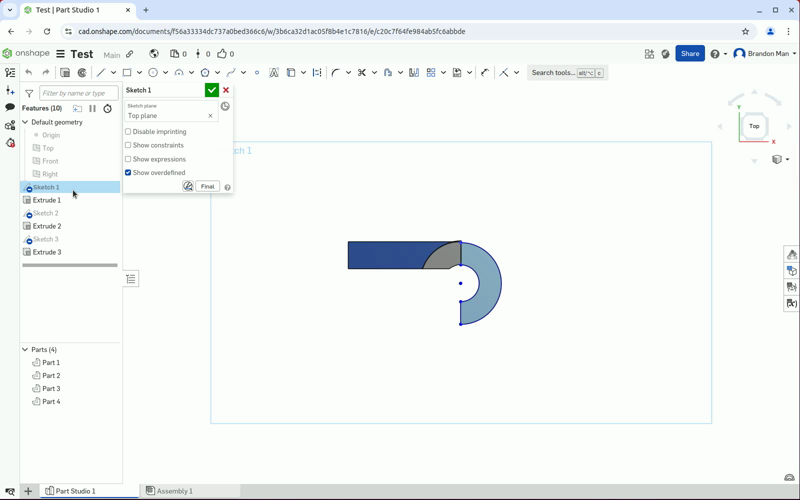
mouse_move(229, 92)
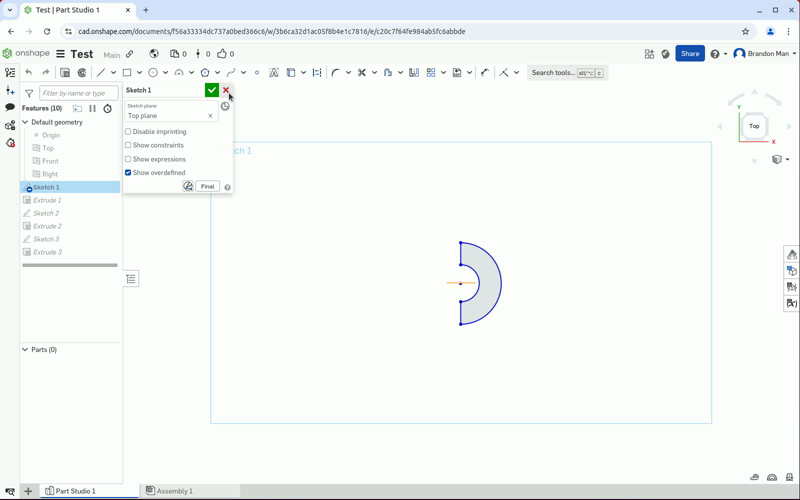
click(229, 92)
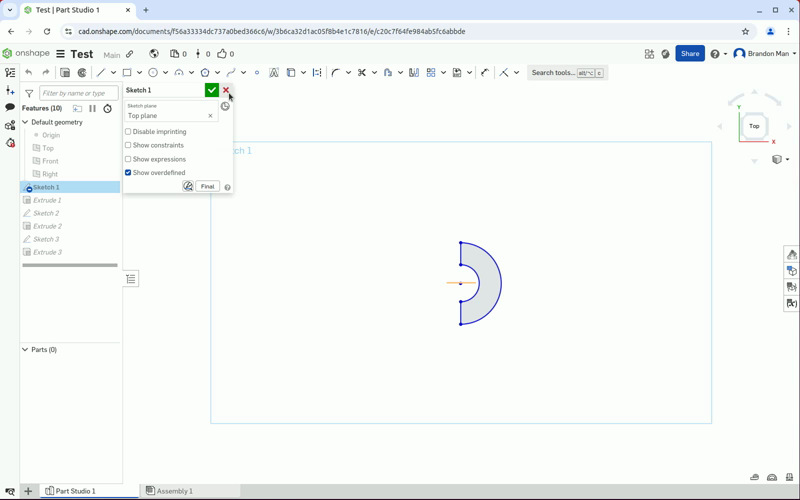
key(shift+s)
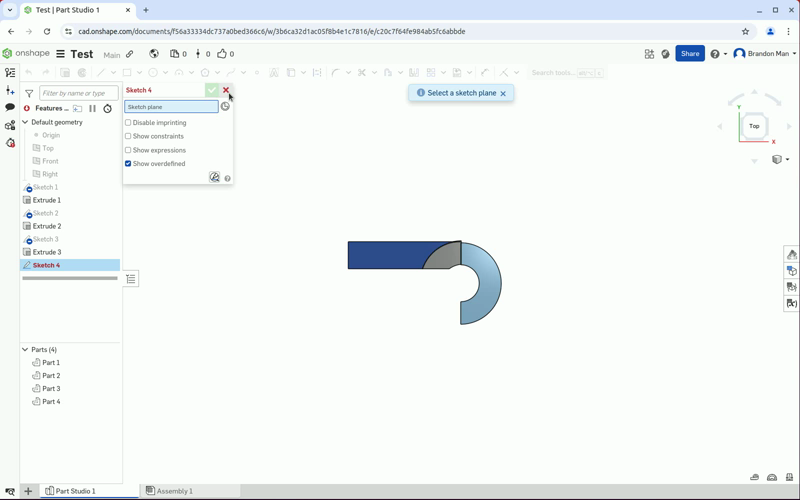
mouse_move(73, 150)
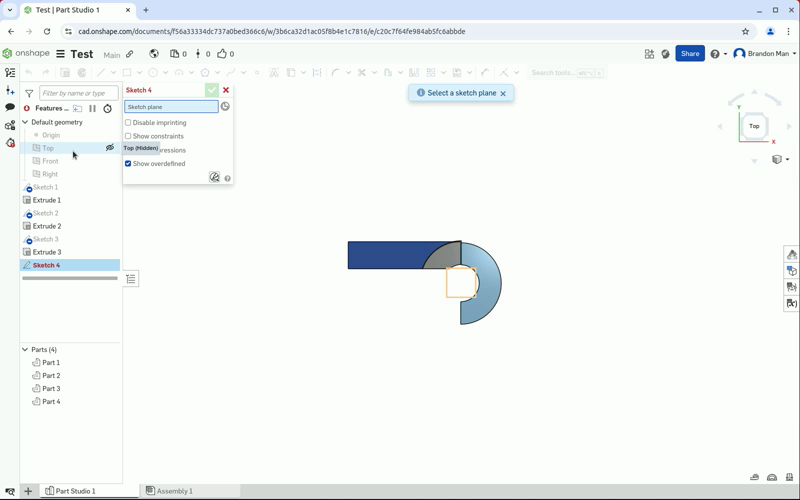
click(73, 150)
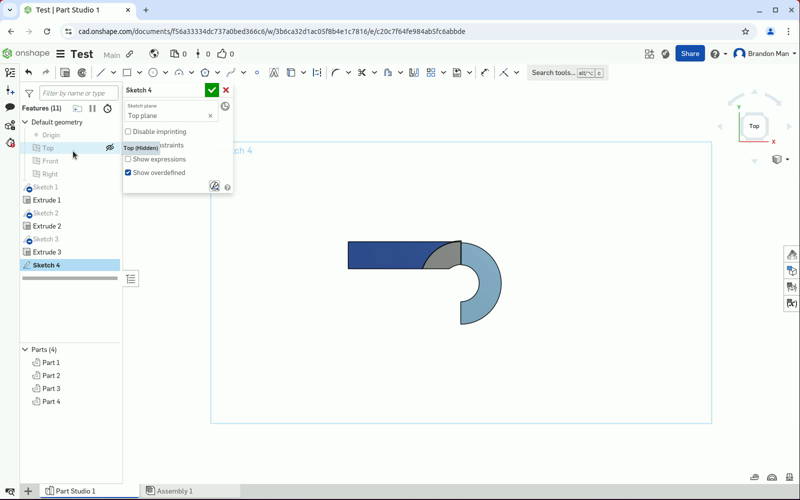
mouse_move(73, 352)
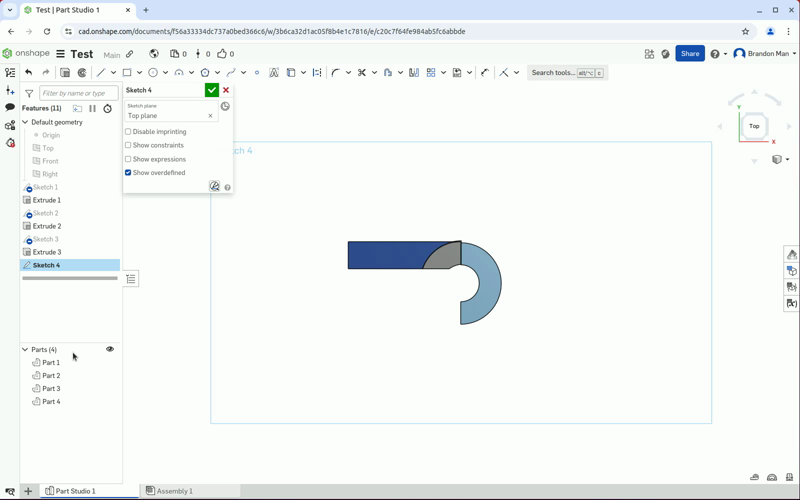
key(y)
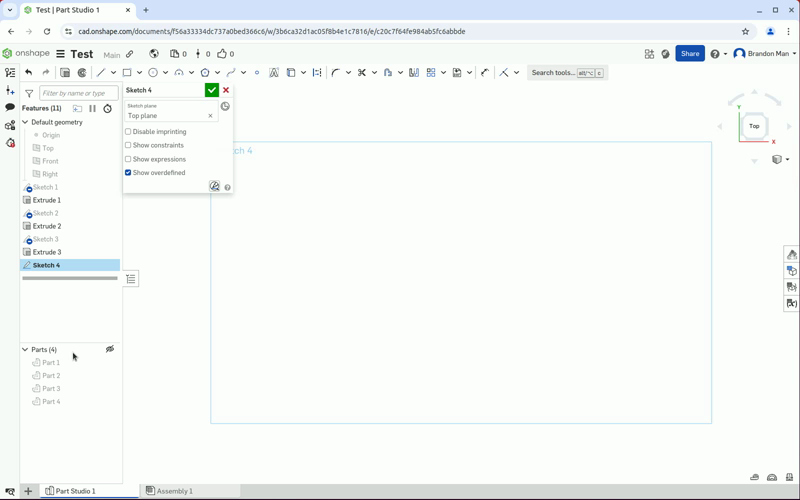
key(l)
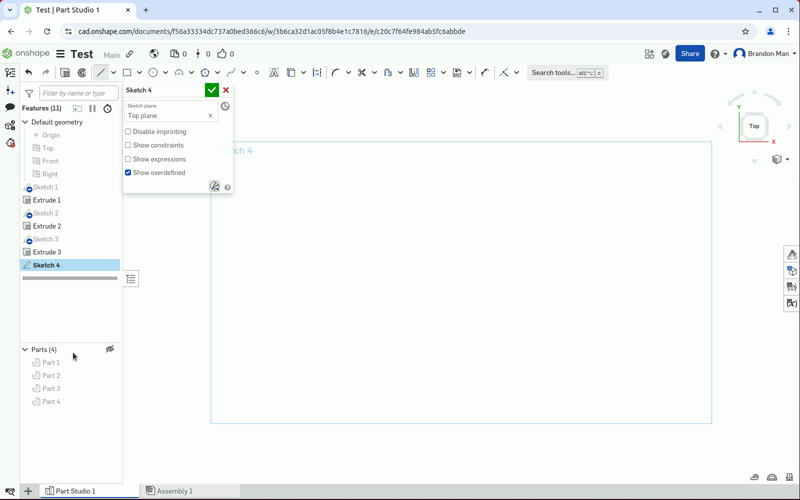
key_down(shift)
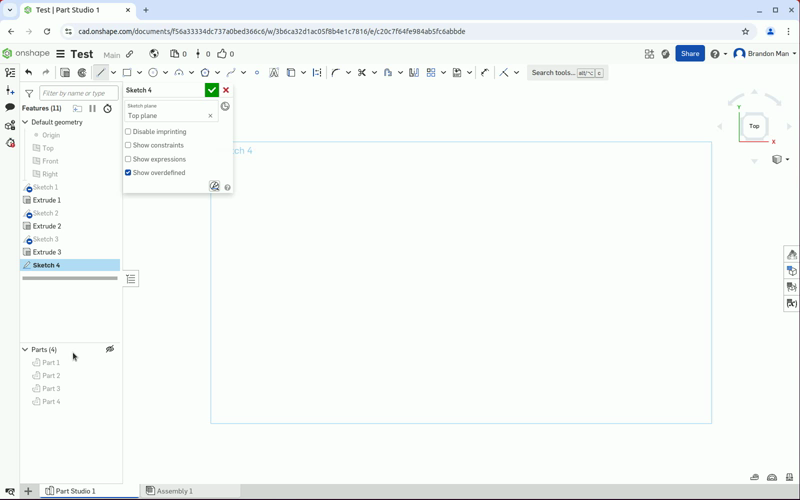
mouse_move(348, 324)
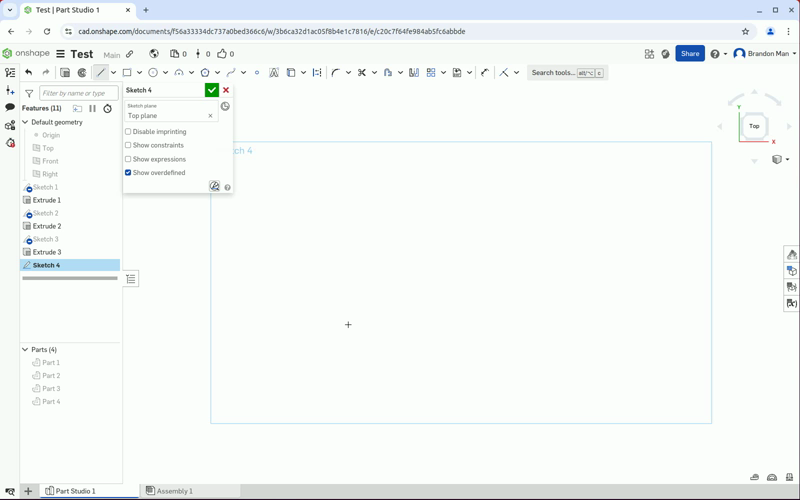
click(348, 324)
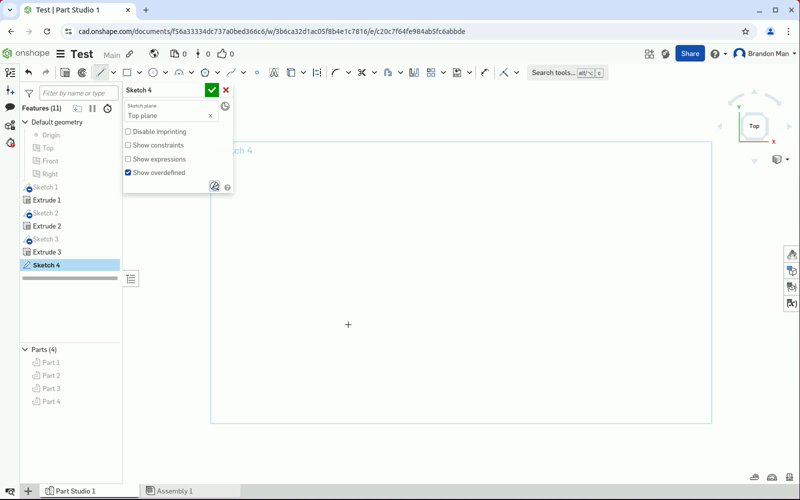
key_up(shift)
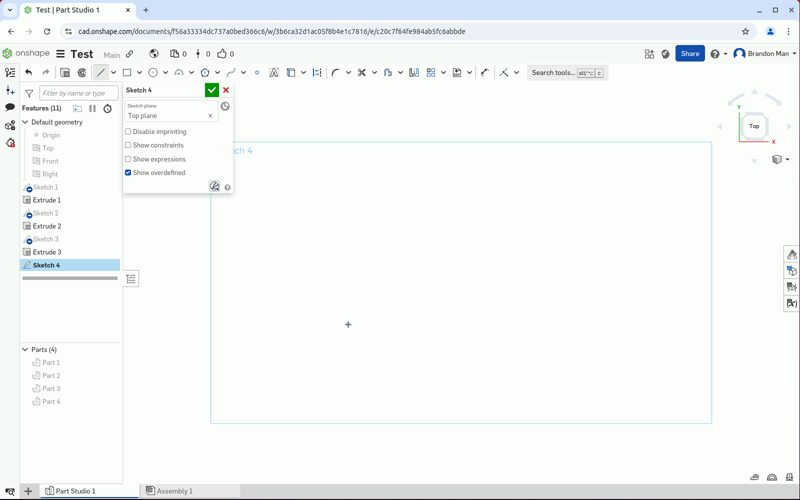
key_down(shift)
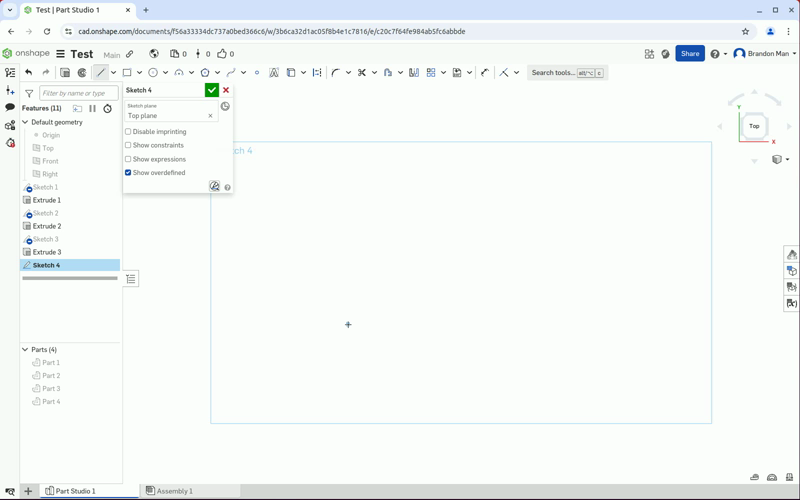
mouse_move(460, 324)
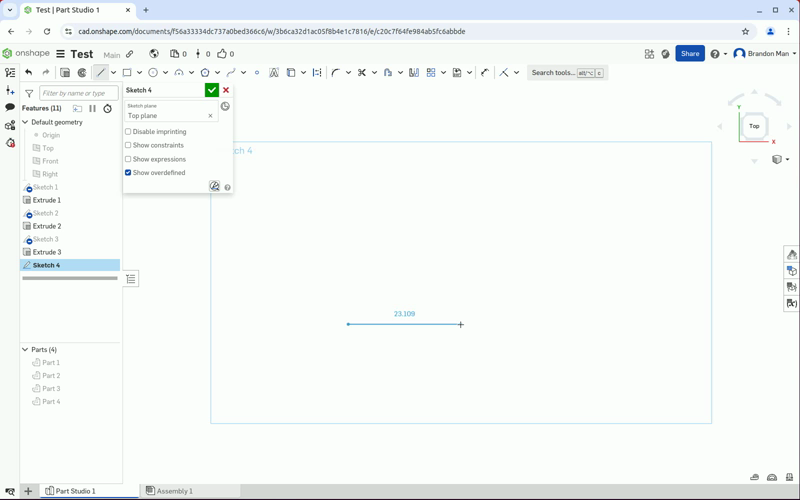
click(460, 324)
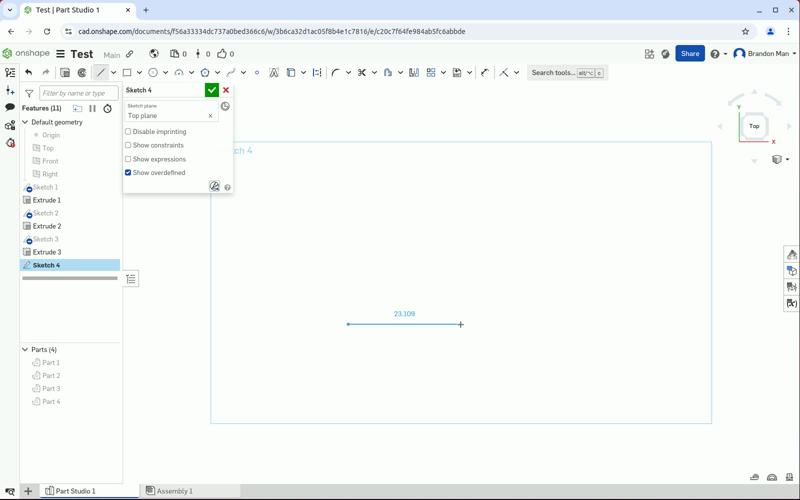
key_up(shift)
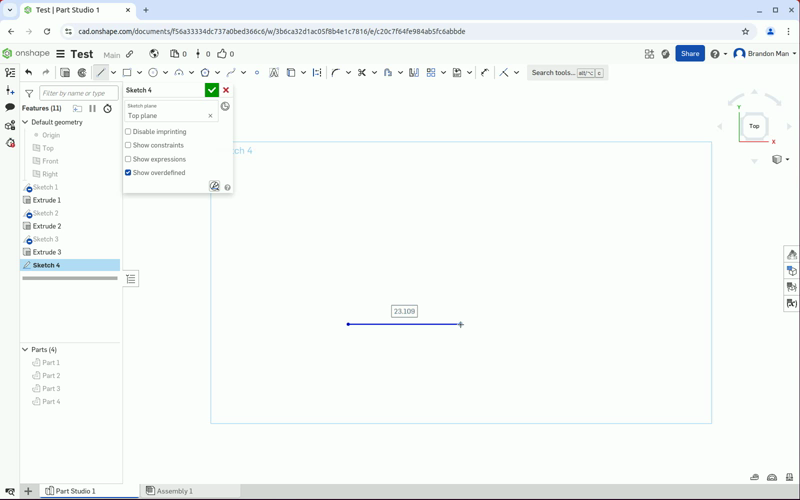
key(esc)
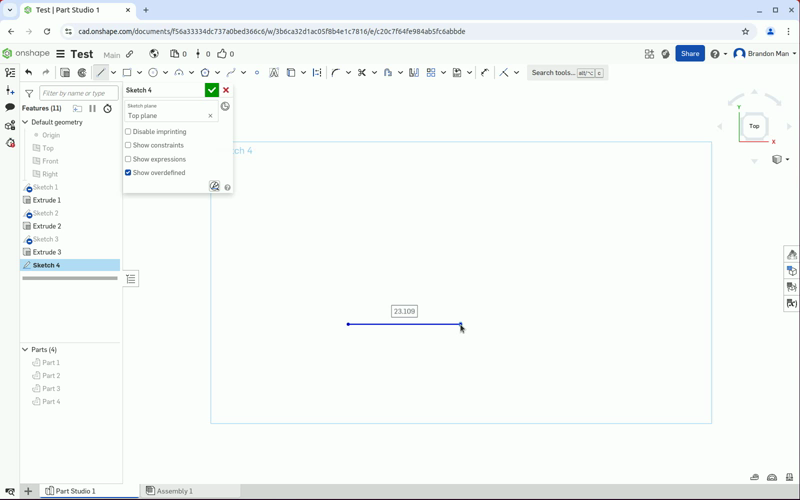
key(a)
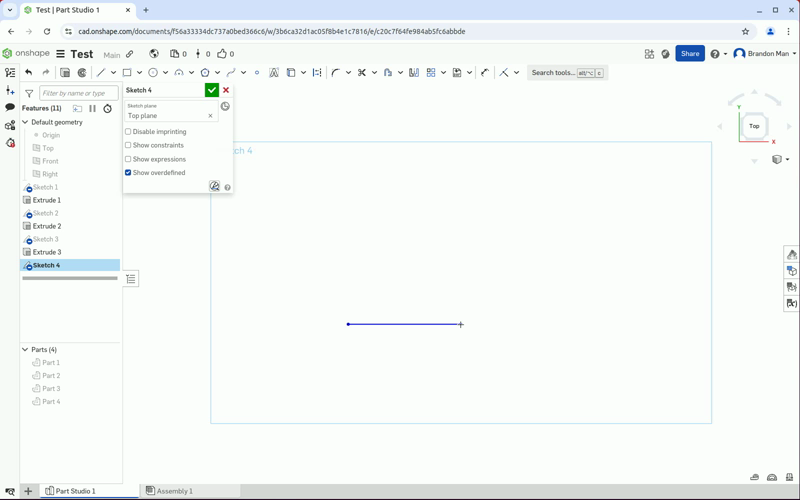
mouse_move(460, 324)
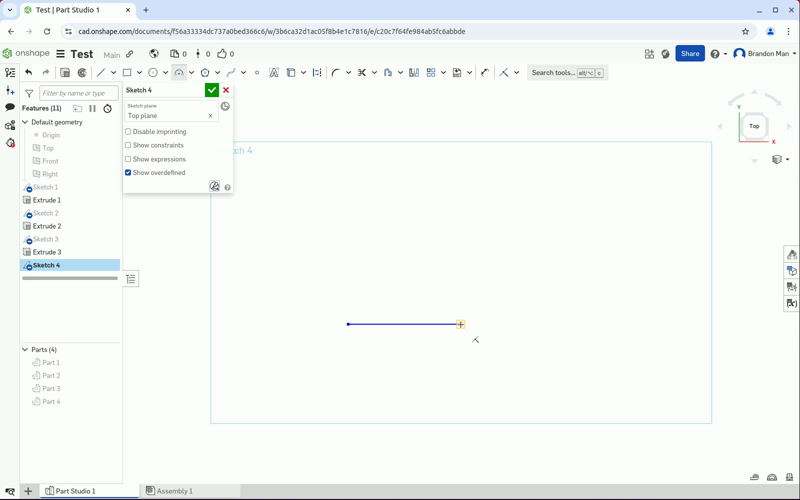
click(460, 324)
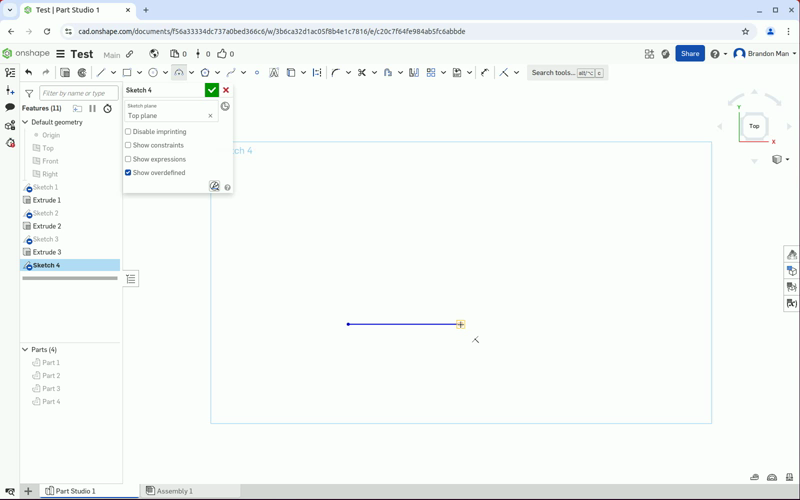
key_down(shift)
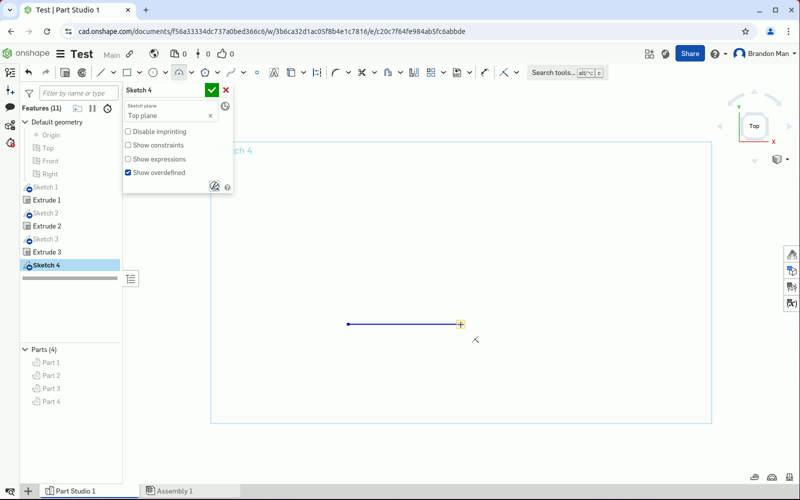
mouse_move(422, 296)
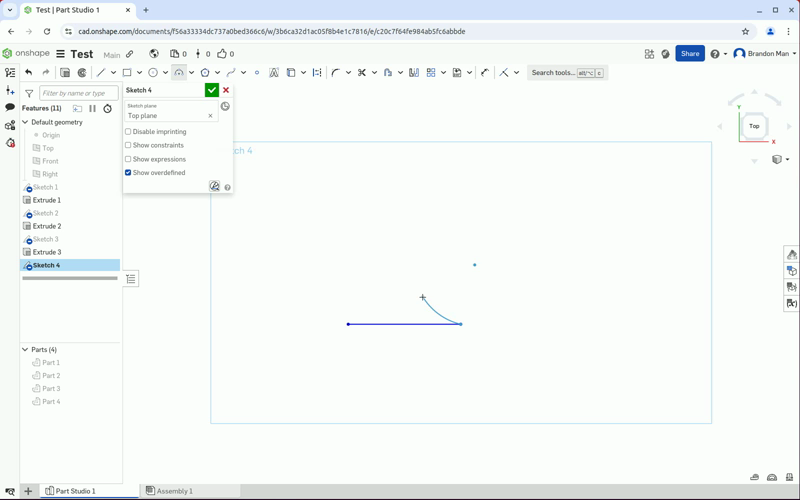
click(422, 296)
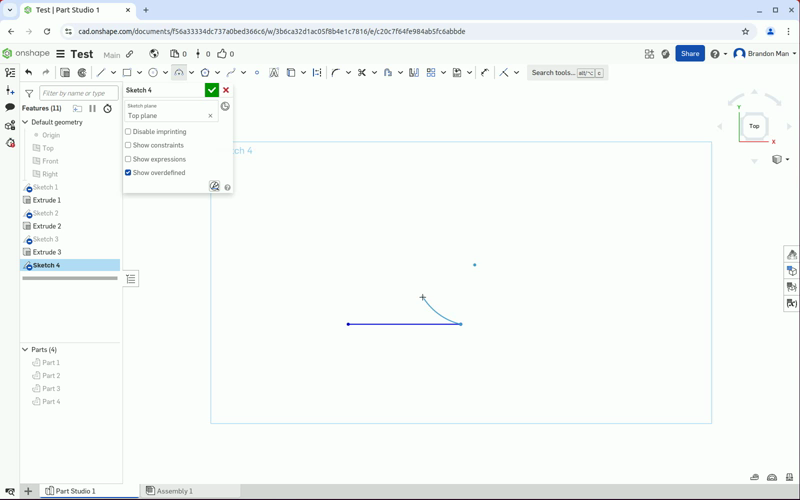
mouse_move(437, 316)
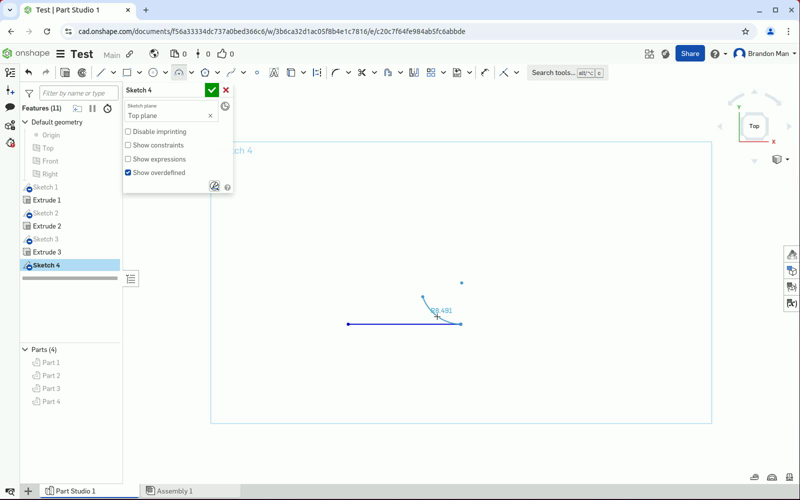
click(437, 316)
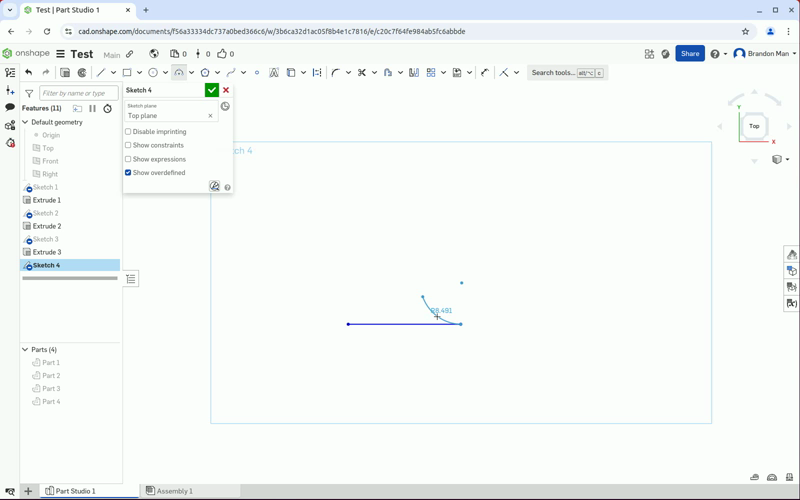
key_up(shift)
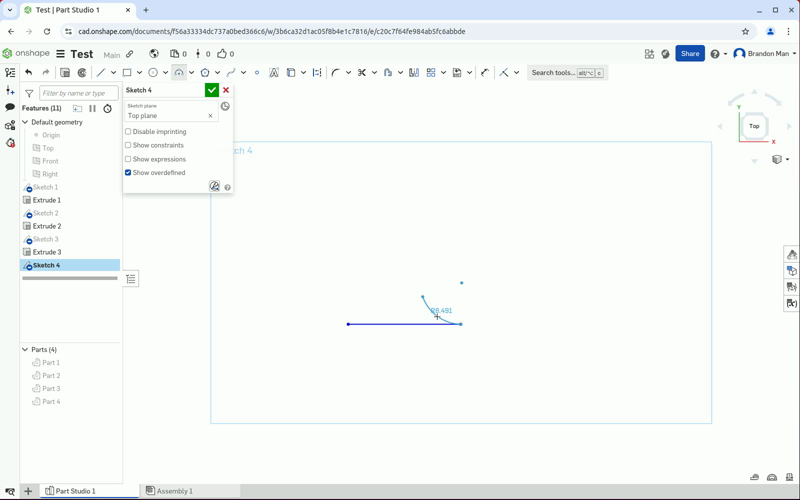
key(esc)
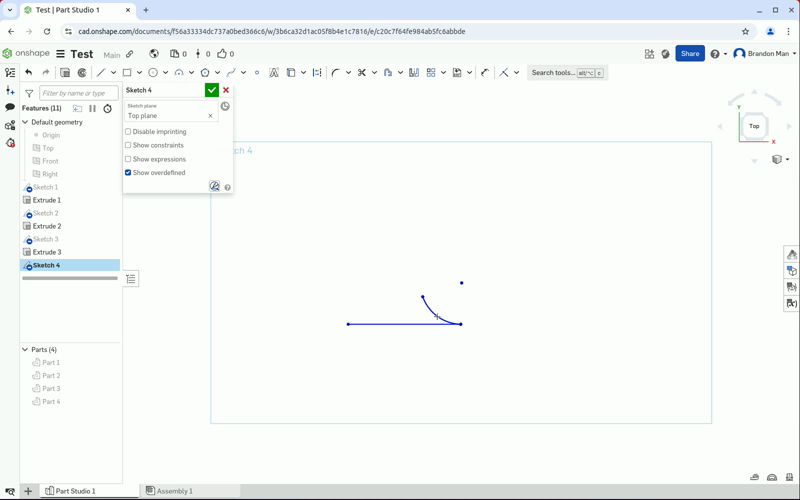
key(l)
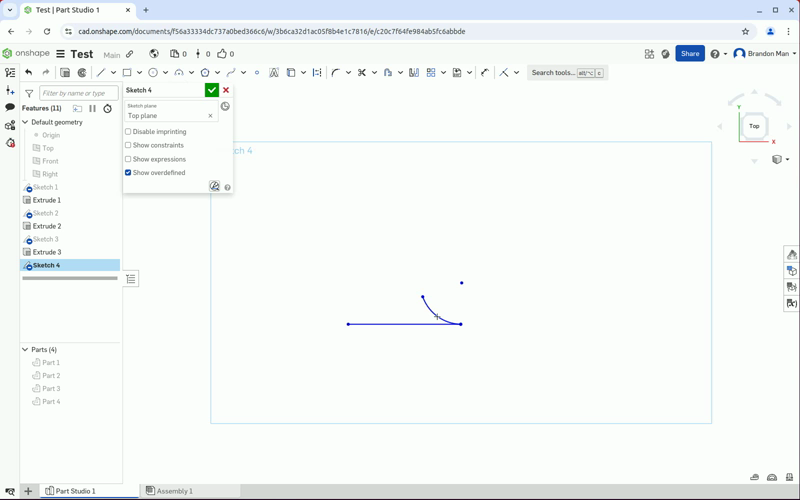
mouse_move(422, 296)
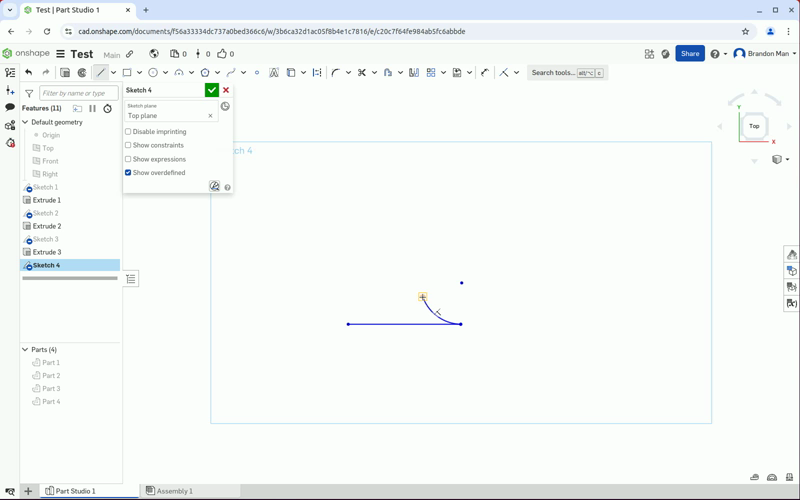
click(422, 296)
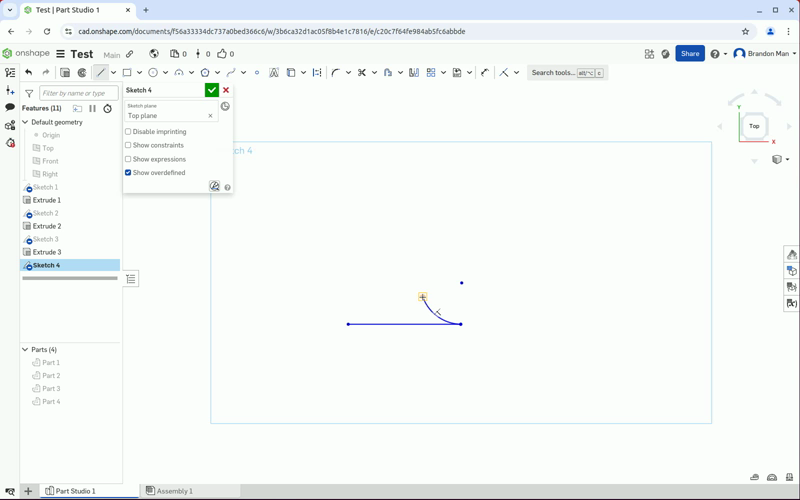
key_down(shift)
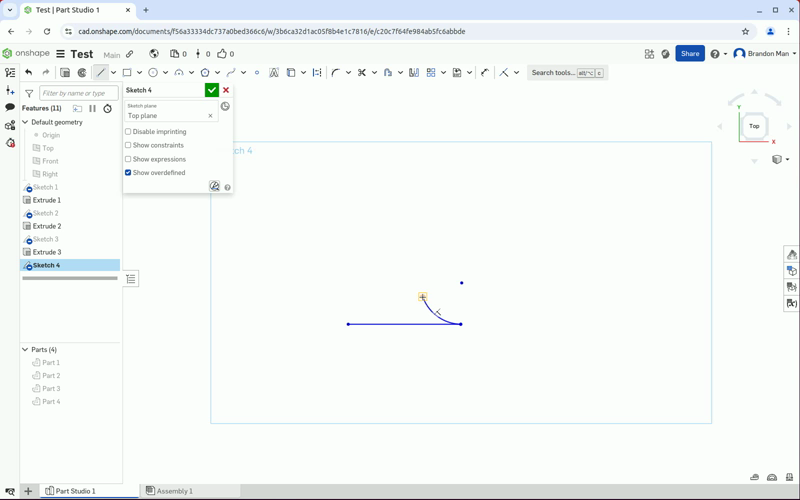
mouse_move(348, 296)
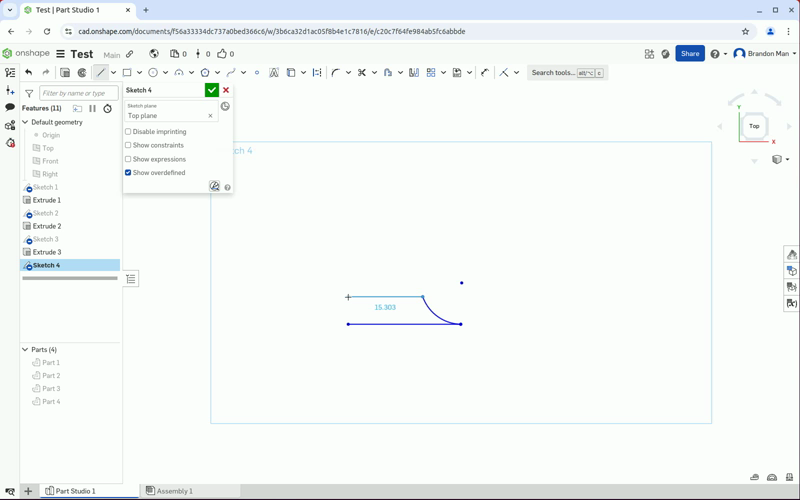
click(348, 296)
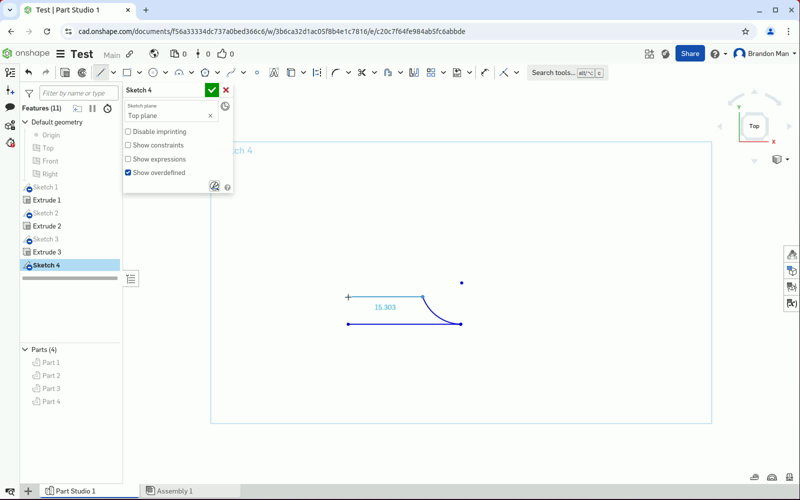
key_up(shift)
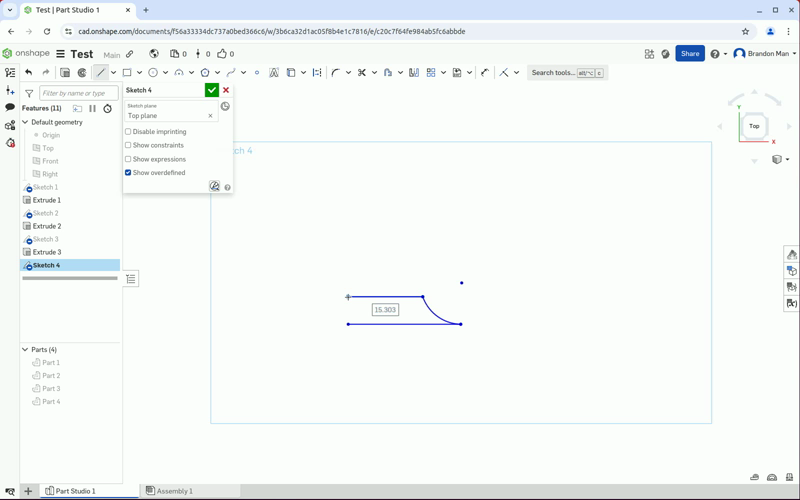
mouse_move(378, 296)
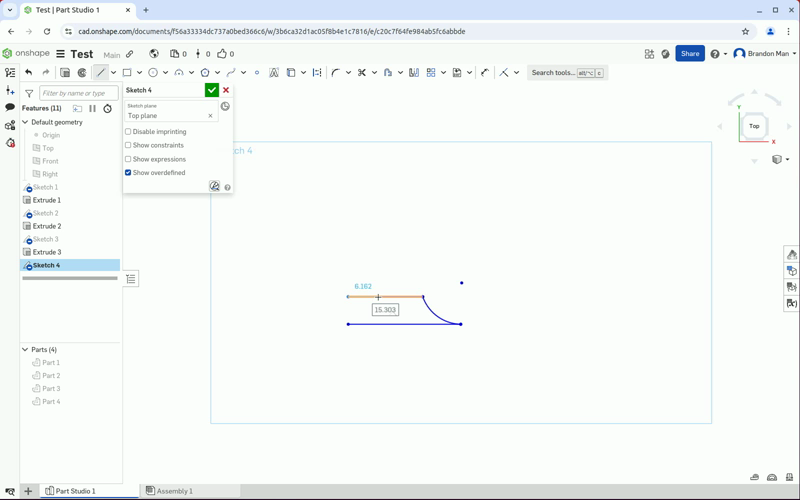
key_down(shift)
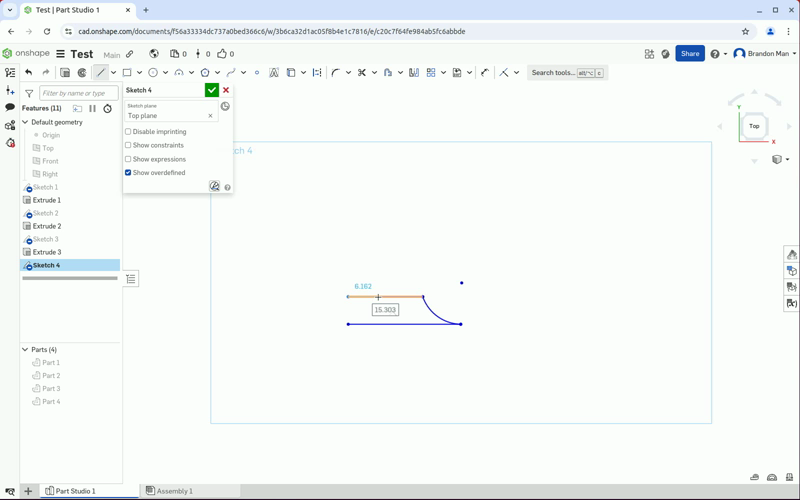
mouse_move(348, 324)
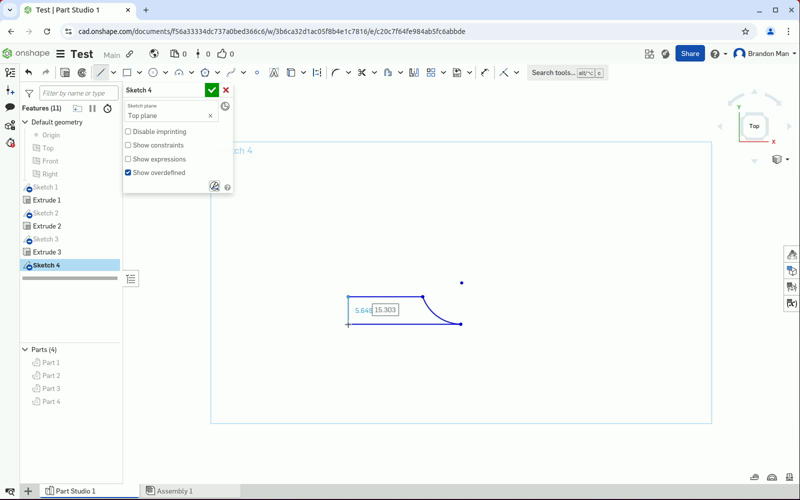
key_up(shift)
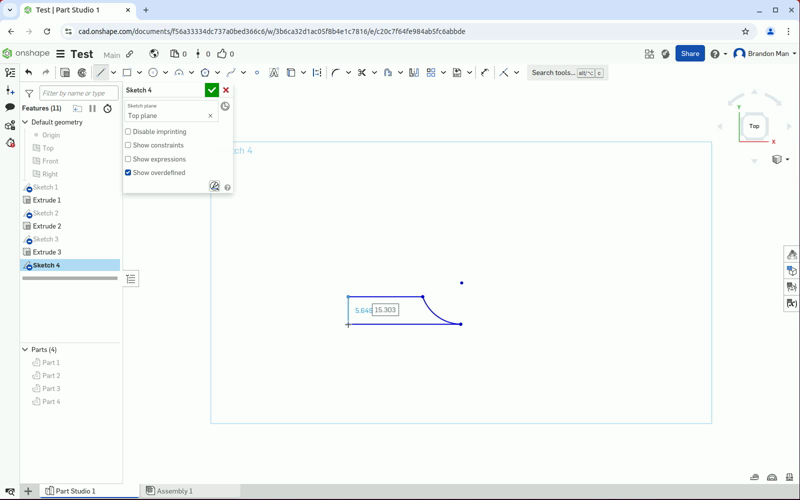
click(348, 324)
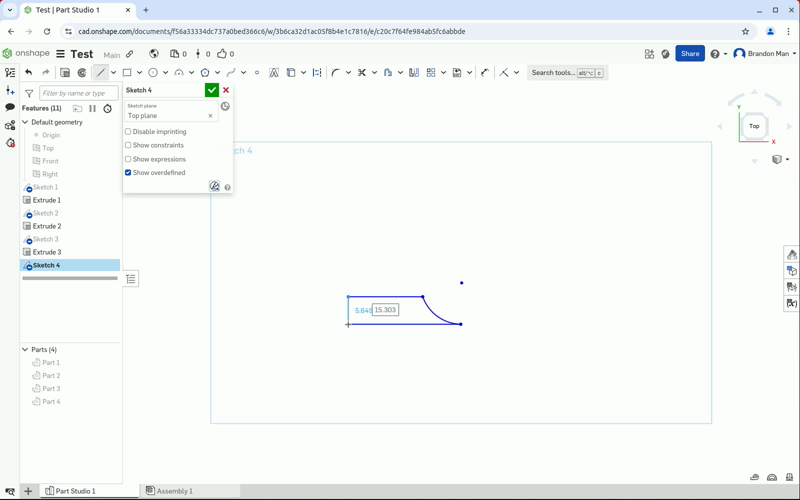
key(esc)
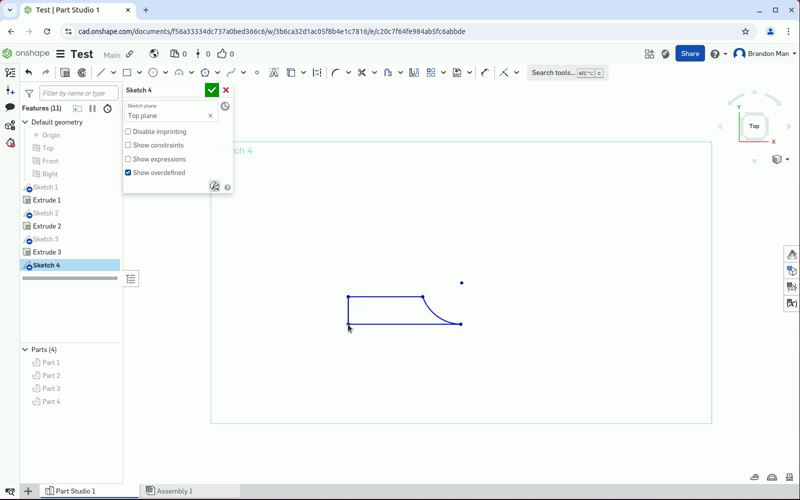
mouse_move(403, 302)
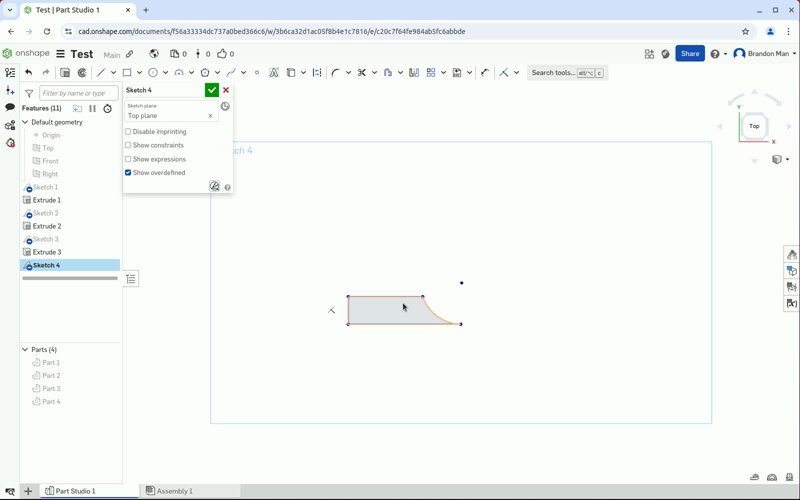
click(403, 302)
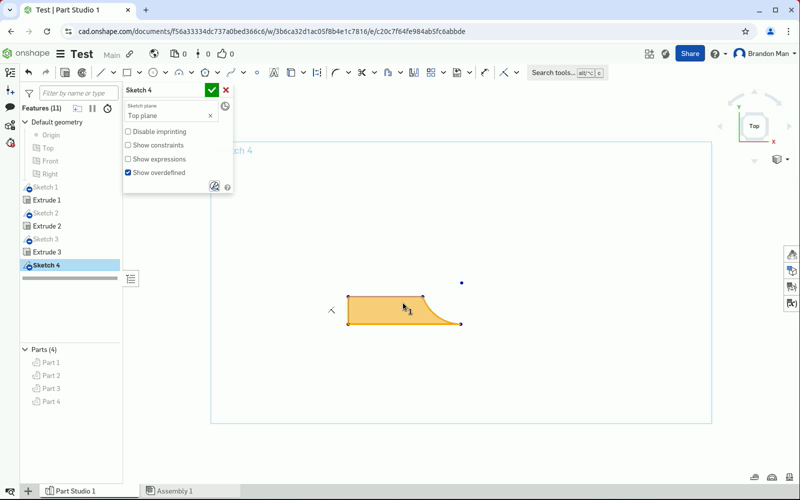
mouse_move(73, 352)
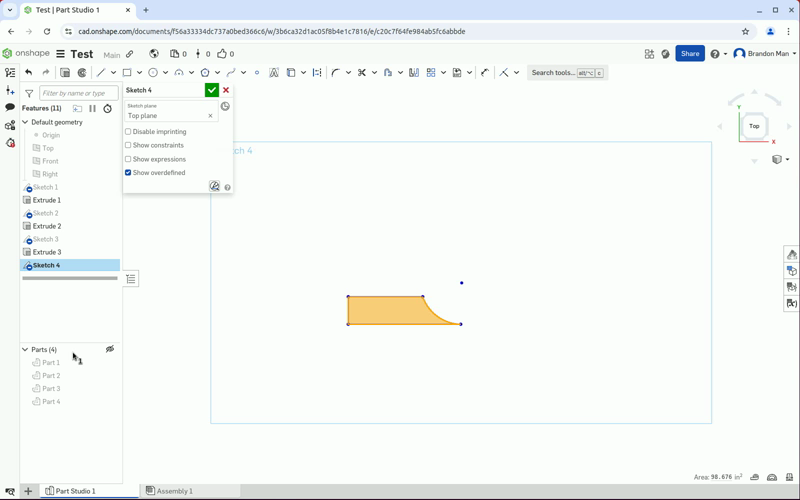
key(shift+y)
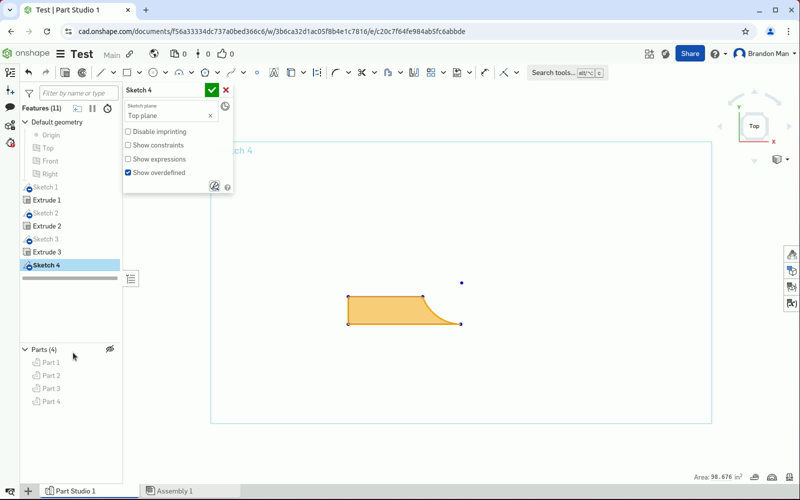
key(shift+e)
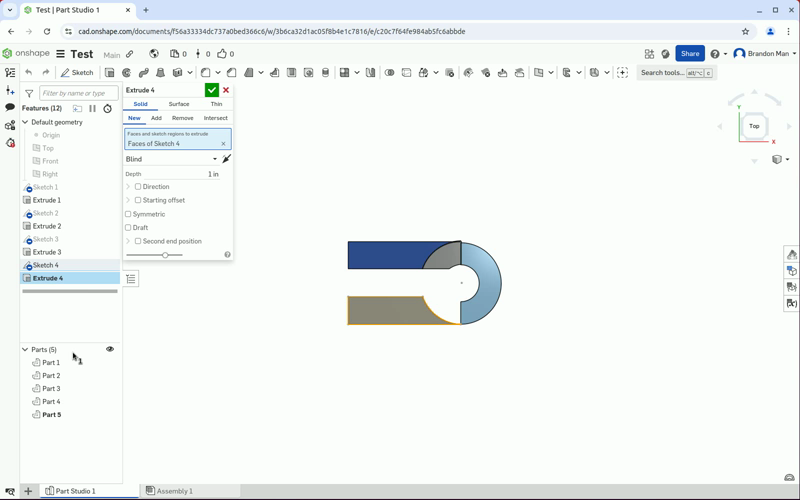
mouse_move(143, 106)
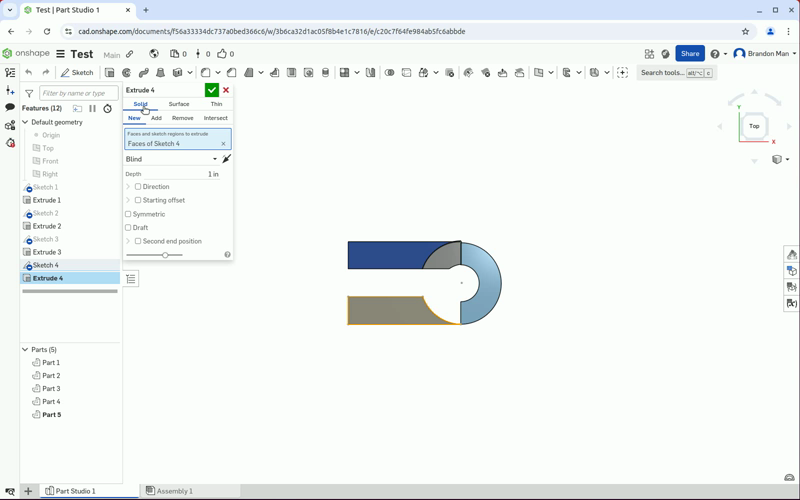
click(143, 106)
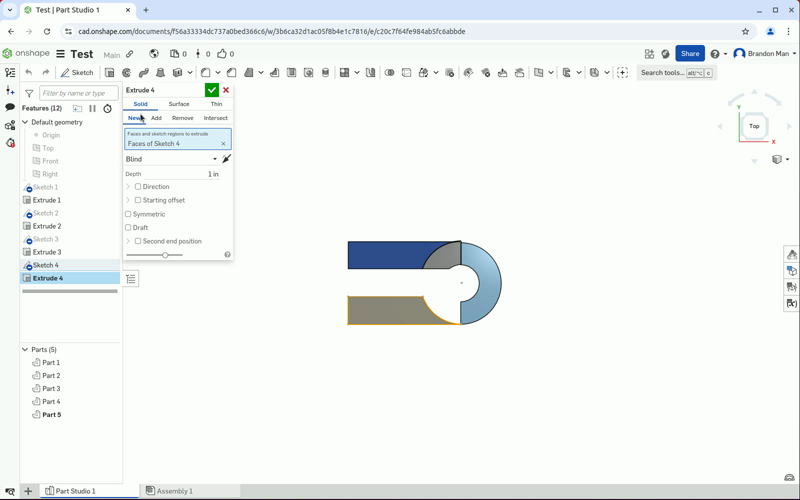
mouse_move(137, 120)
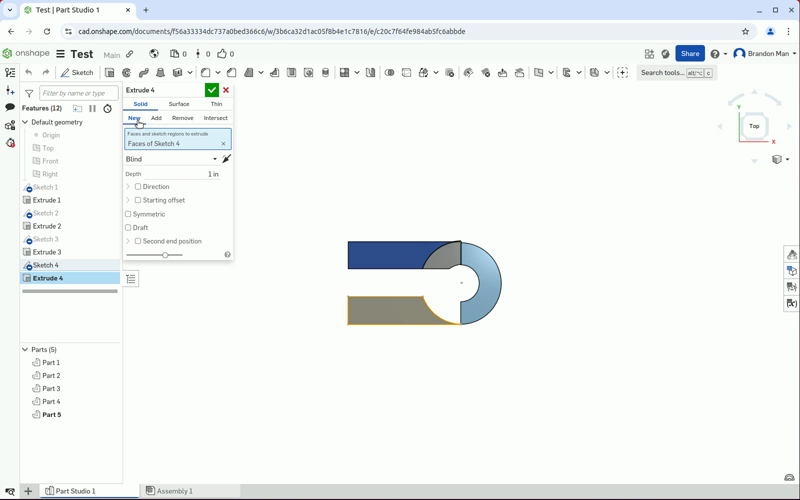
click(137, 120)
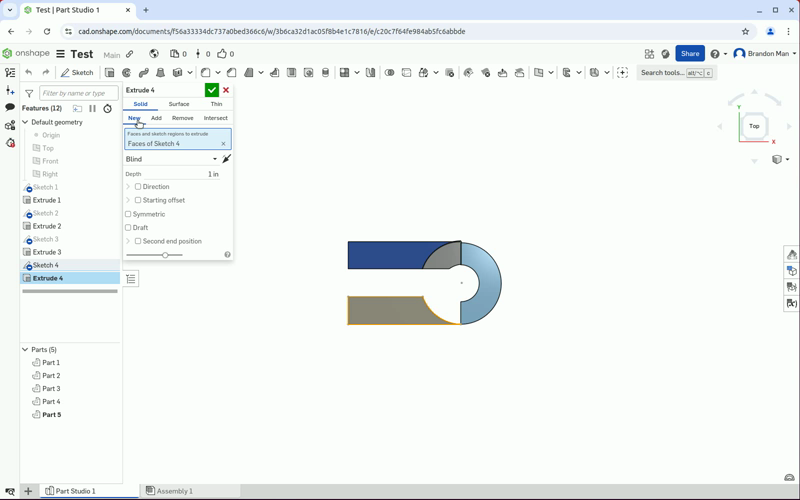
key(tab, 4)
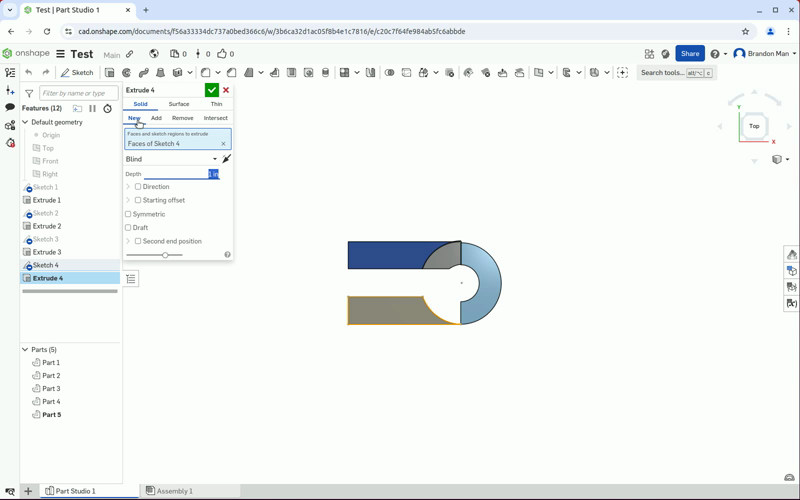
text(9.147)
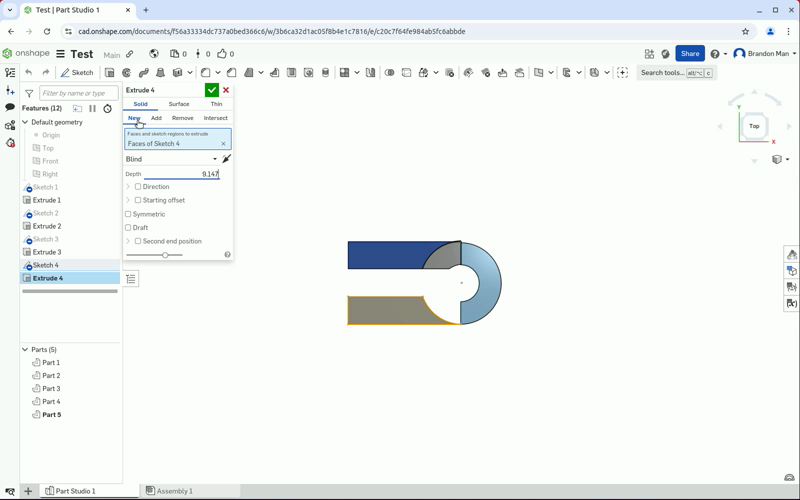
key(enter)
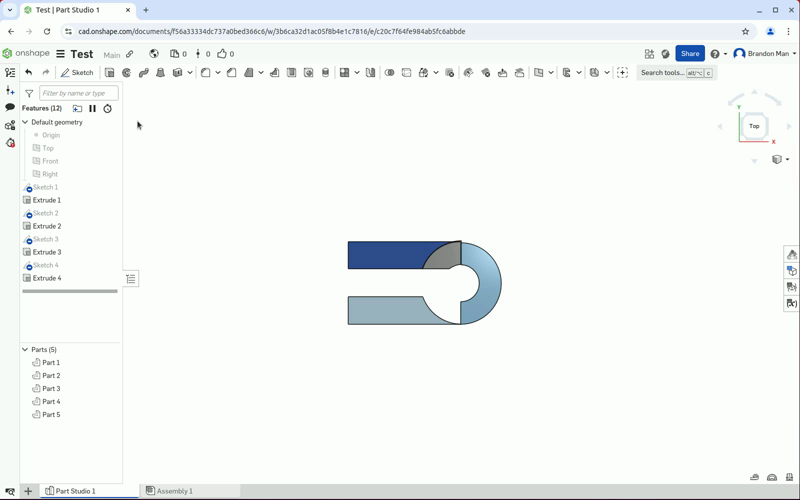
key(shift+h)
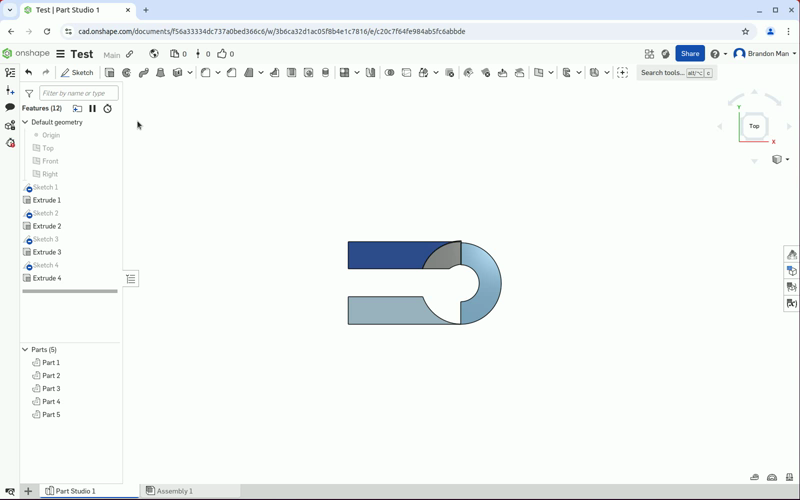
key(shift+h)
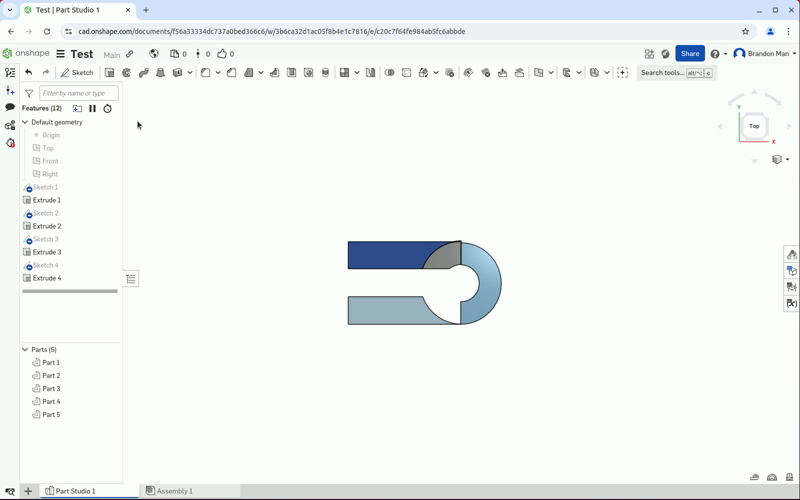
mouse_move(73, 189)
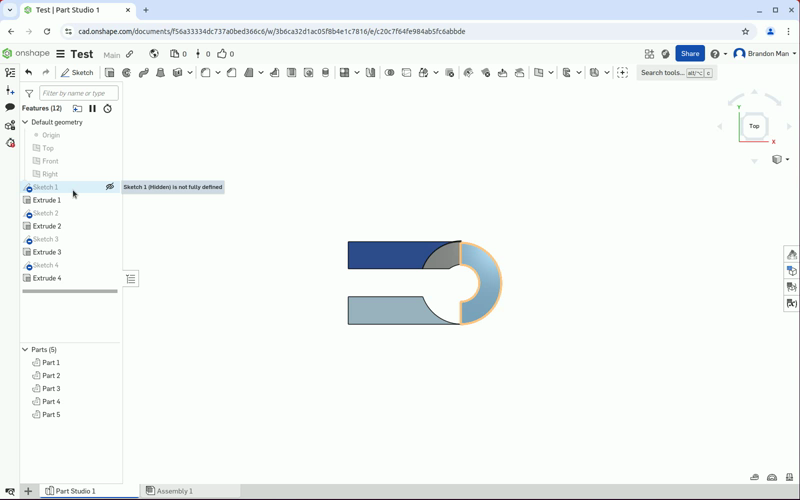
click(73, 189)
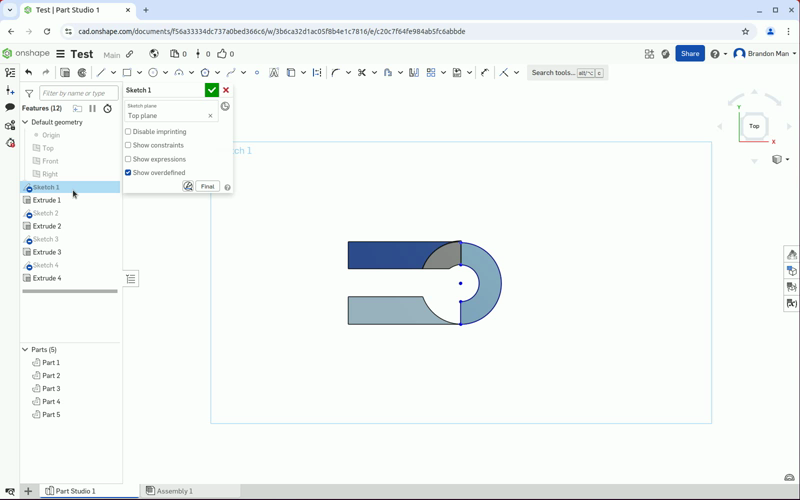
mouse_move(229, 92)
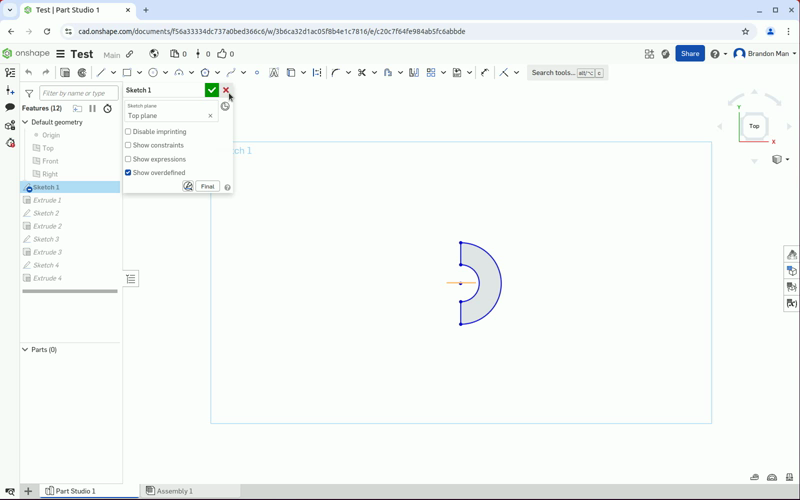
click(229, 92)
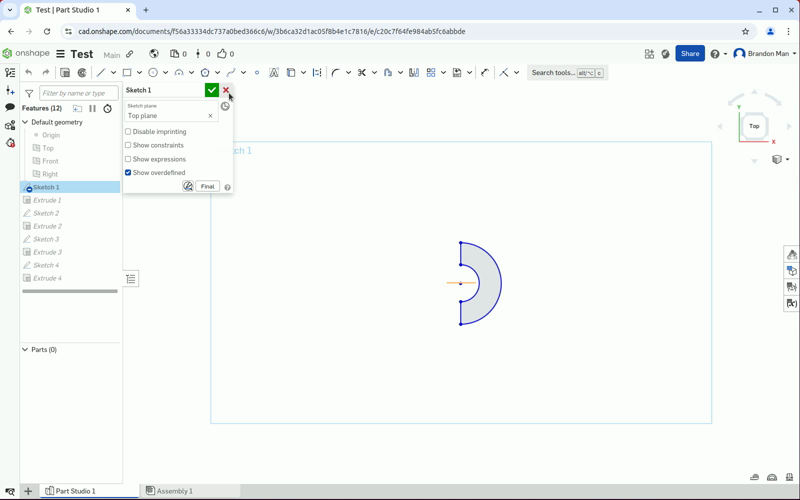
key(shift+s)
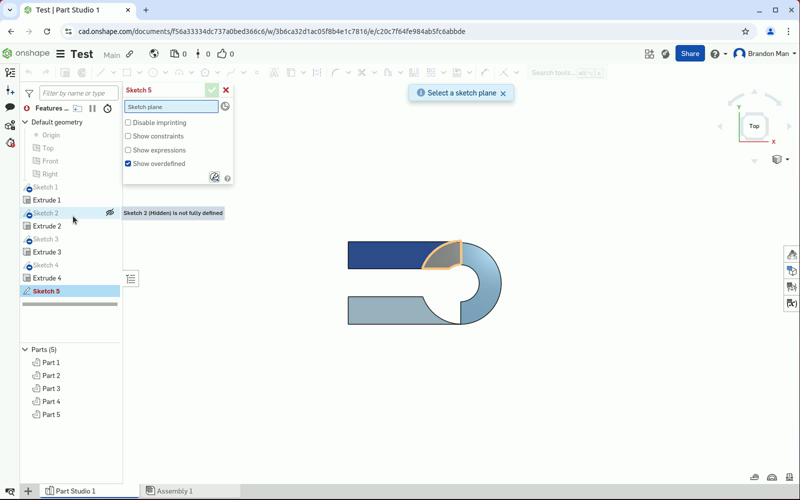
scroll(3)
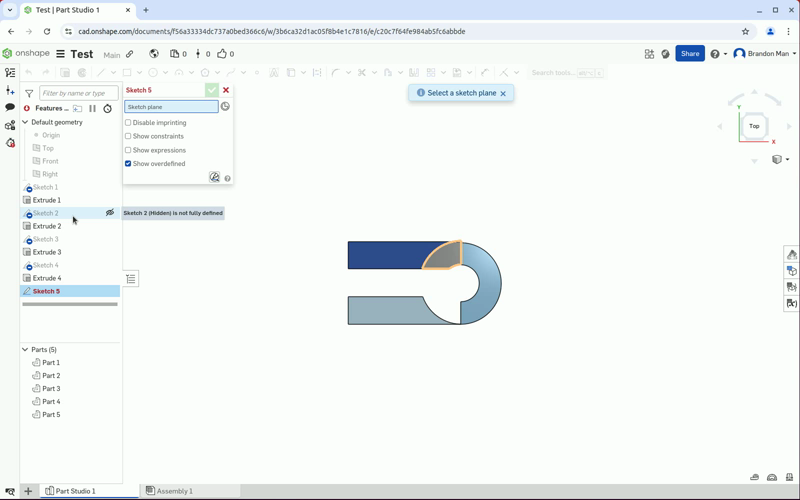
mouse_move(73, 150)
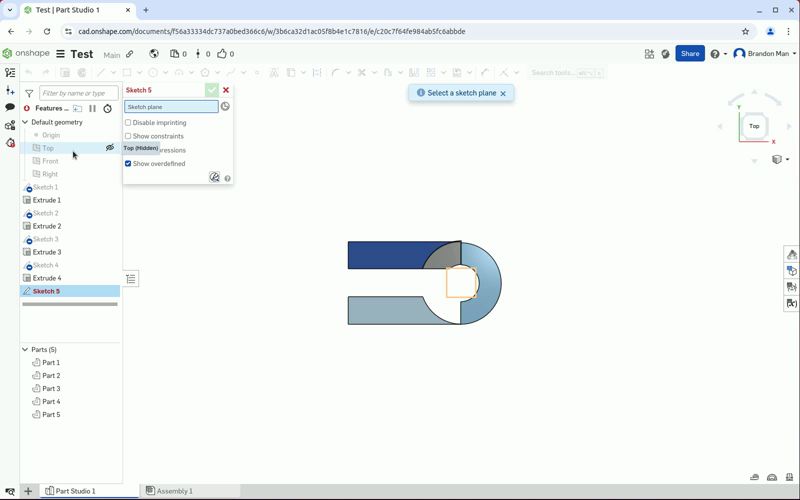
click(73, 150)
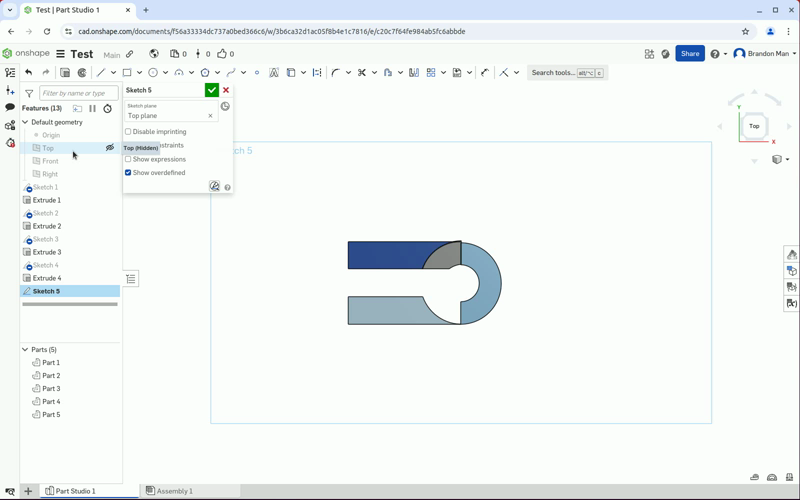
mouse_move(73, 352)
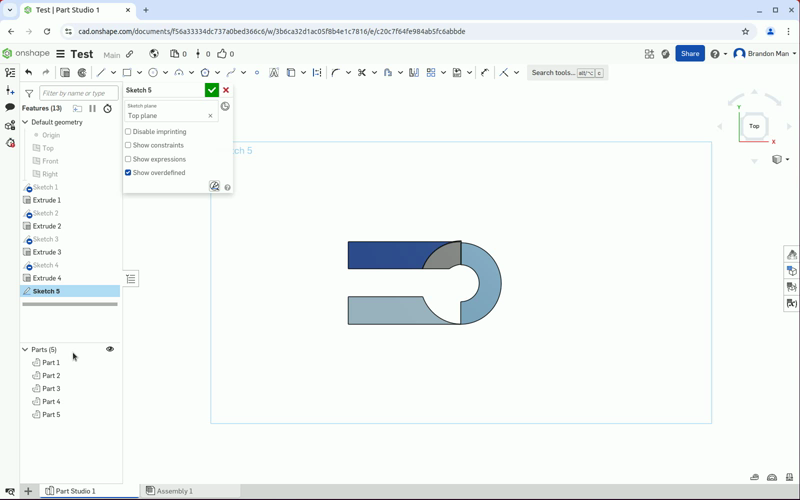
key(y)
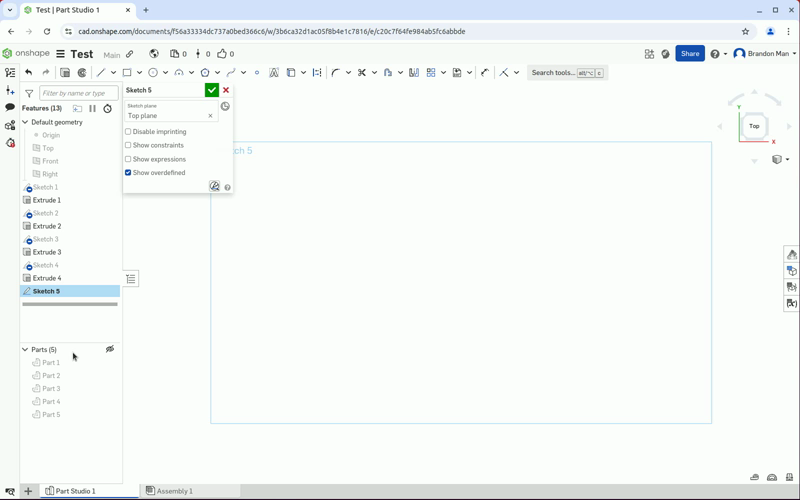
key(a)
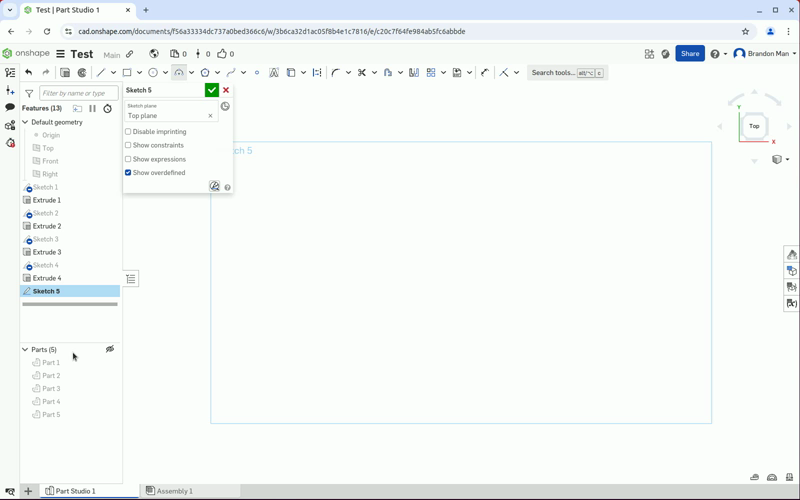
key_down(shift)
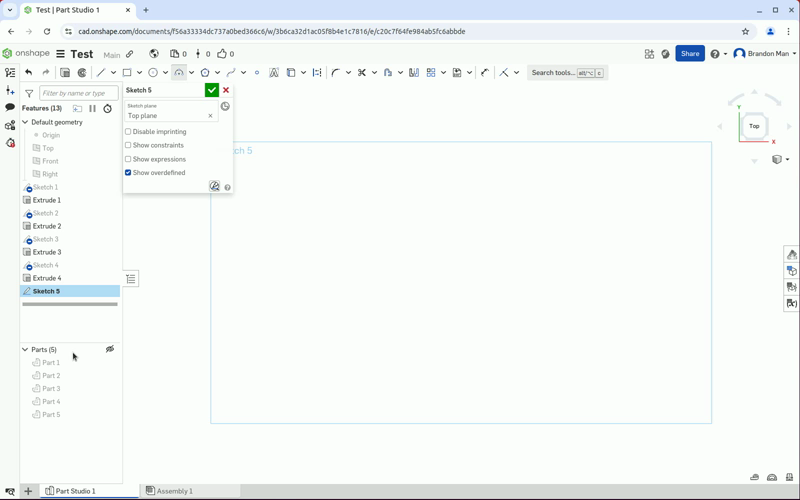
mouse_move(422, 297)
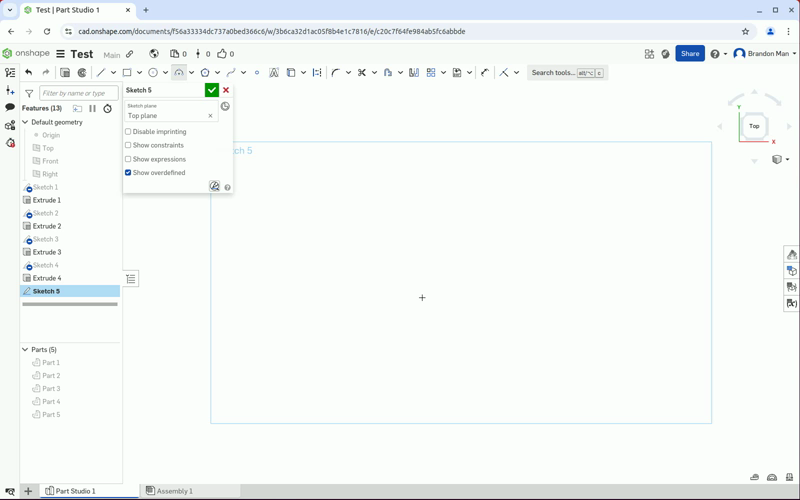
click(422, 297)
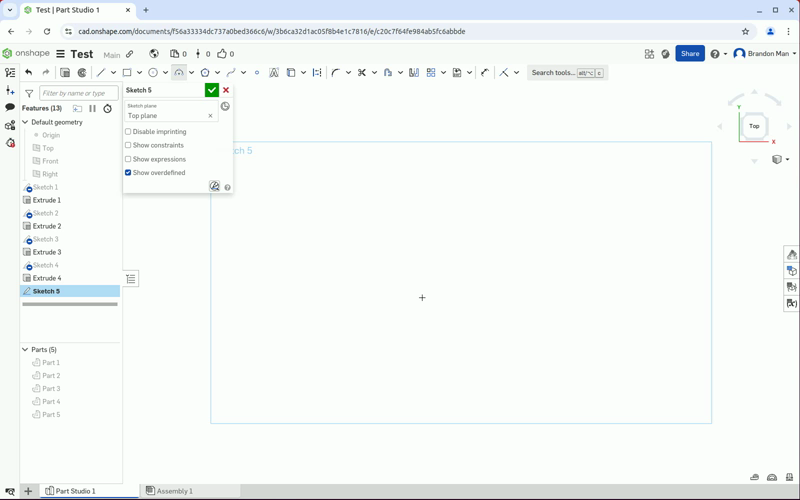
key_up(shift)
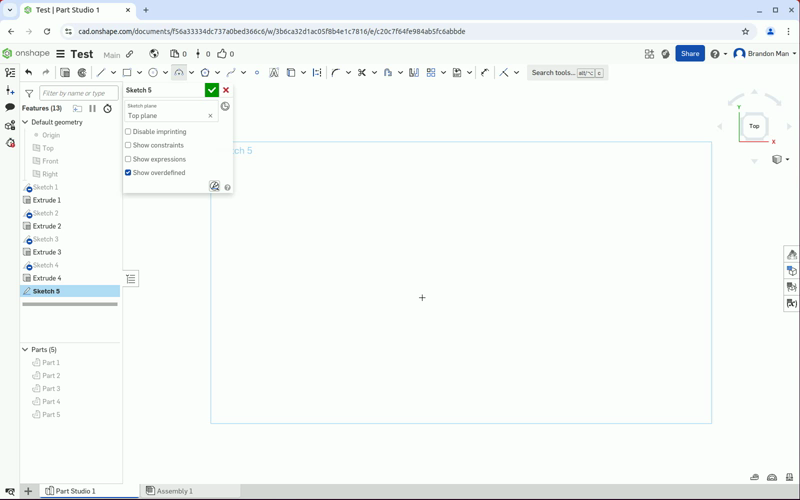
key_down(shift)
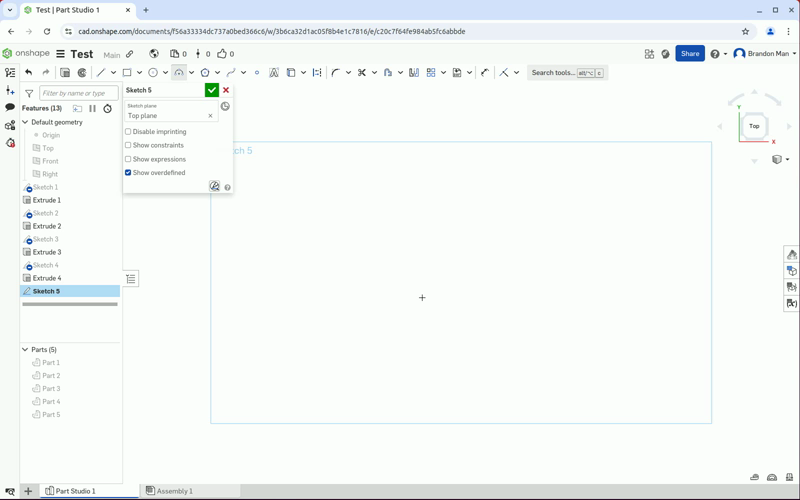
mouse_move(461, 324)
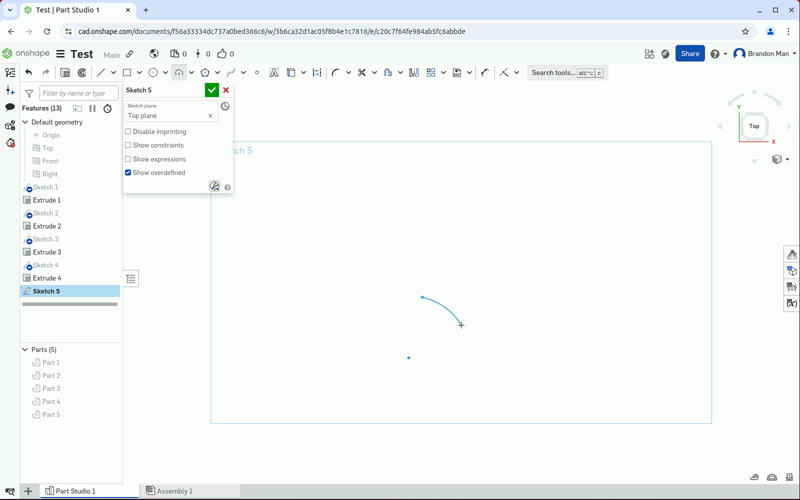
click(461, 324)
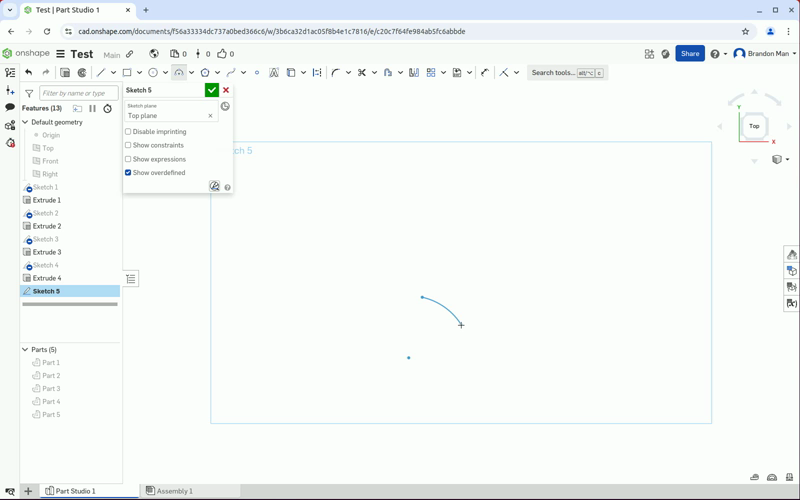
mouse_move(437, 317)
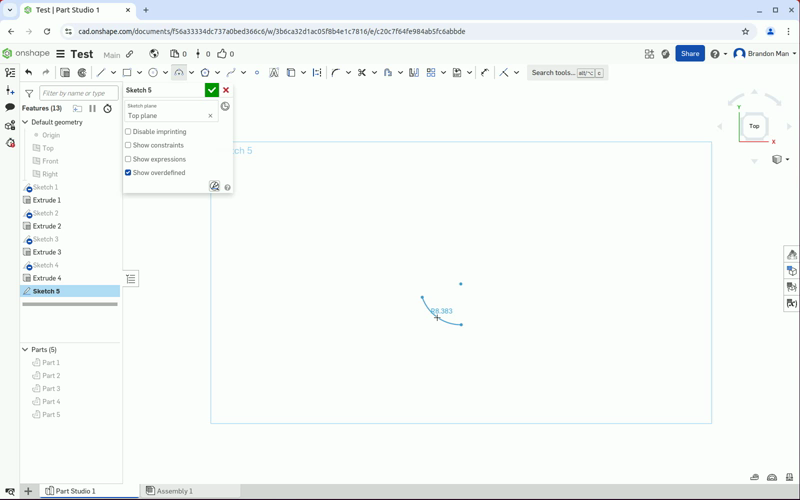
click(437, 317)
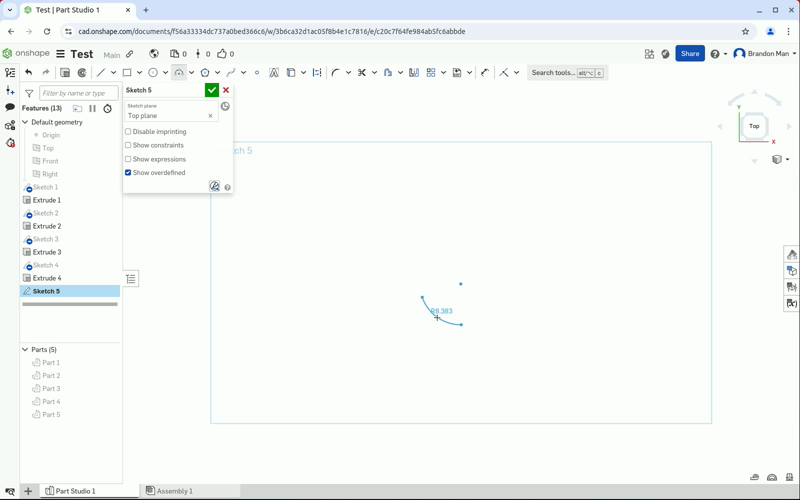
key_up(shift)
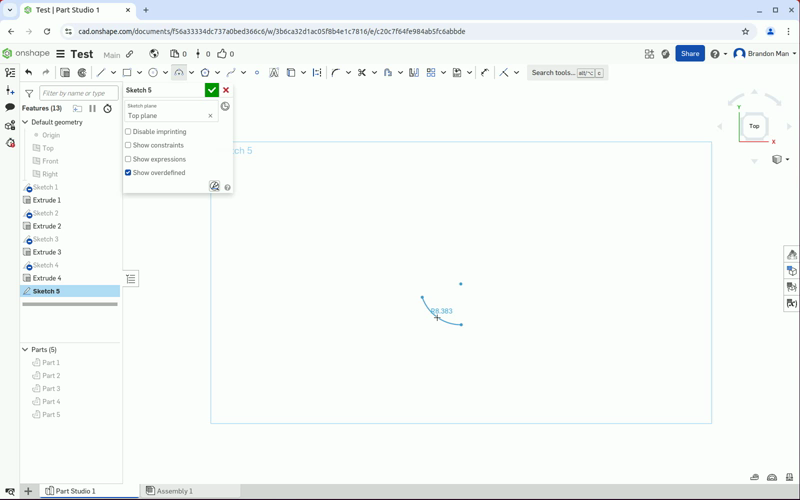
key(esc)
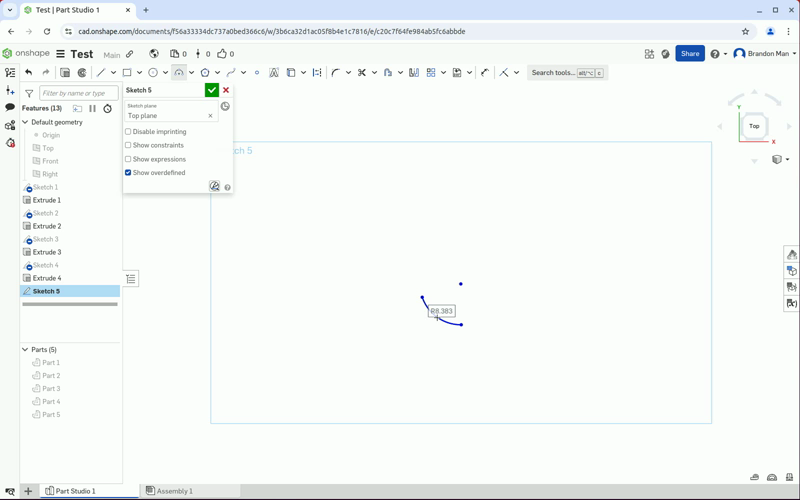
key(l)
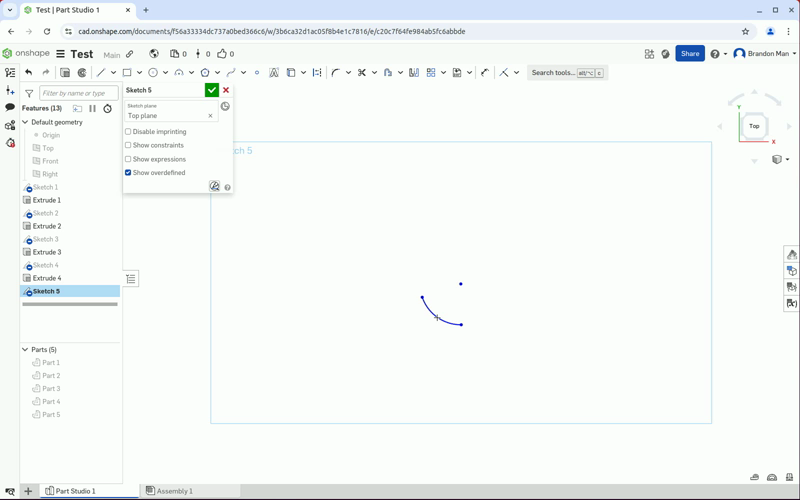
mouse_move(461, 324)
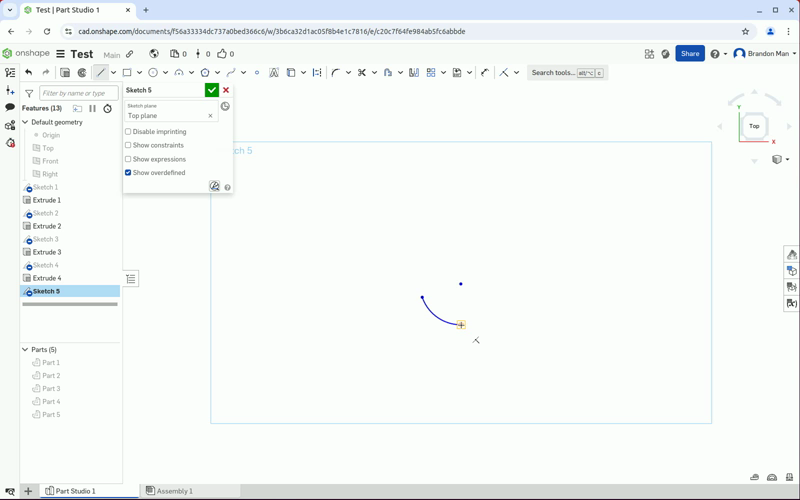
click(461, 324)
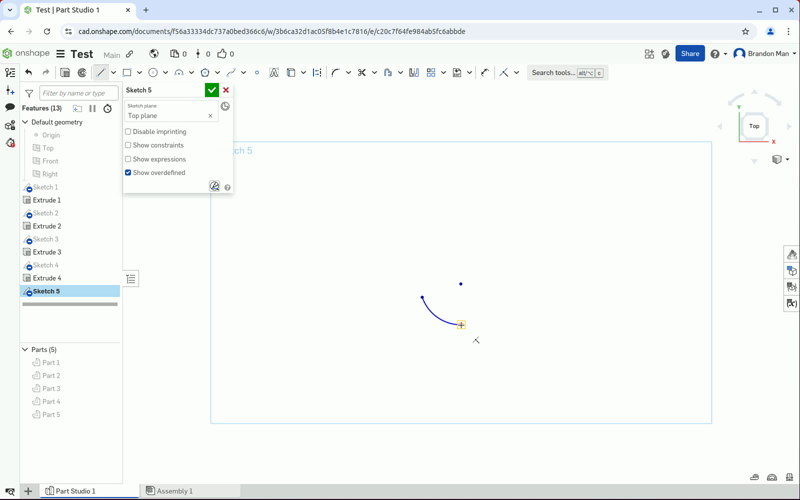
key_down(shift)
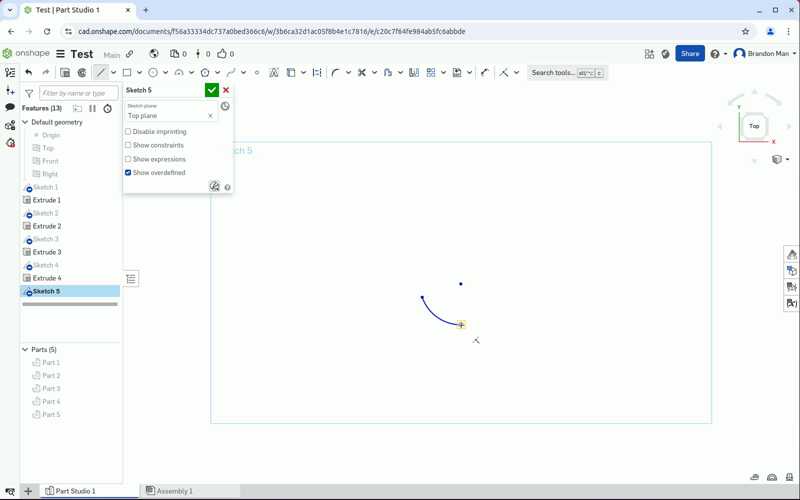
mouse_move(491, 324)
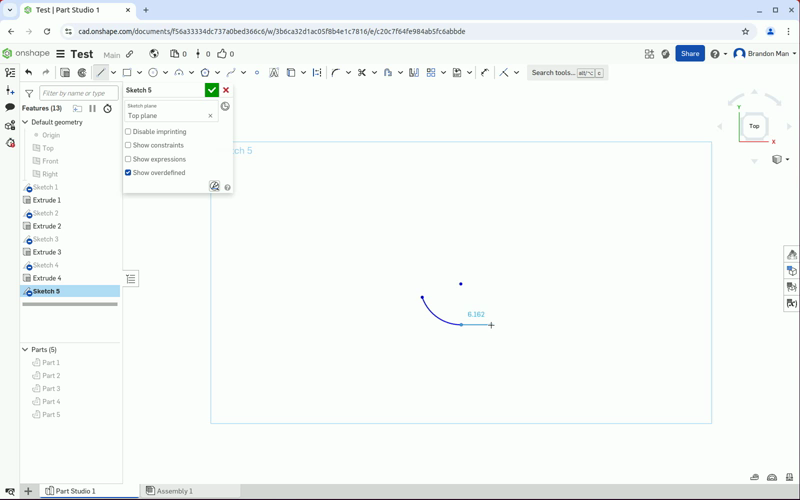
mouse_move(461, 301)
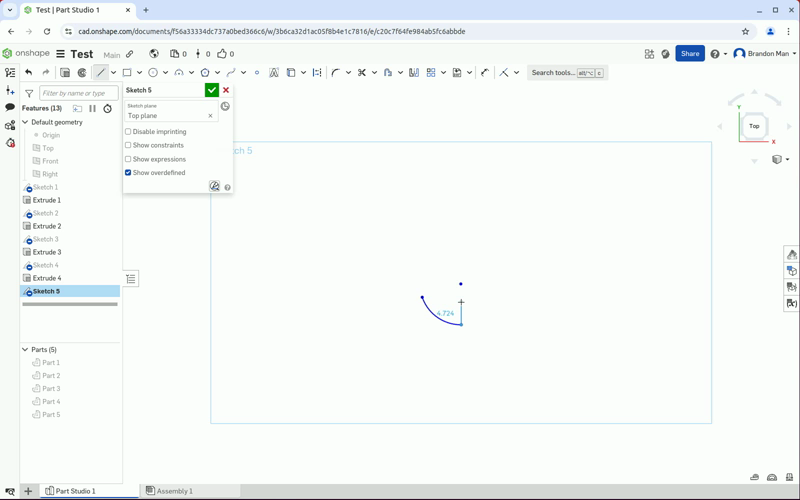
click(461, 301)
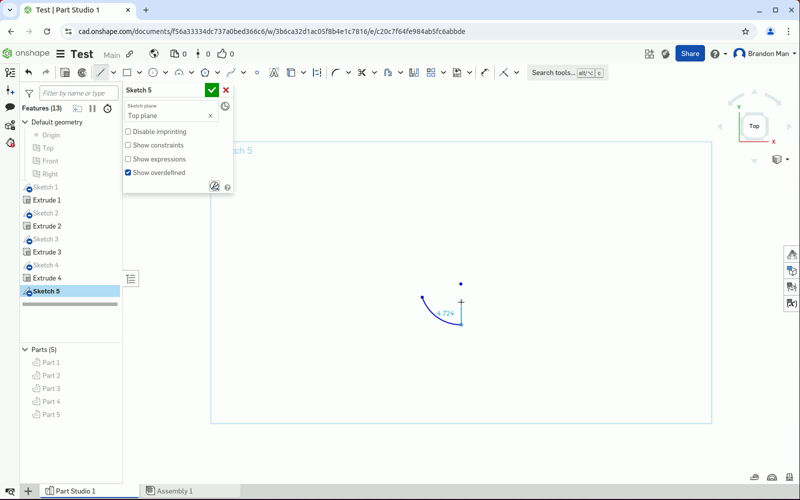
key_up(shift)
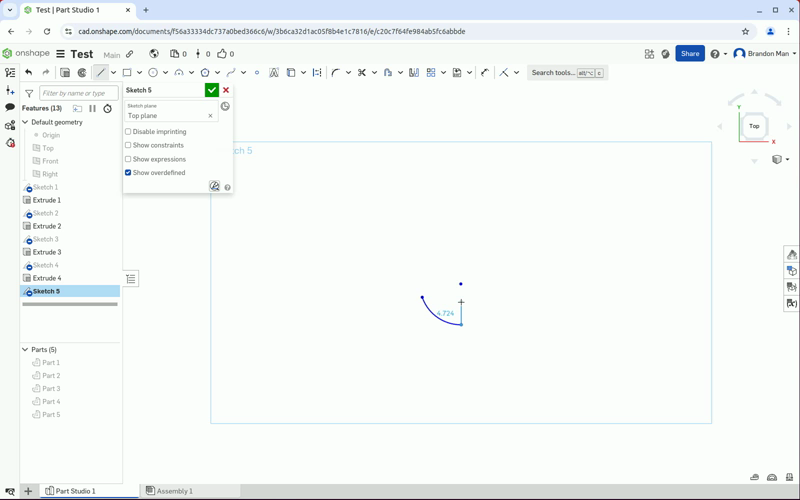
key(esc)
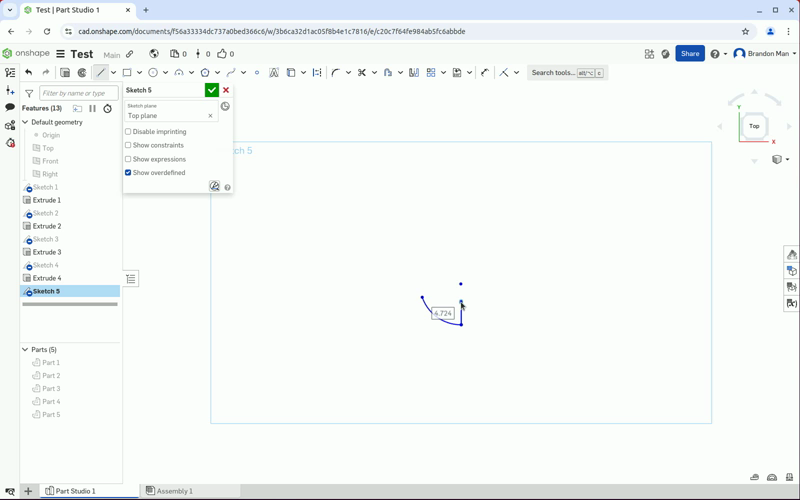
key(a)
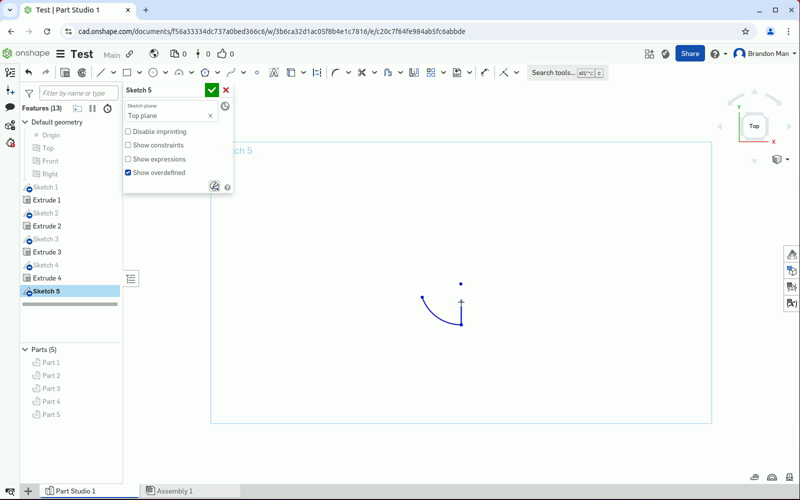
mouse_move(461, 301)
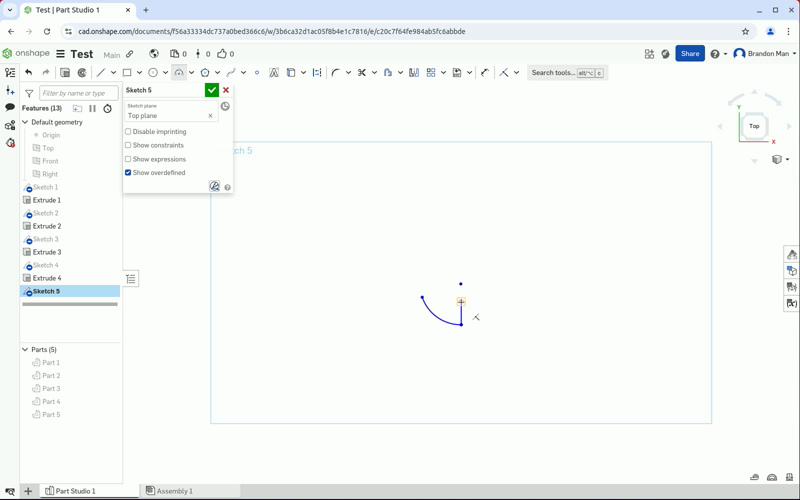
click(461, 301)
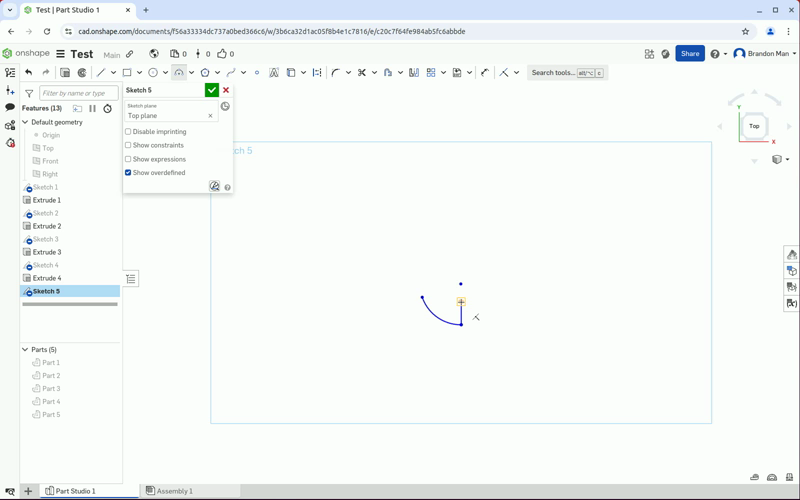
key_down(shift)
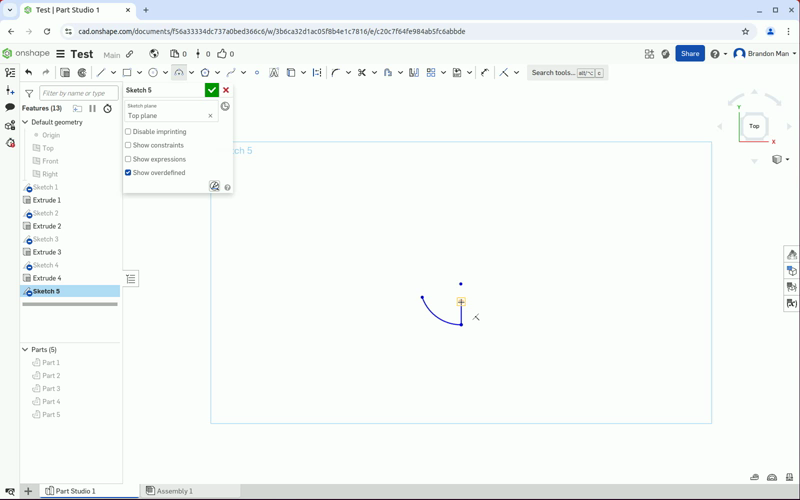
mouse_move(449, 297)
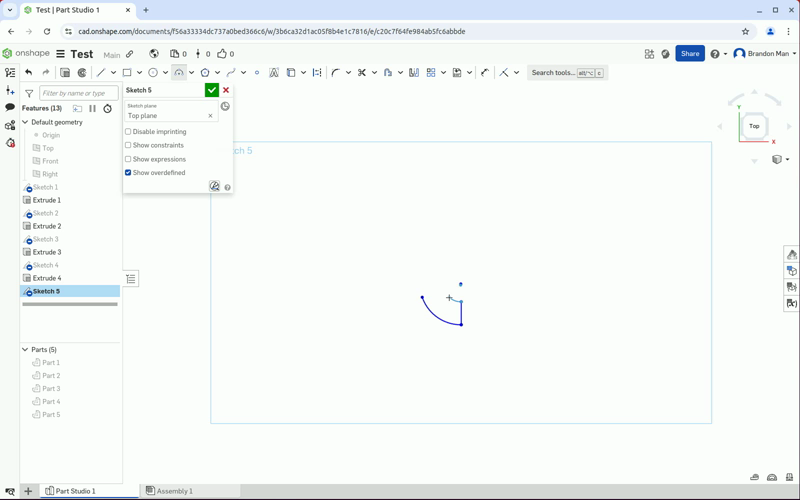
click(449, 297)
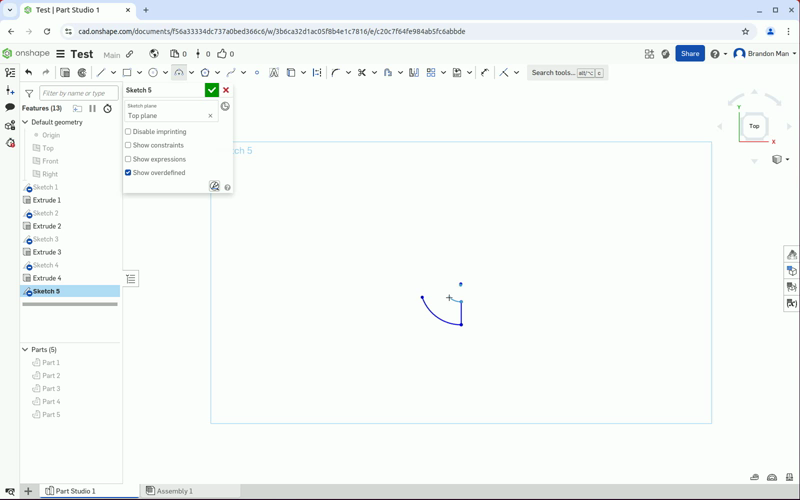
mouse_move(454, 300)
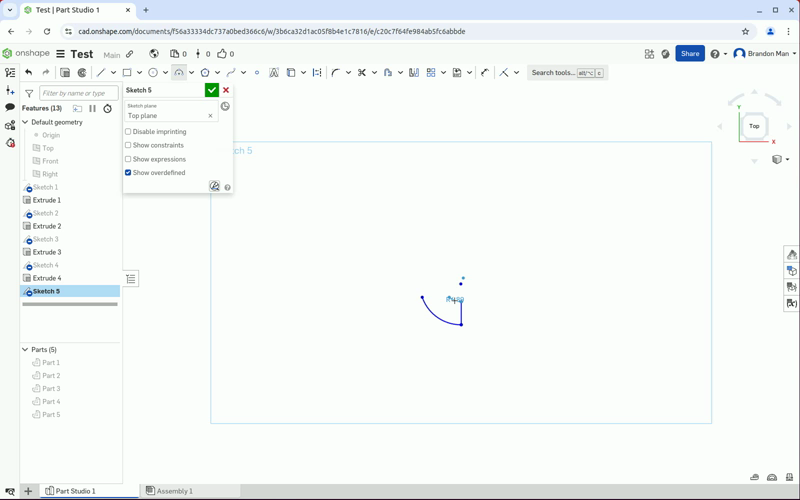
click(454, 300)
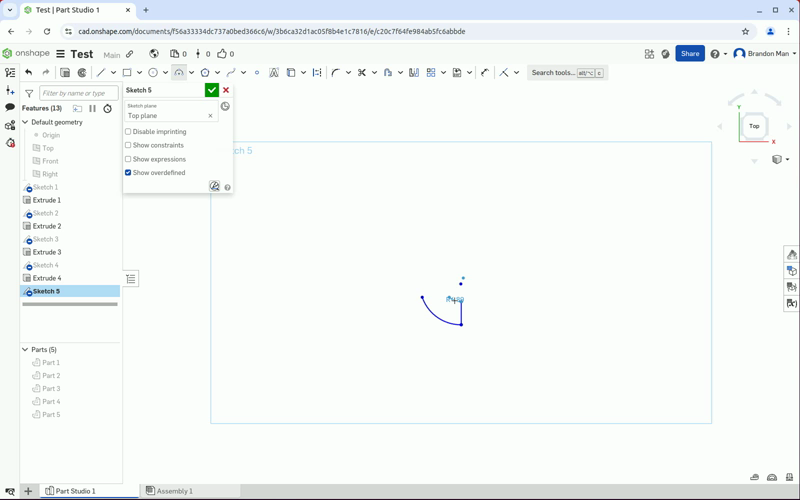
key_up(shift)
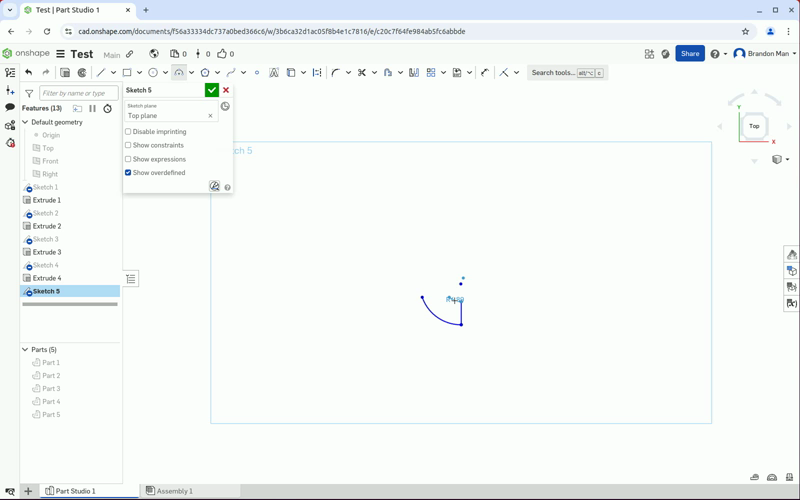
key(esc)
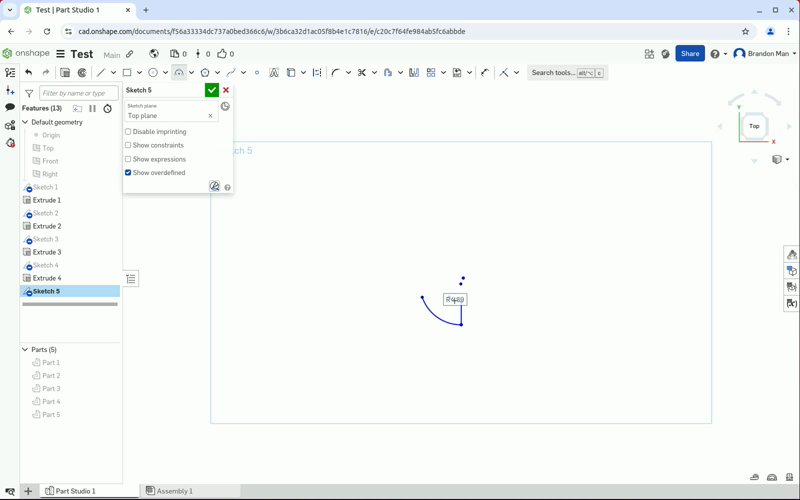
key(l)
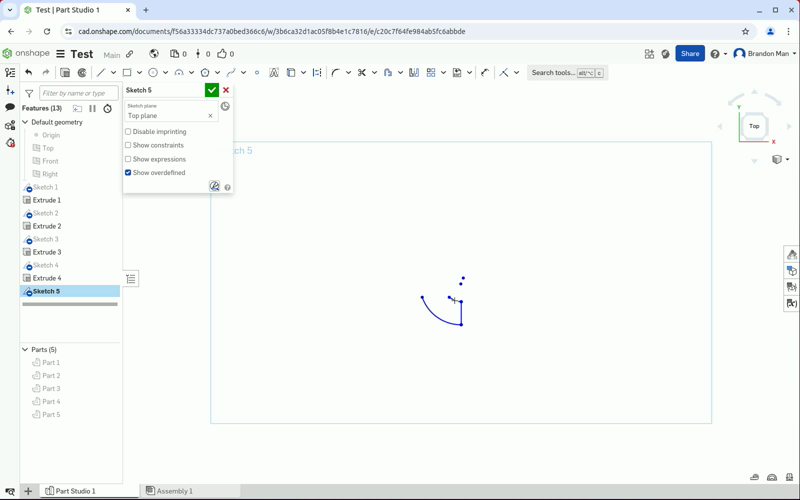
mouse_move(449, 297)
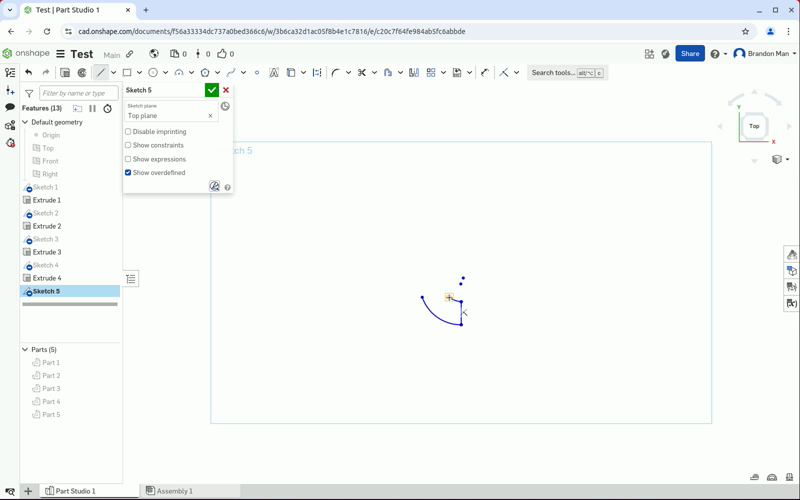
click(449, 297)
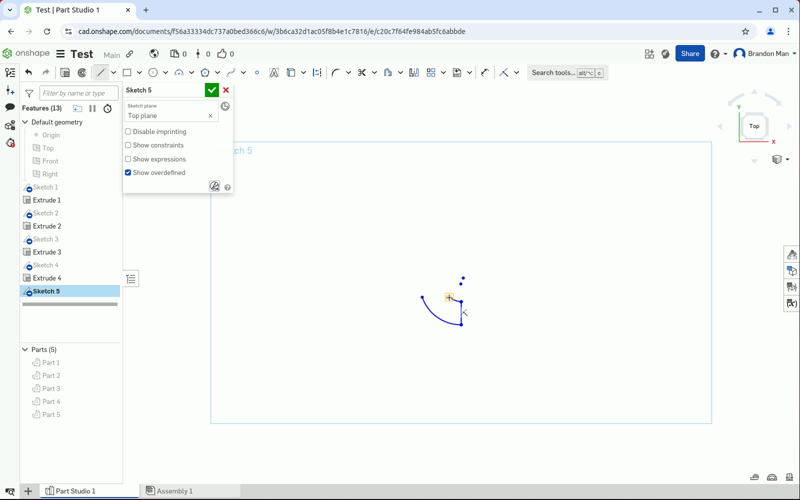
mouse_move(479, 297)
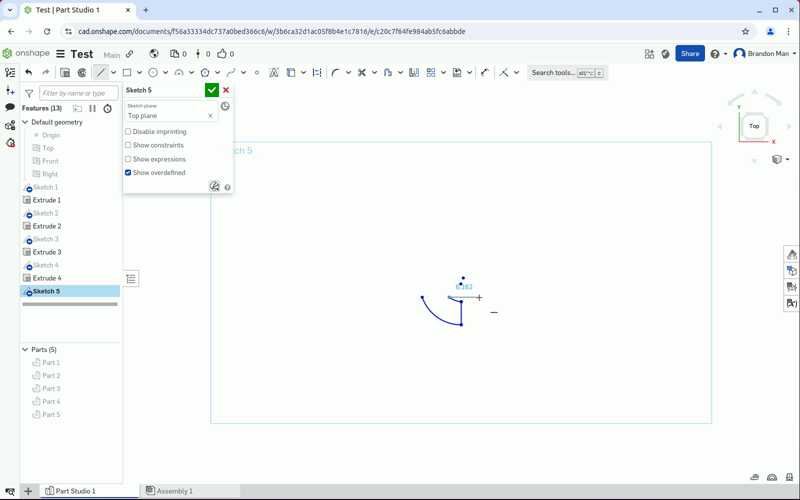
key_down(shift)
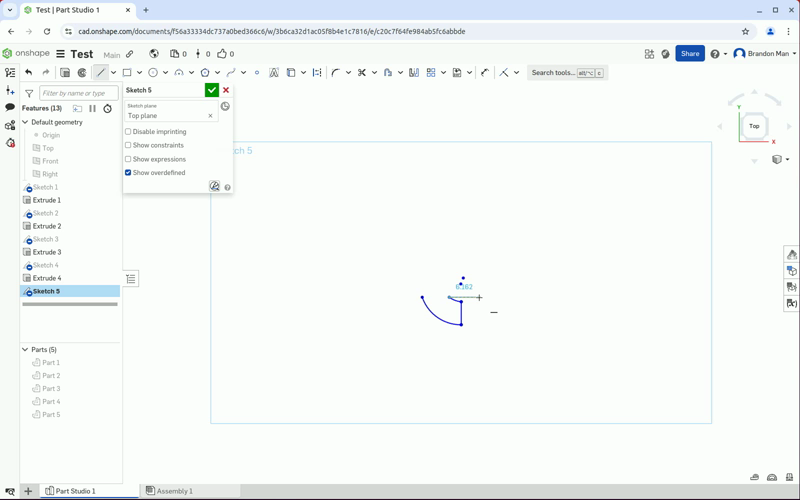
mouse_move(422, 297)
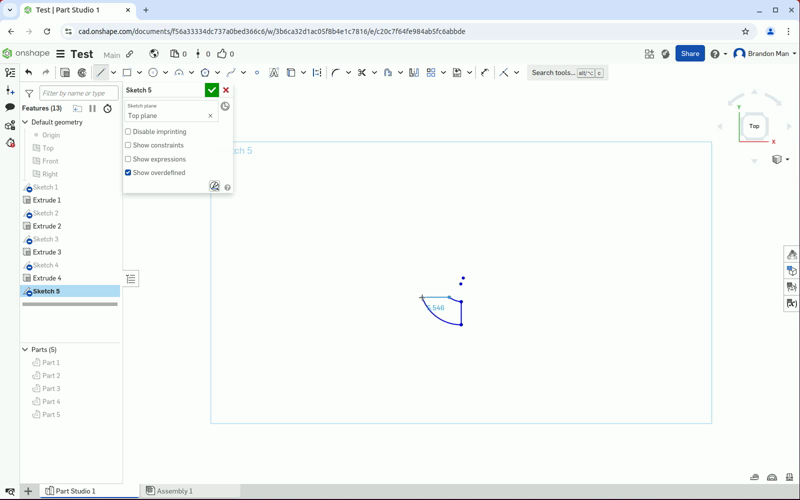
key_up(shift)
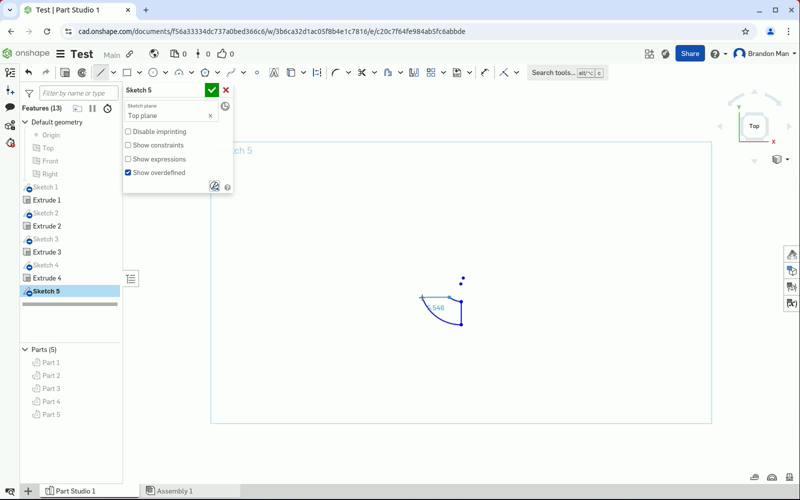
click(422, 297)
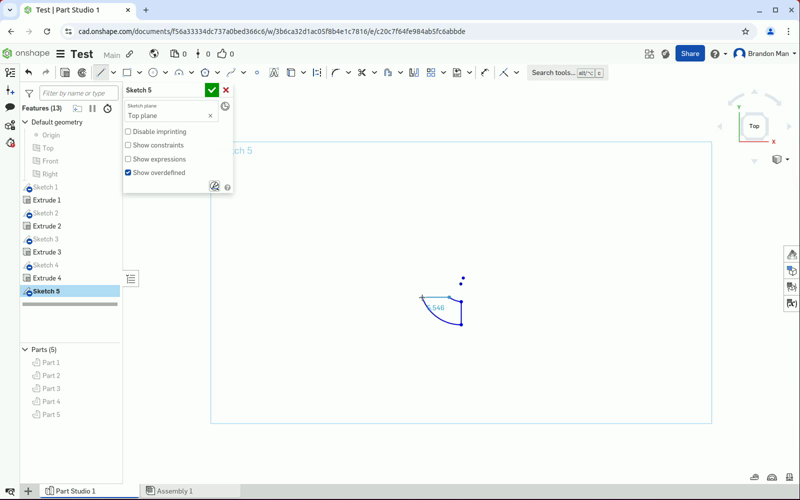
key(esc)
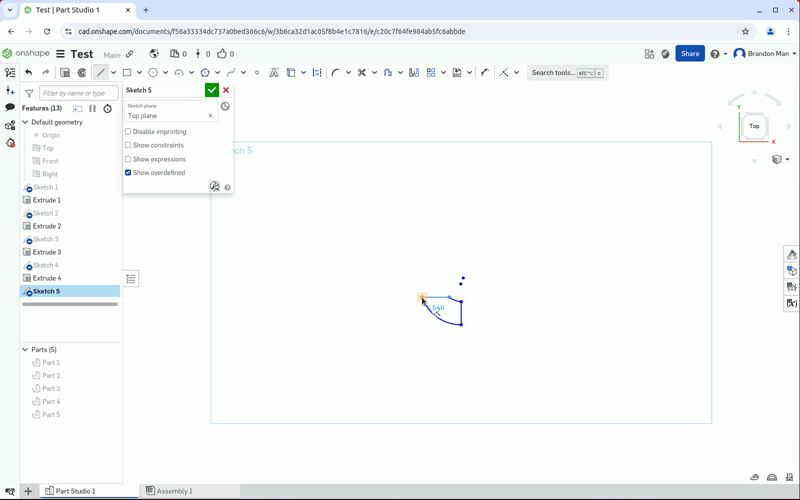
mouse_move(435, 304)
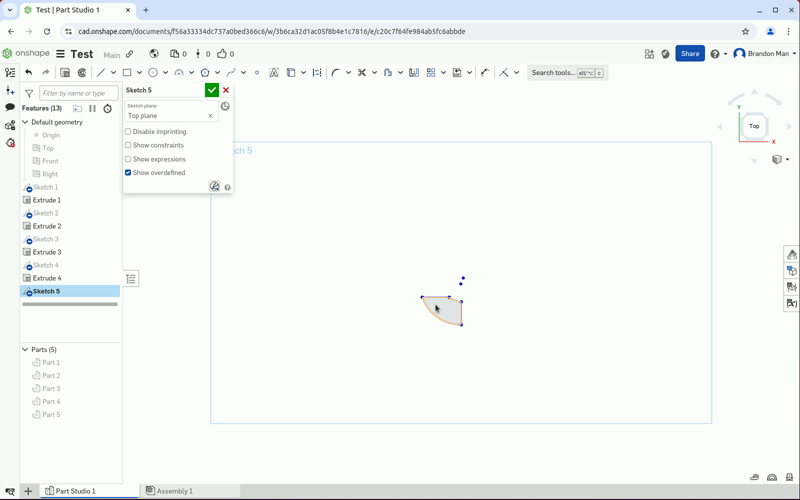
scroll(6)
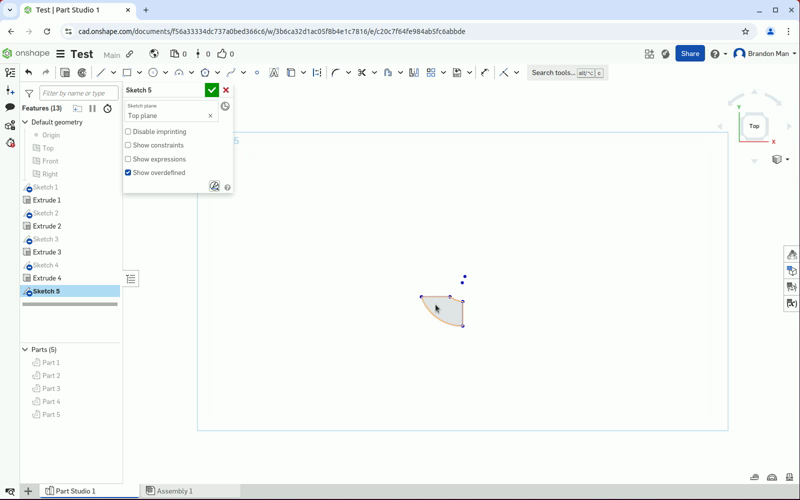
scroll(6)
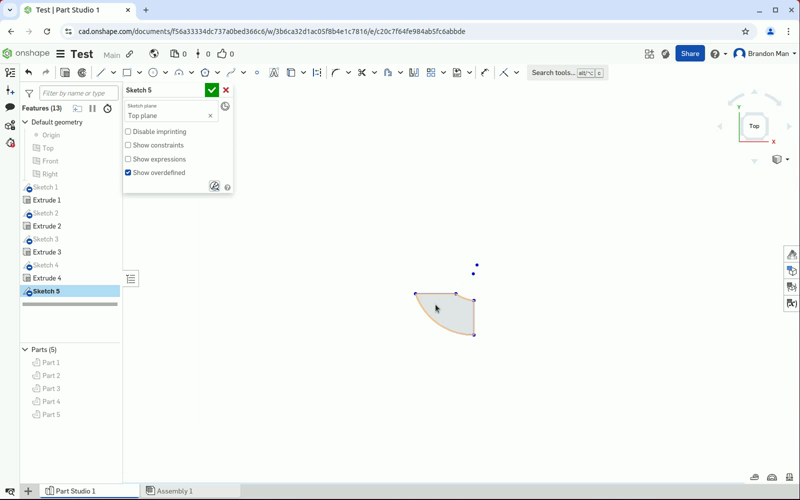
scroll(6)
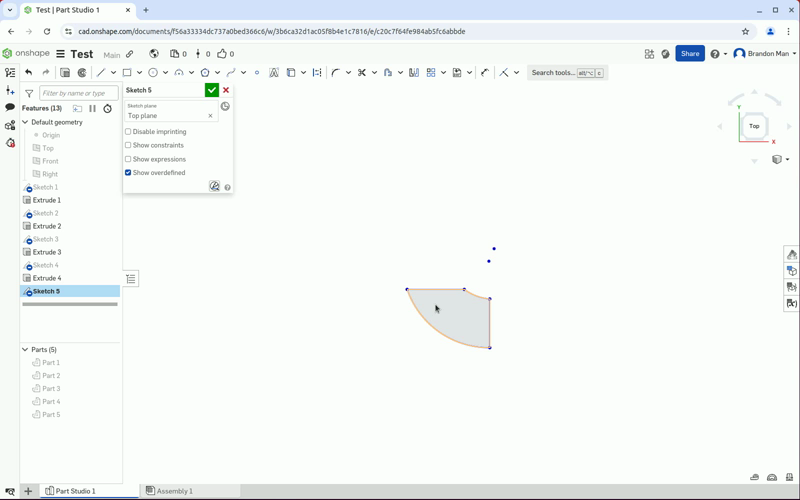
scroll(6)
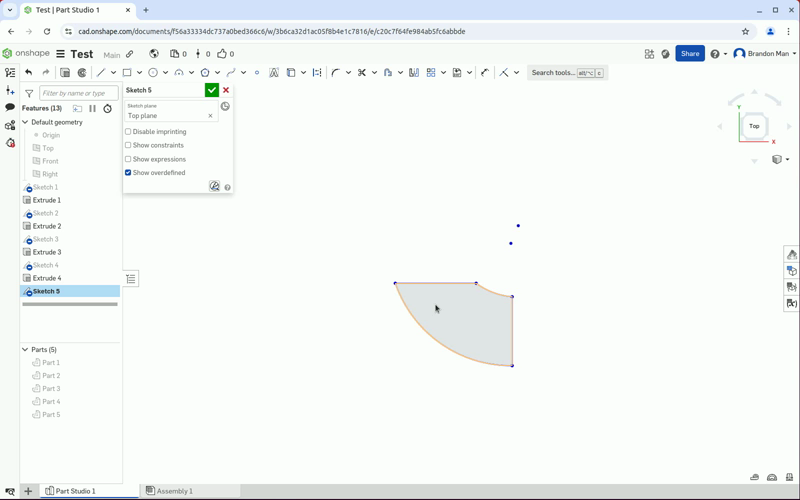
scroll(6)
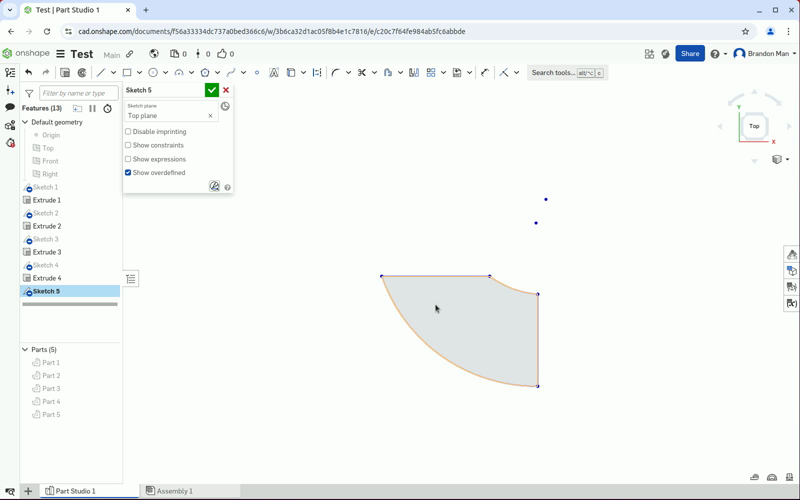
scroll(6)
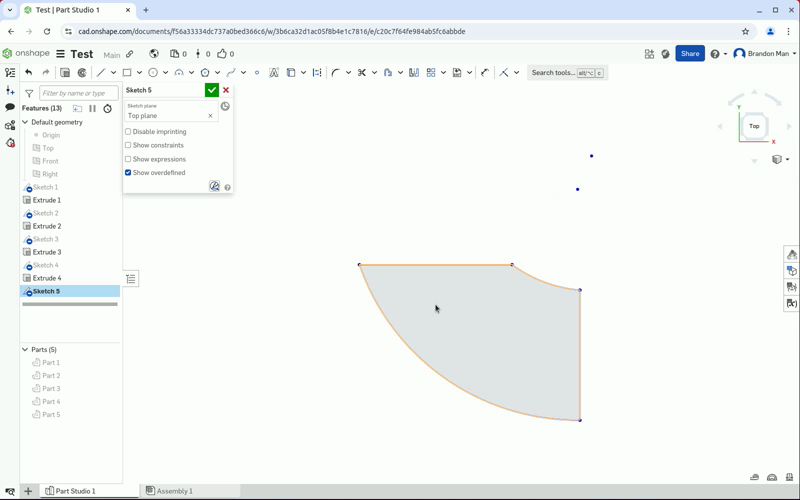
scroll(6)
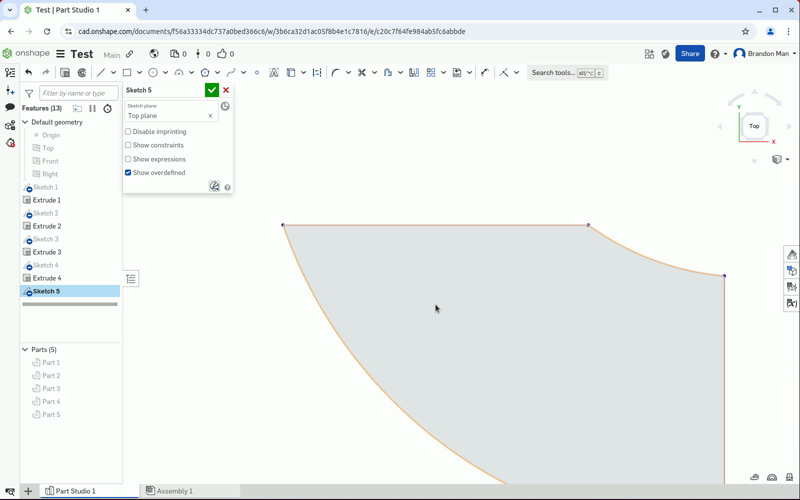
click(435, 304)
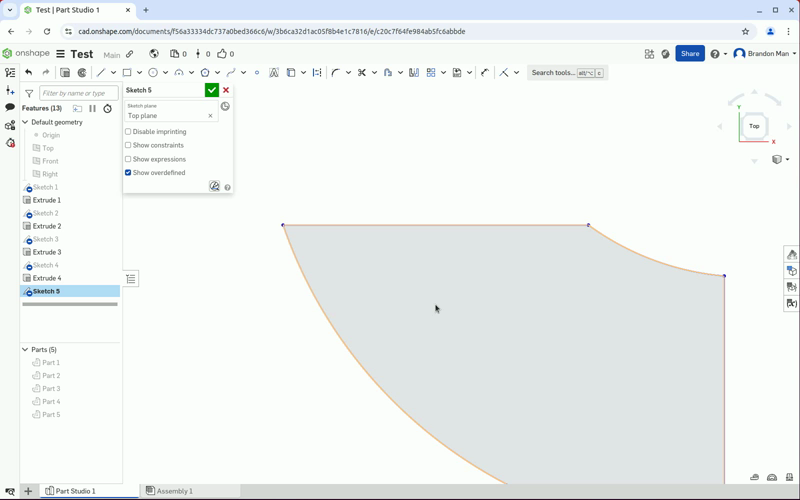
scroll(-6)
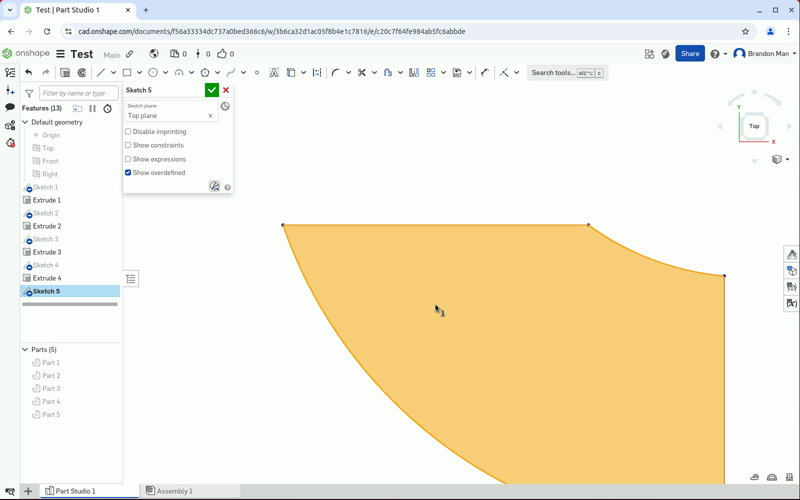
scroll(-6)
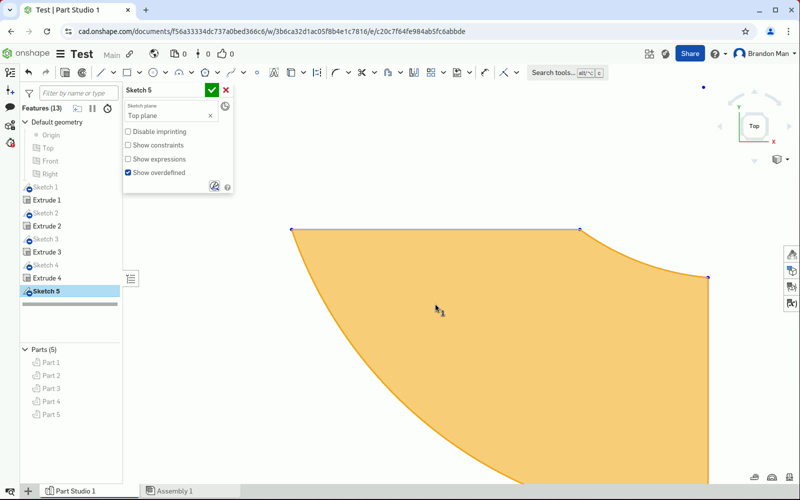
scroll(-6)
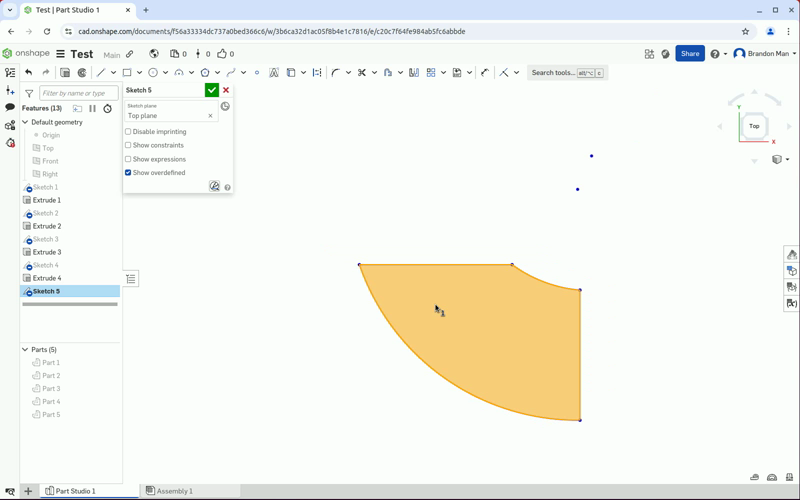
scroll(-6)
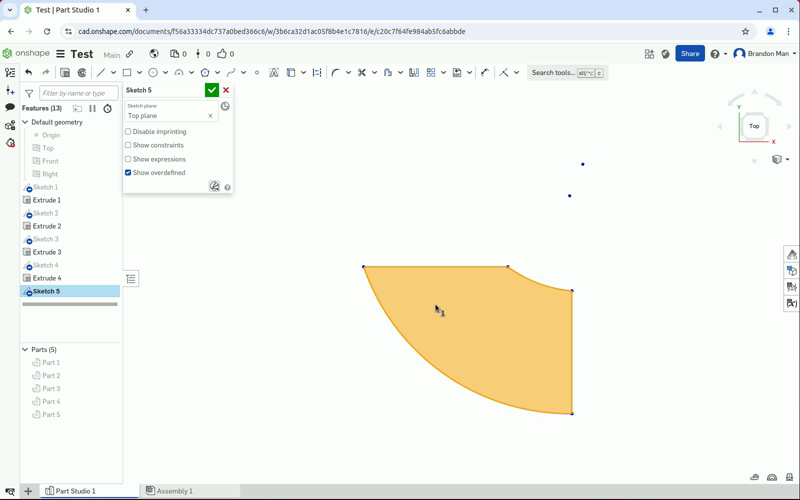
scroll(-6)
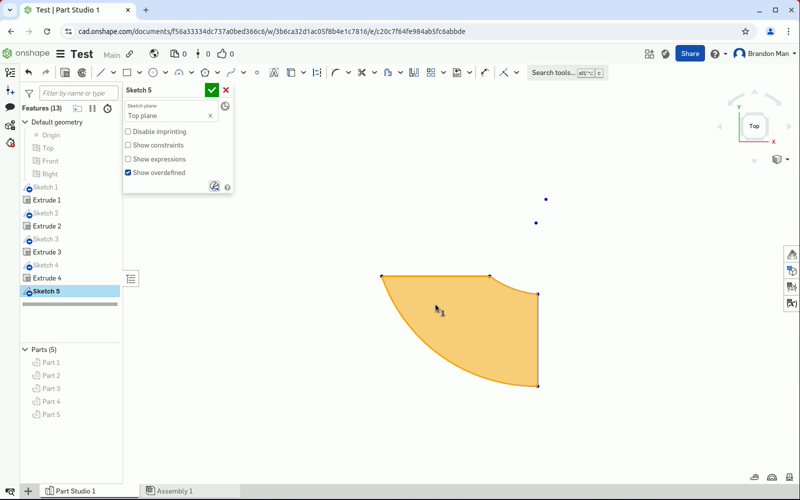
scroll(-6)
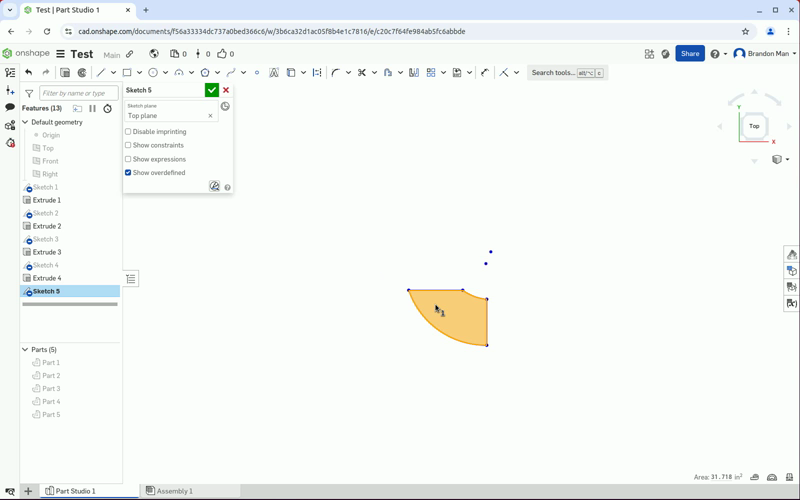
scroll(-6)
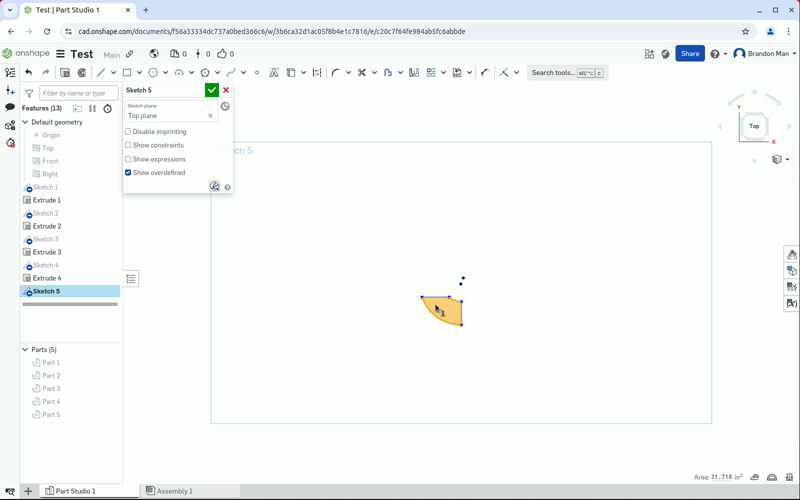
mouse_move(73, 352)
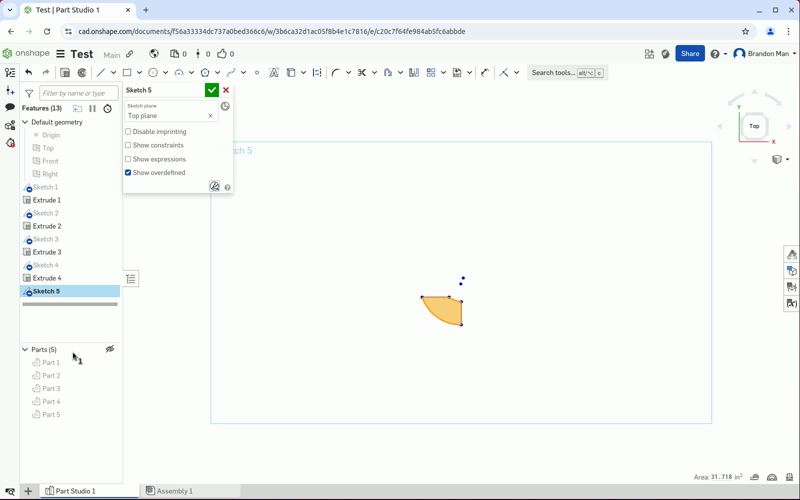
key(shift+y)
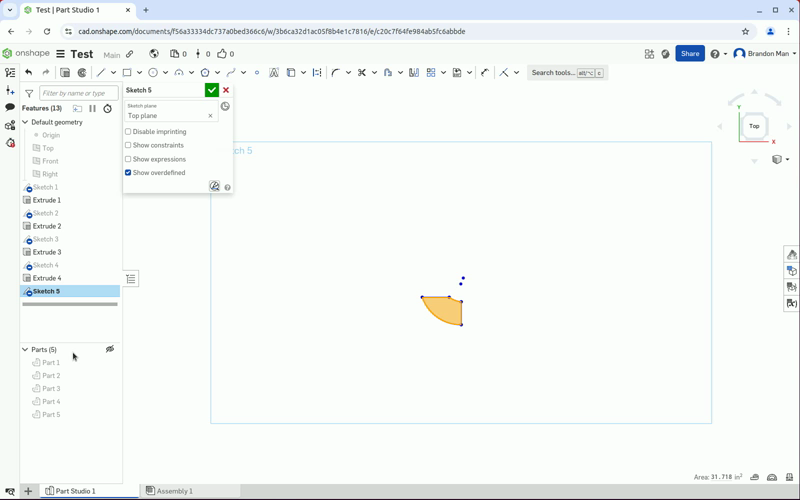
key(shift+e)
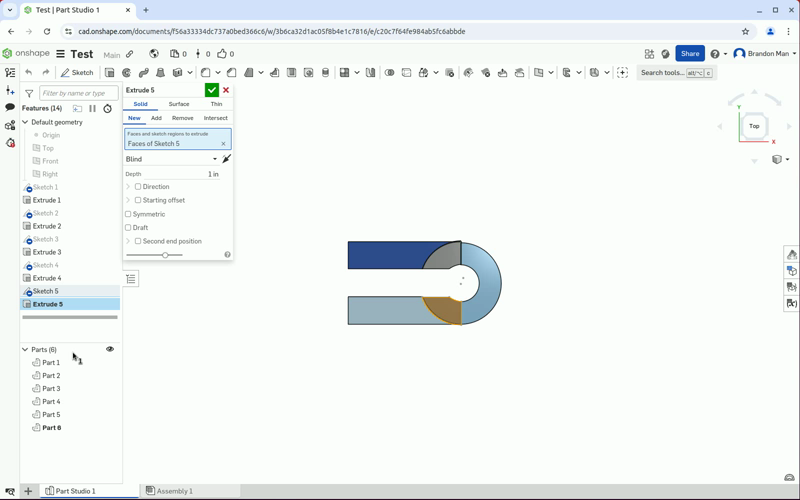
mouse_move(143, 106)
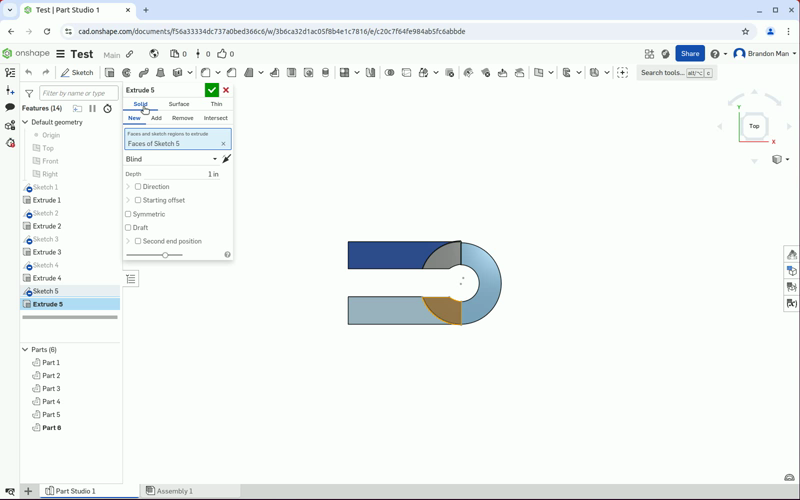
click(143, 106)
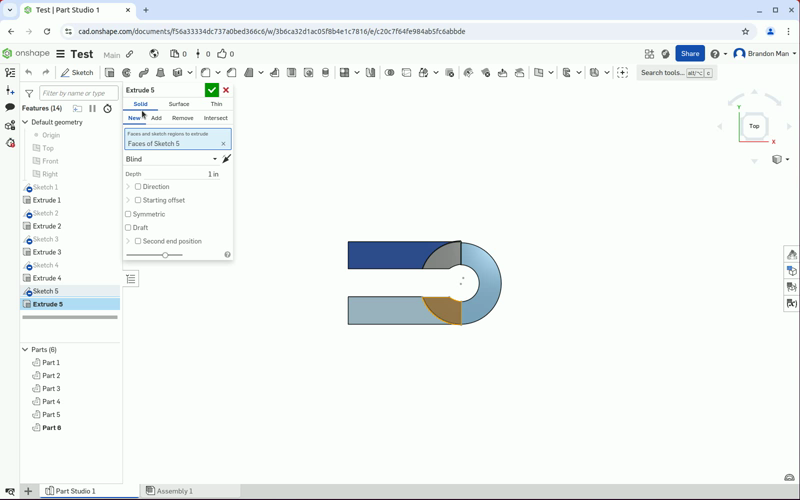
mouse_move(137, 120)
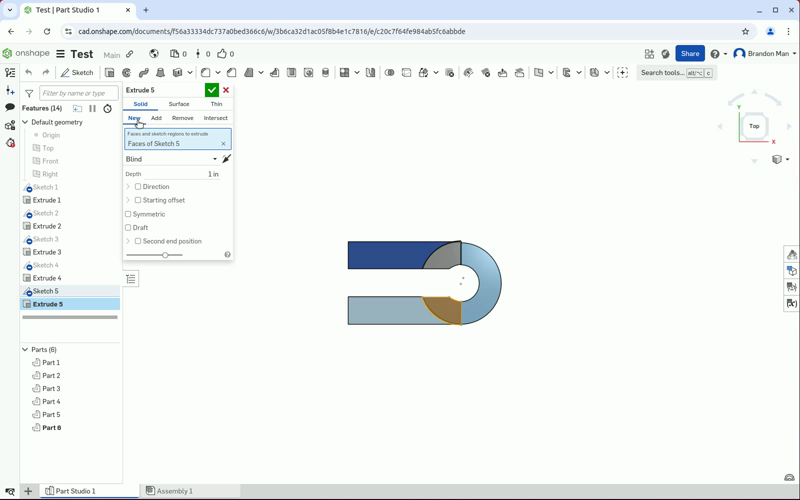
click(137, 120)
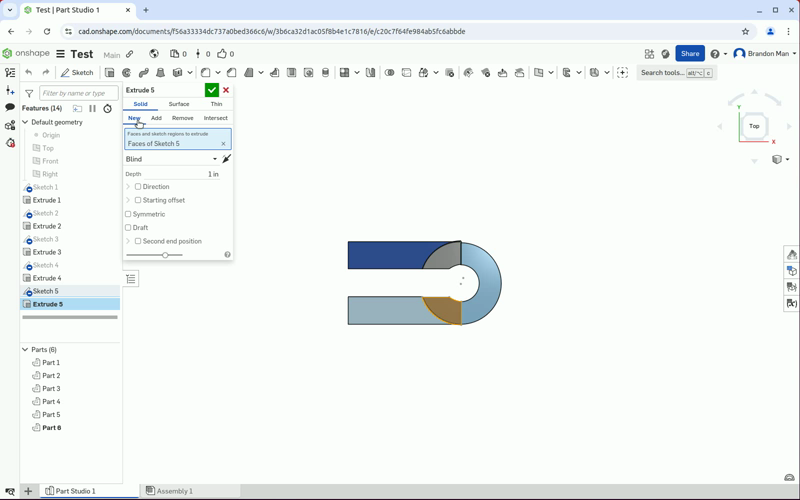
key(tab, 4)
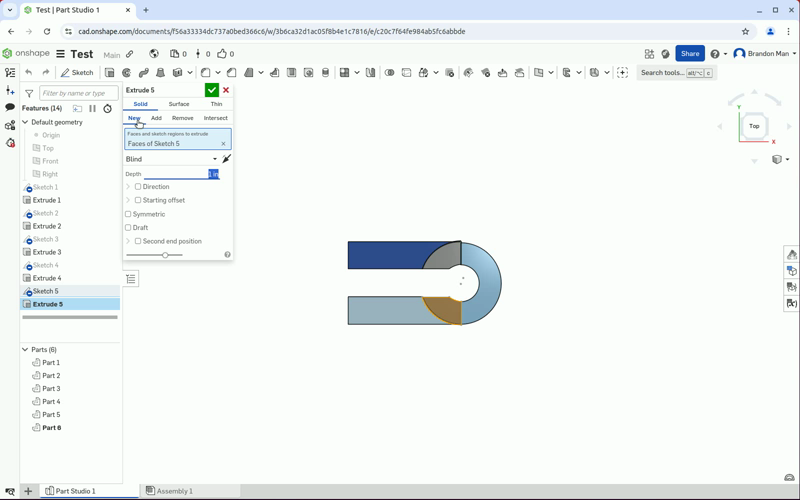
text(9.147)
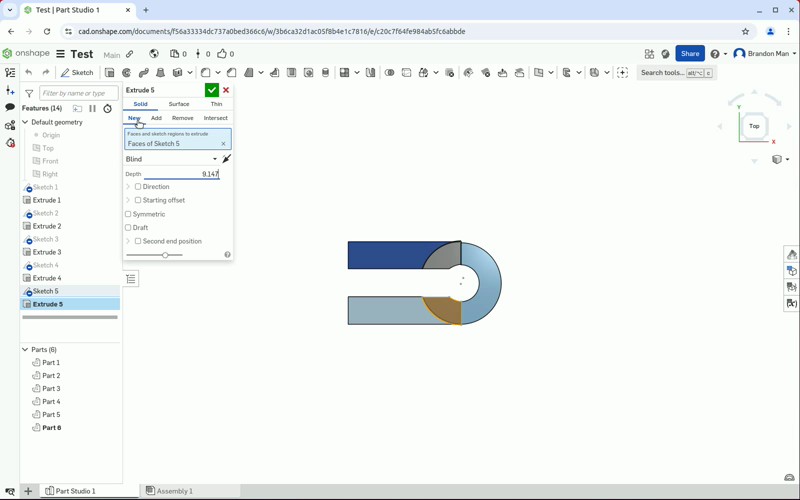
key(enter)
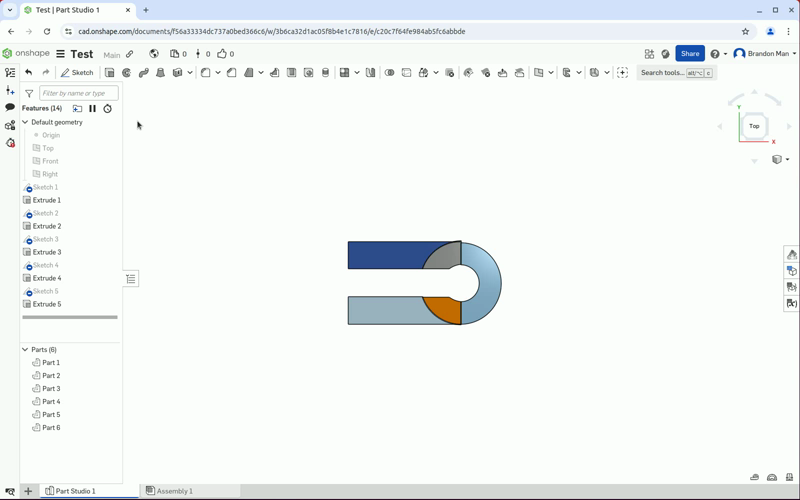
key(shift+h)
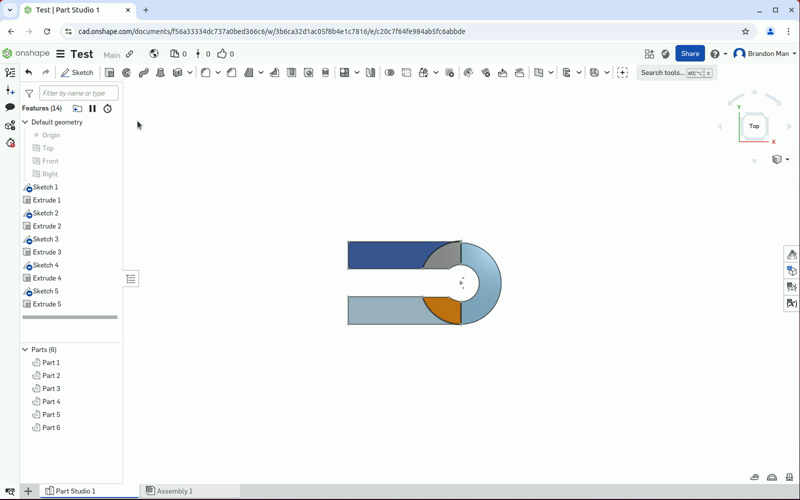
key(shift+h)
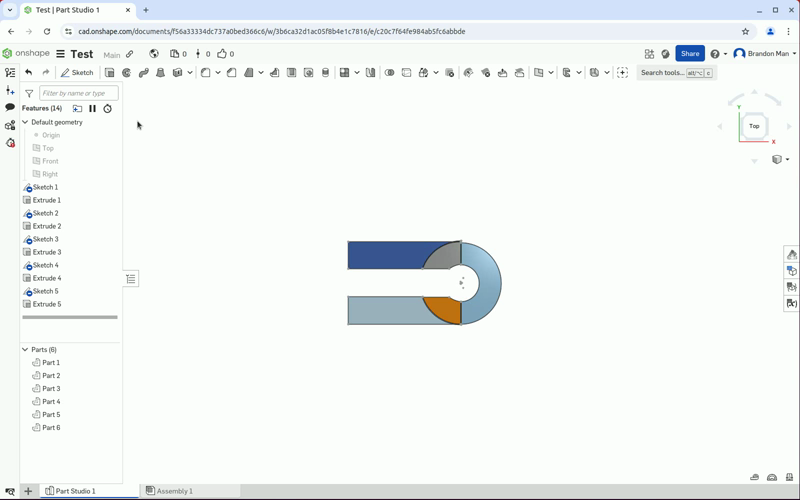
key(shift+7)
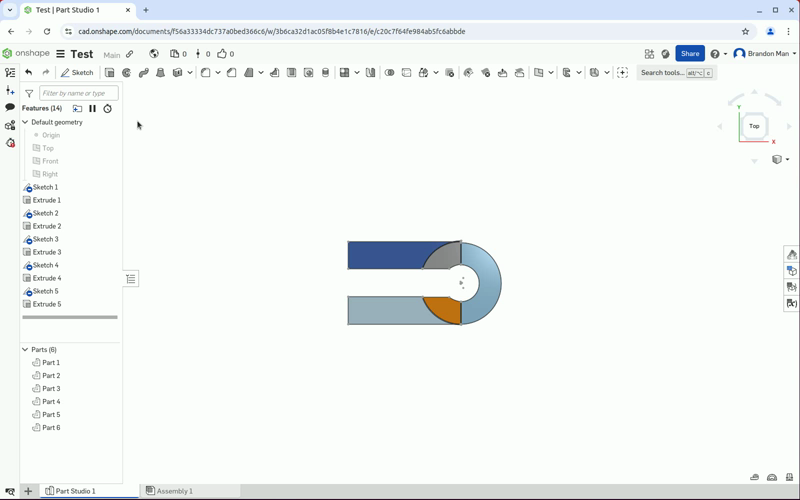
key(up, 3)
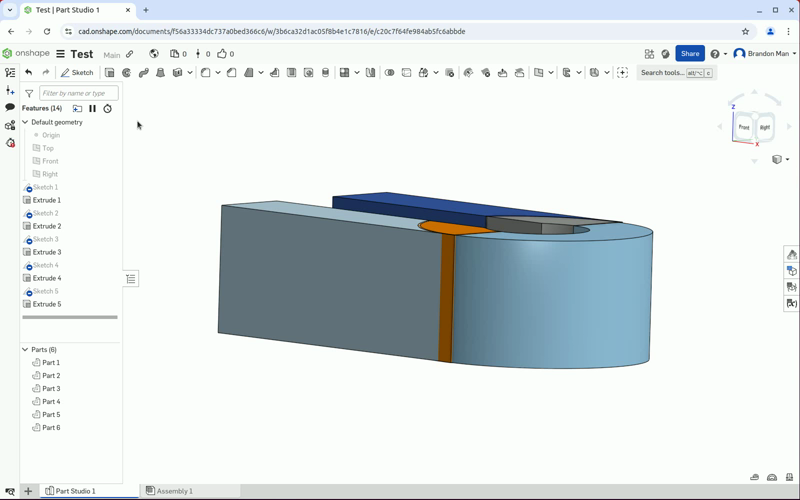
key(left, 3)
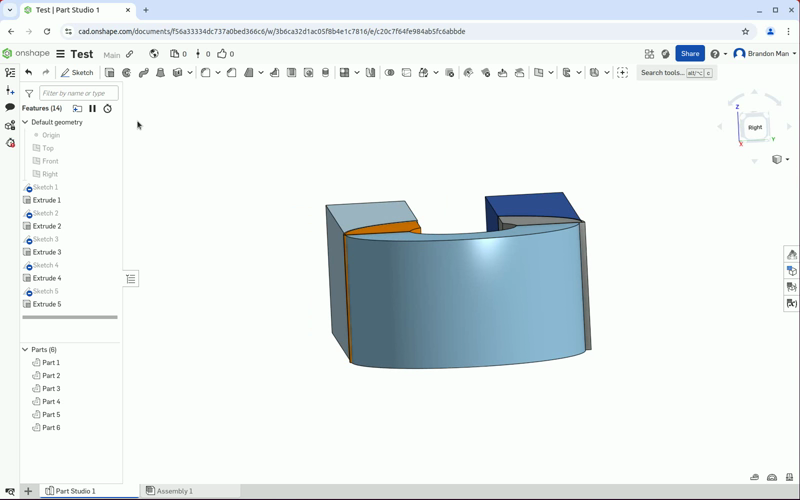
key(right, 3)
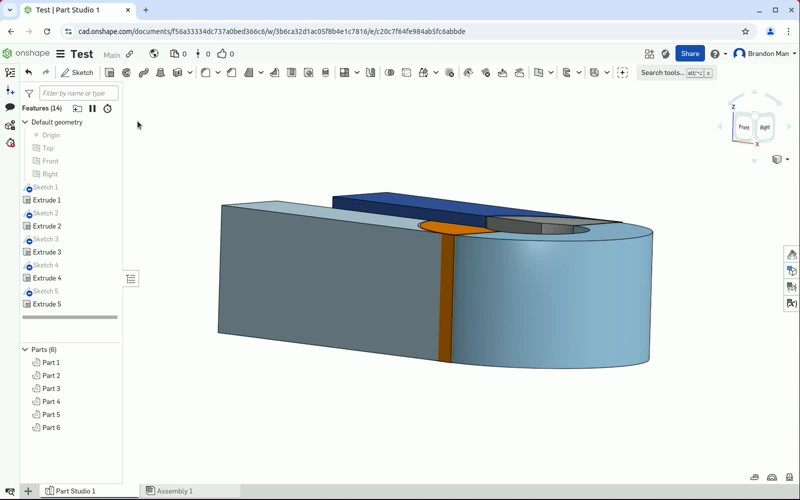
key(down, 3)
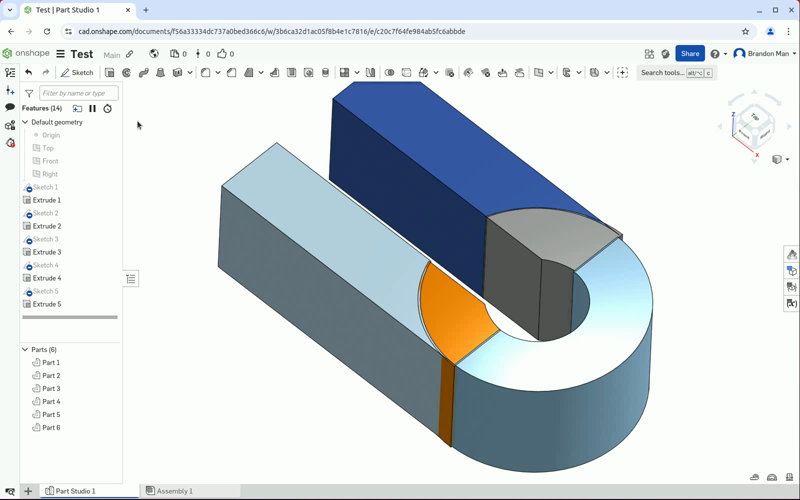
mouse_move(73, 189)
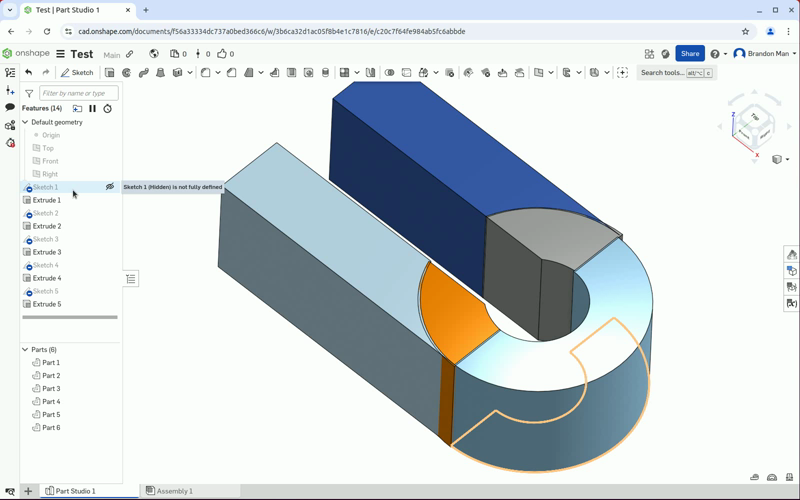
click(73, 189)